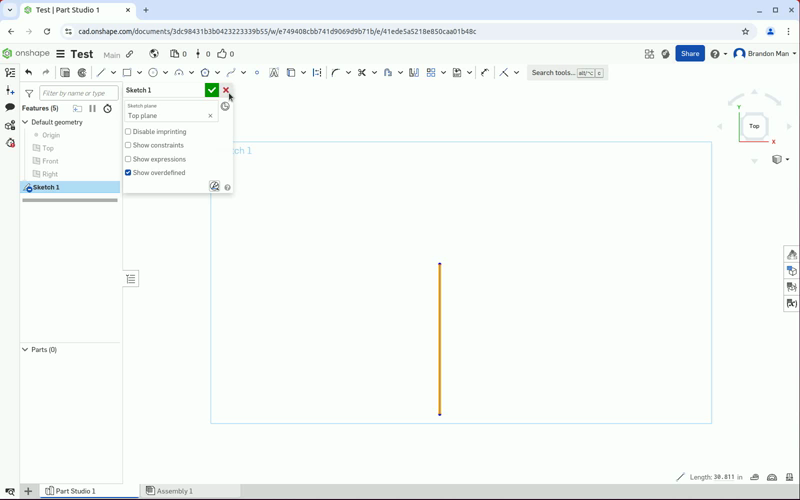
key(shift+h)
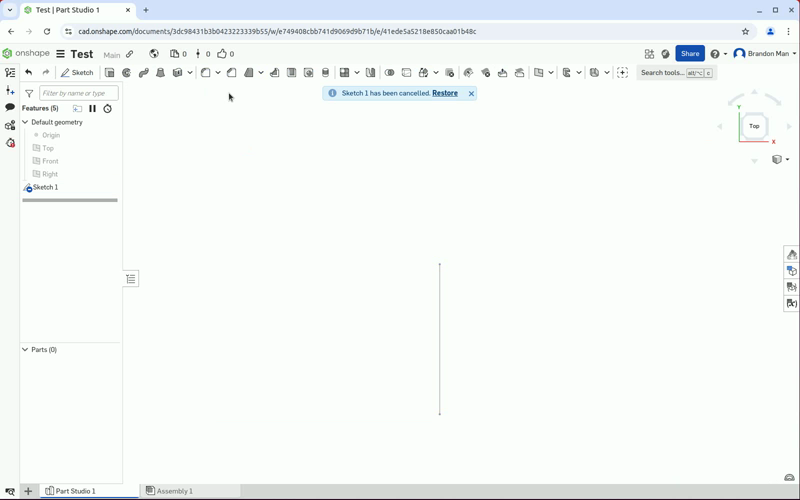
key(shift+s)
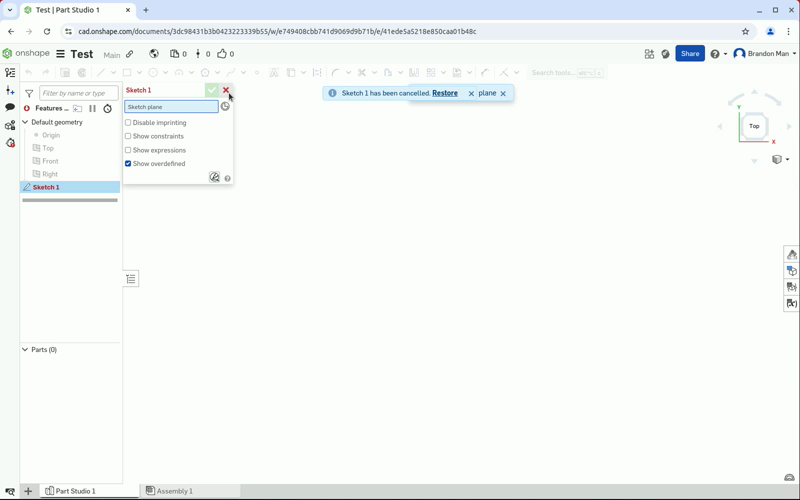
mouse_move(73, 150)
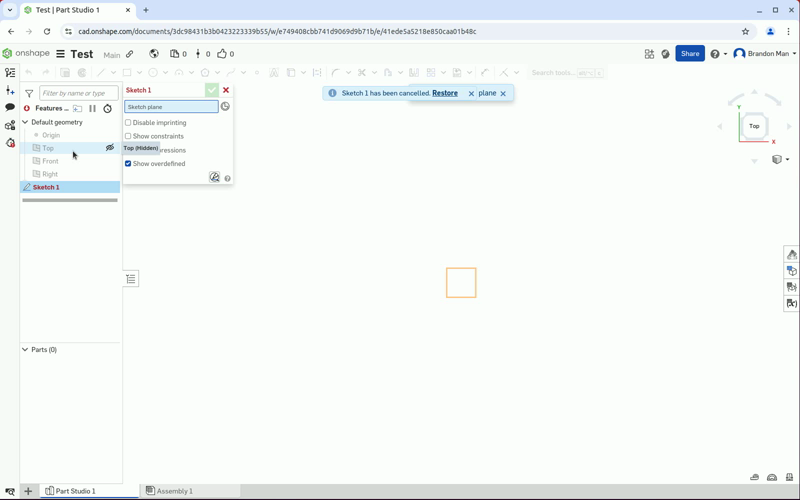
click(73, 150)
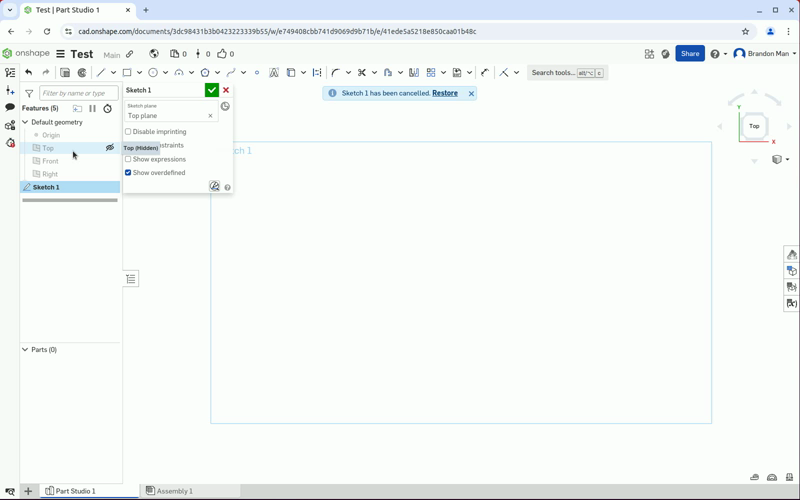
mouse_move(73, 352)
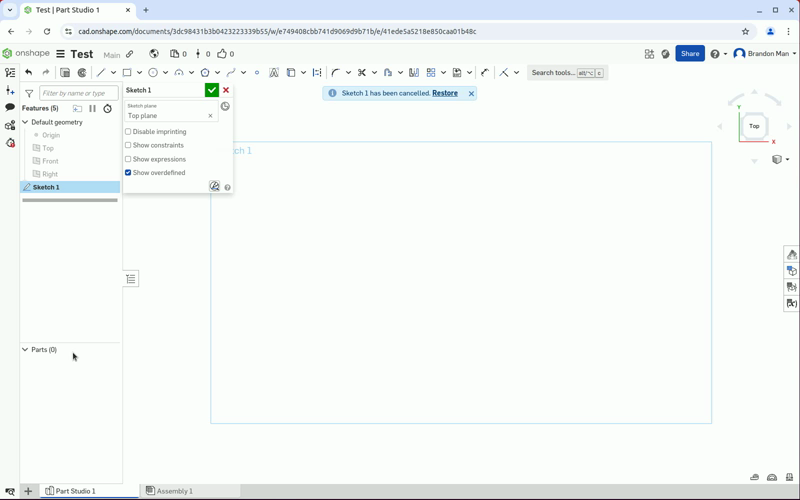
key(y)
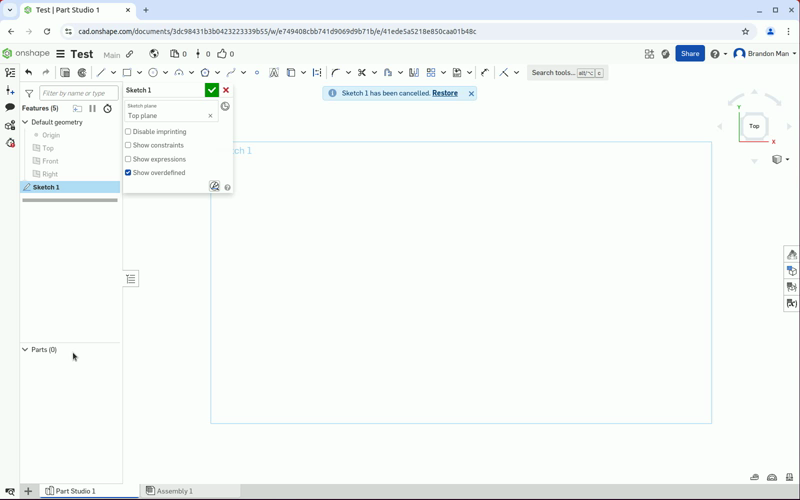
key(a)
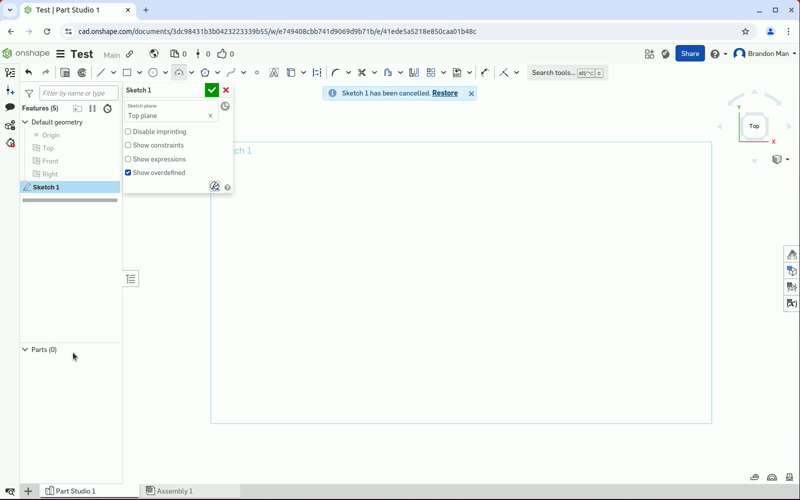
key_down(shift)
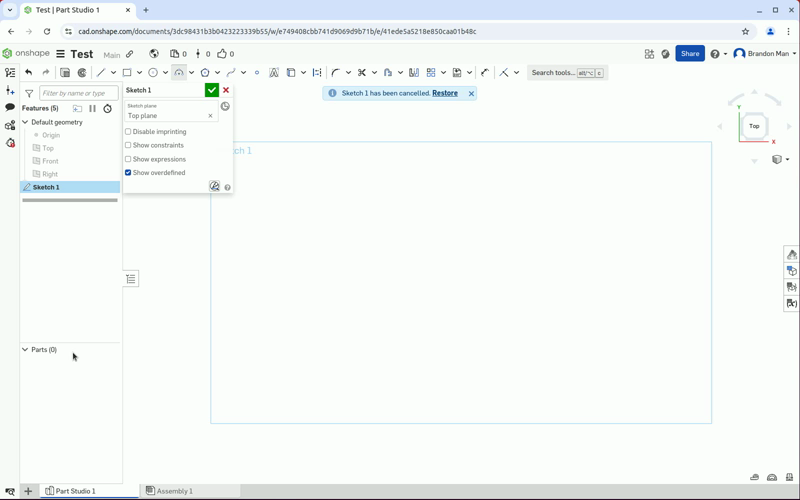
mouse_move(458, 320)
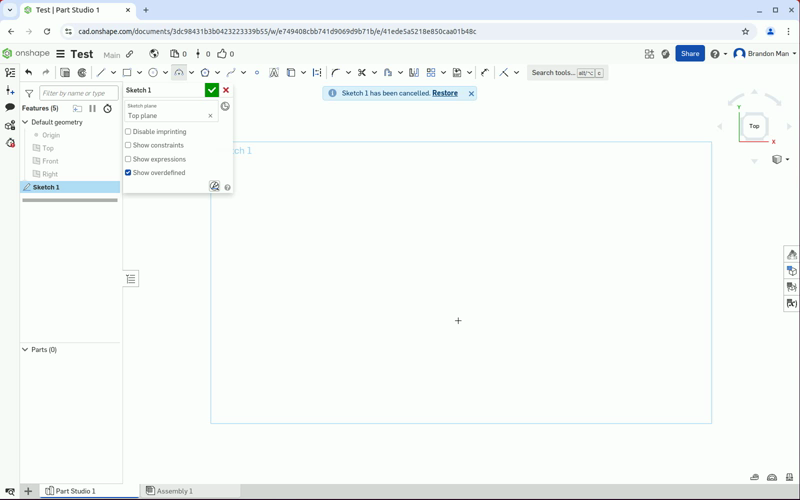
click(458, 320)
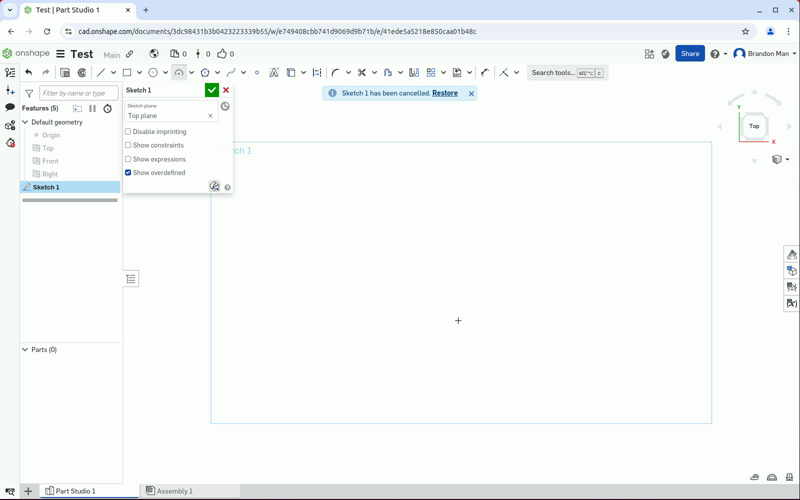
key_up(shift)
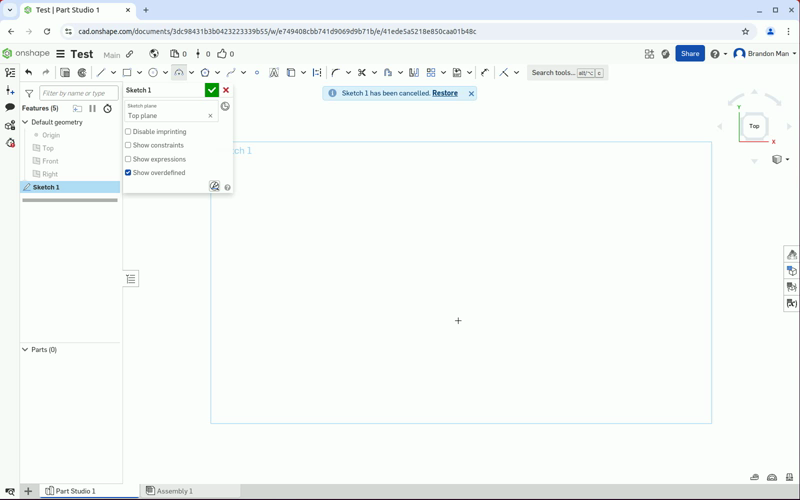
key_down(shift)
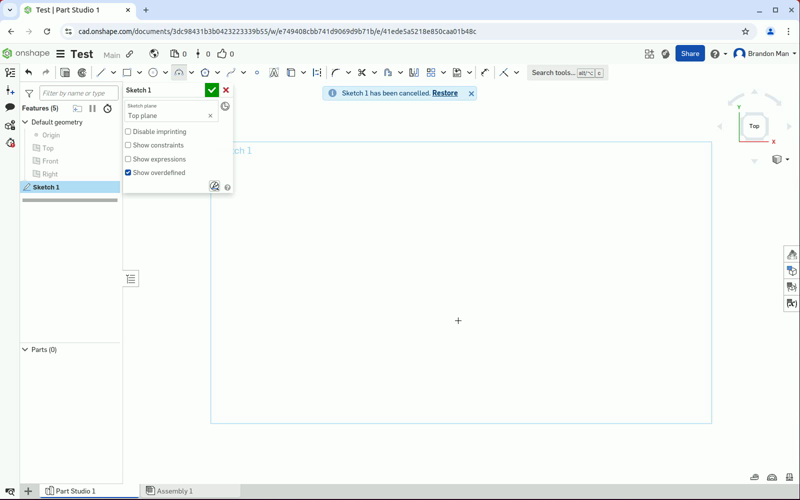
mouse_move(462, 320)
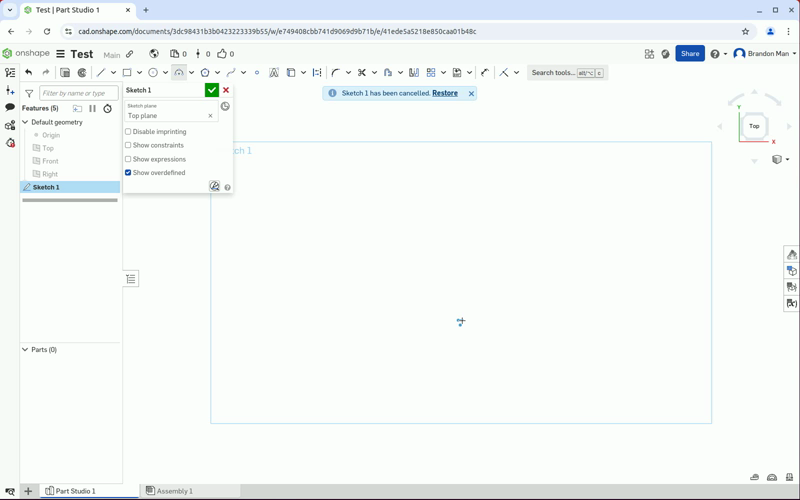
scroll(6)
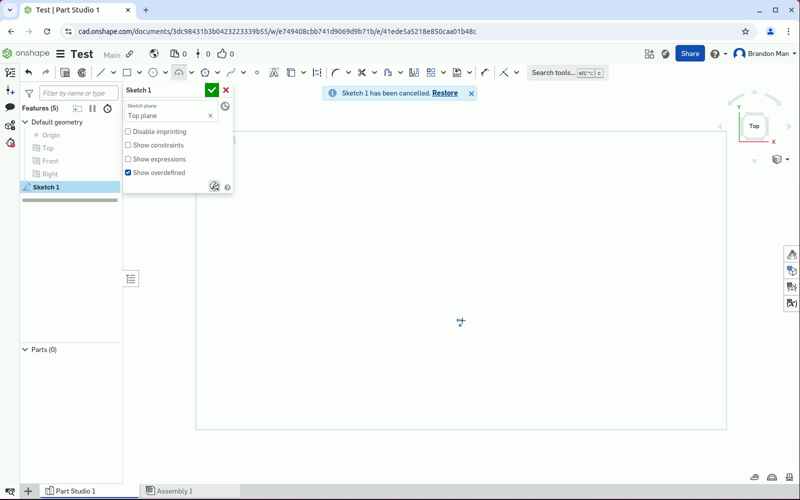
scroll(6)
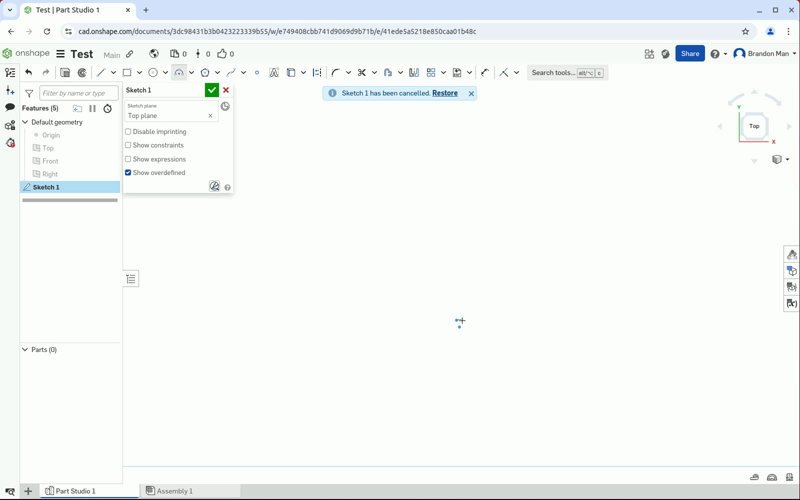
scroll(6)
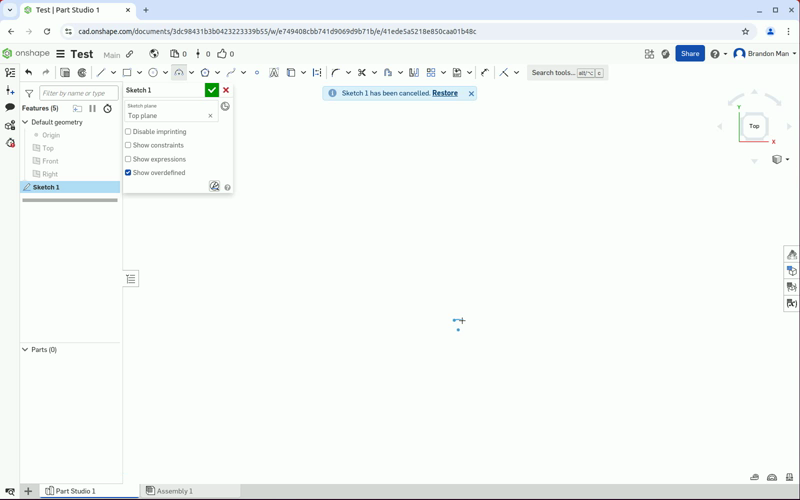
scroll(6)
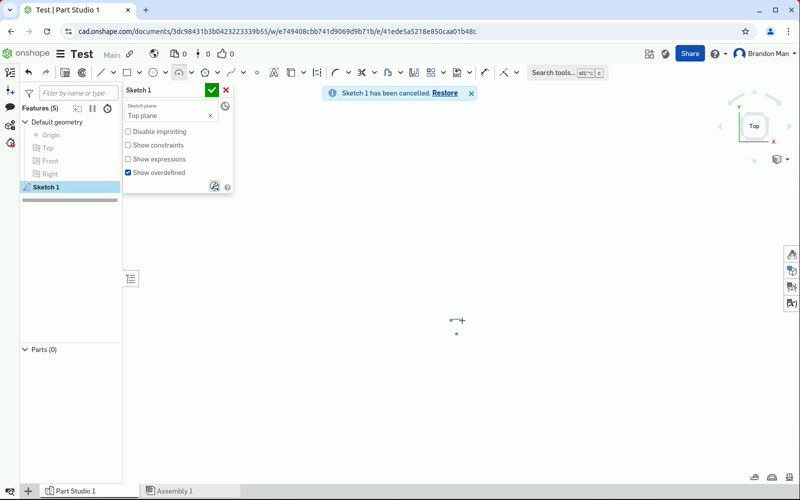
scroll(6)
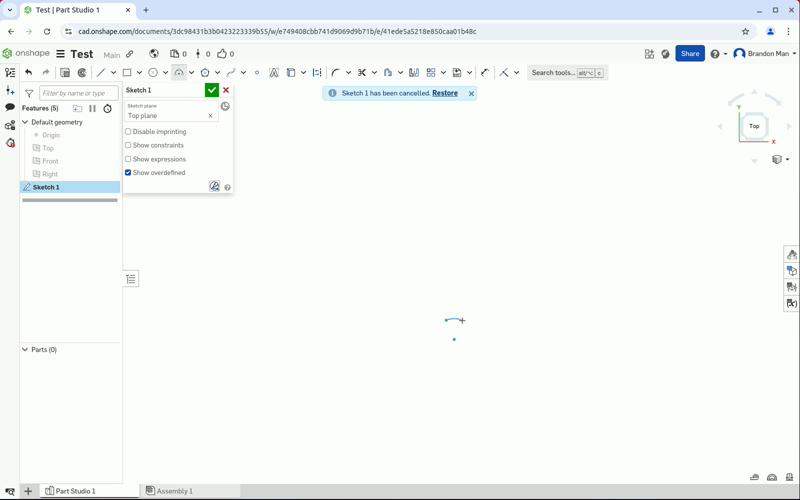
scroll(6)
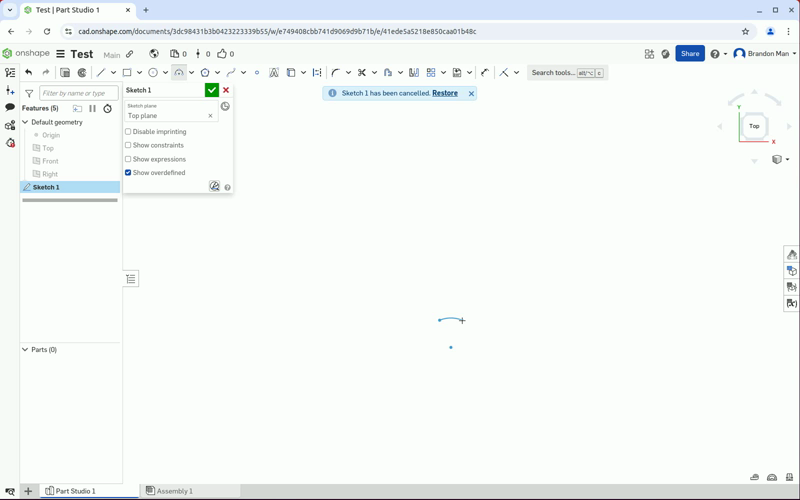
scroll(6)
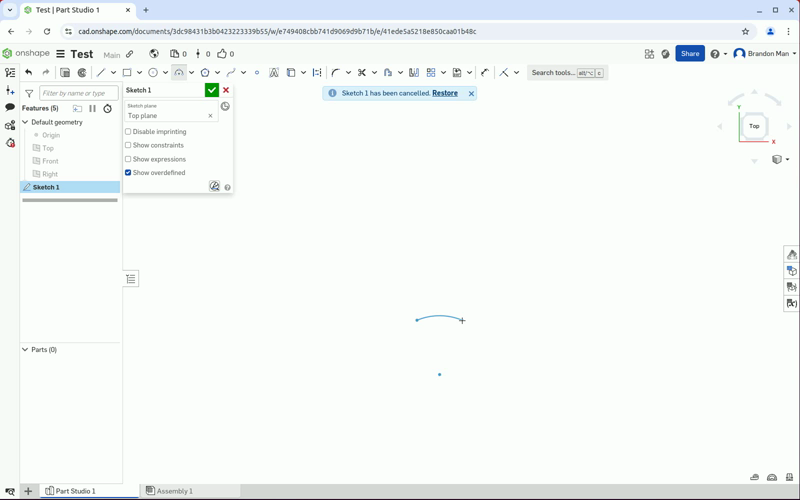
click(462, 320)
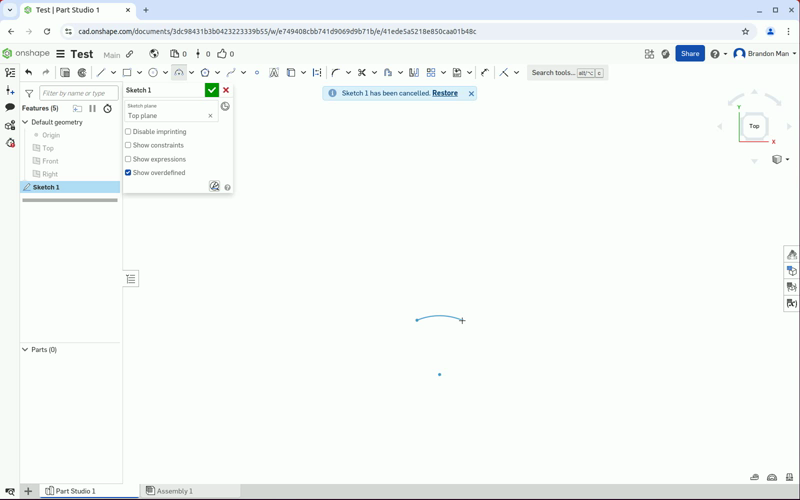
scroll(-6)
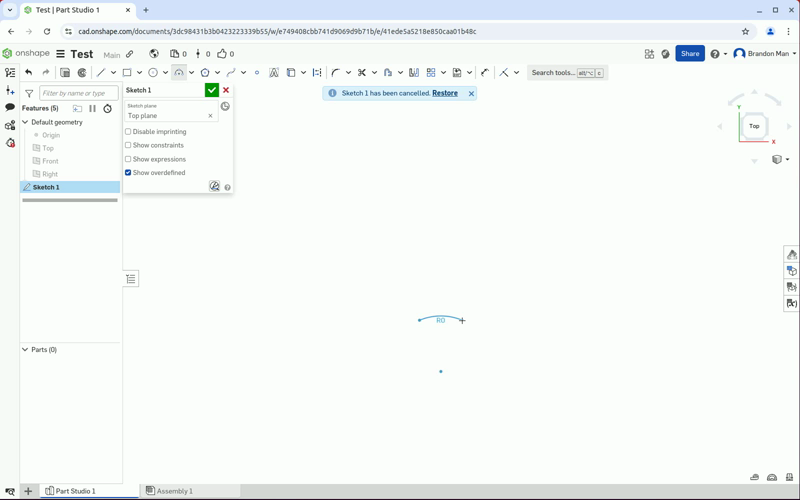
scroll(-6)
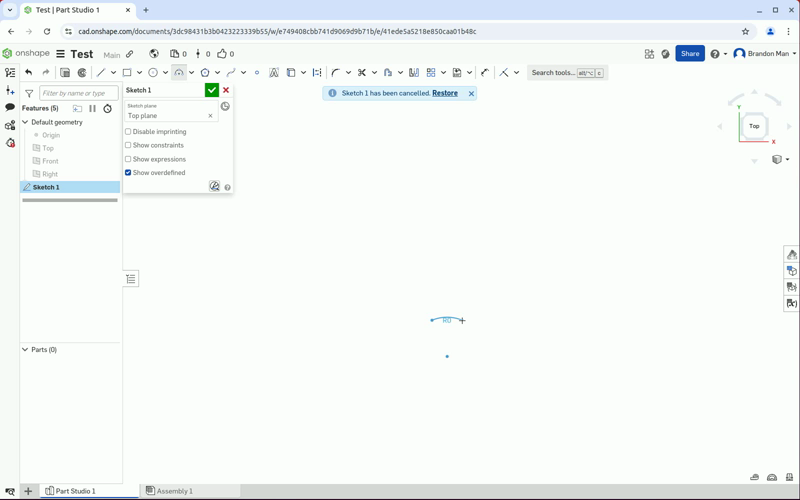
scroll(-6)
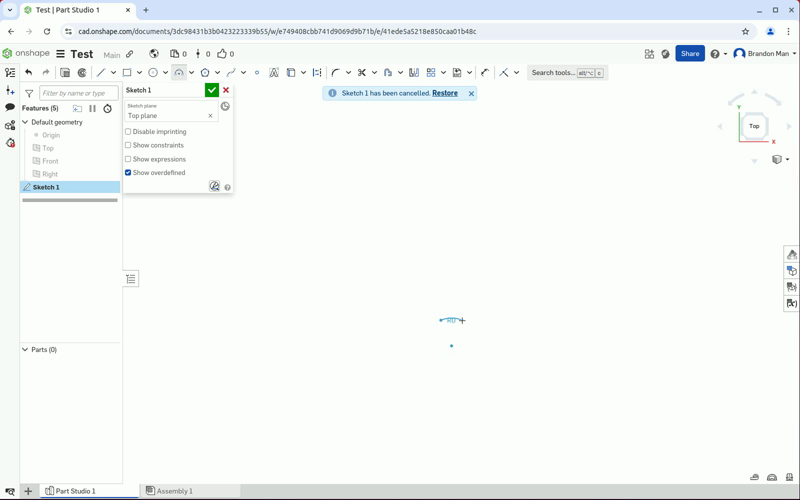
scroll(-6)
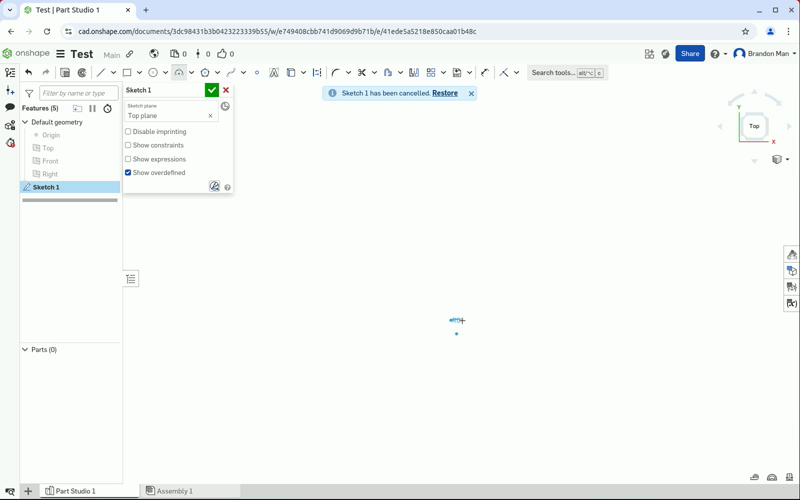
scroll(-6)
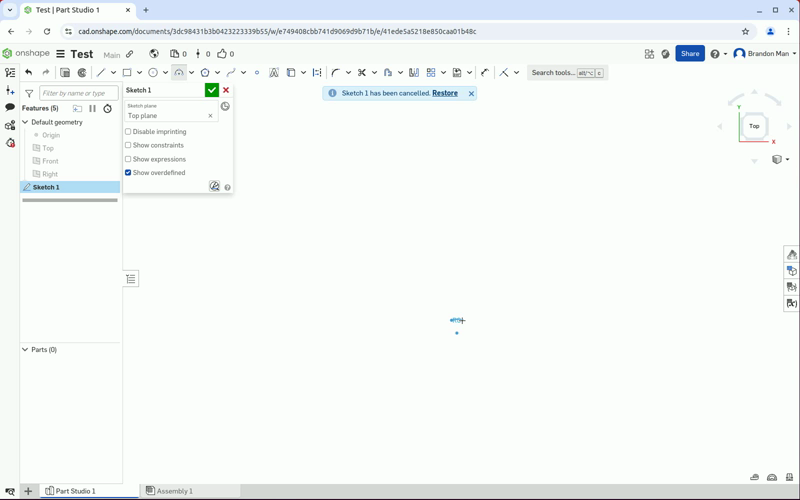
scroll(-6)
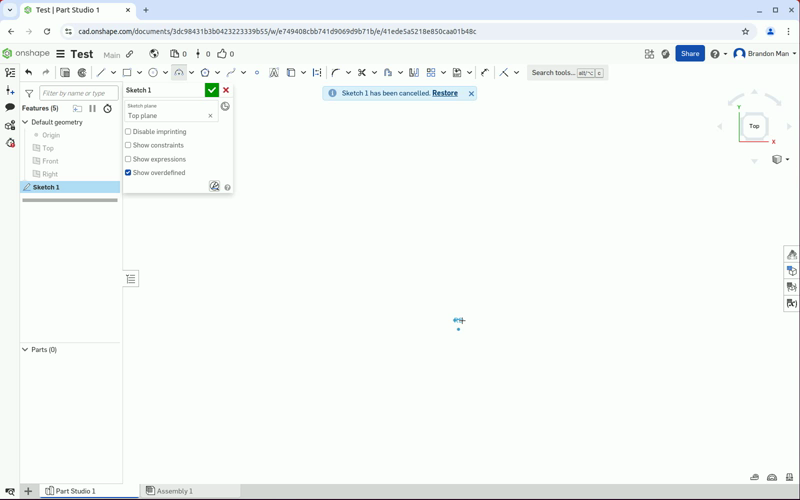
scroll(-6)
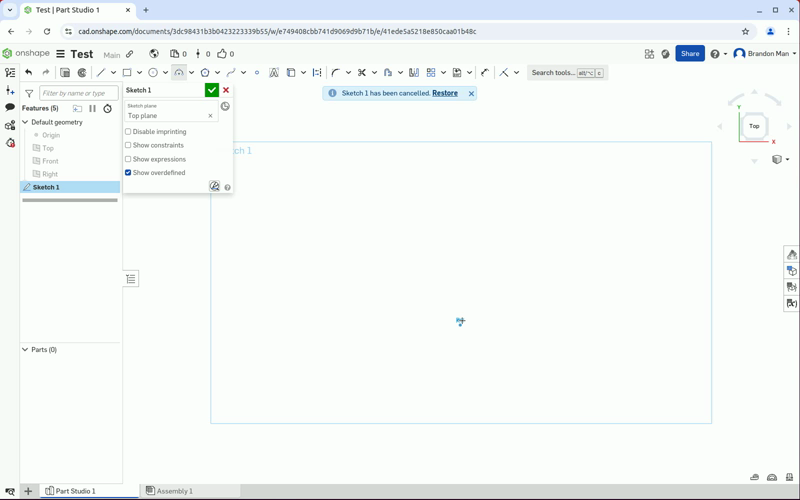
mouse_move(460, 239)
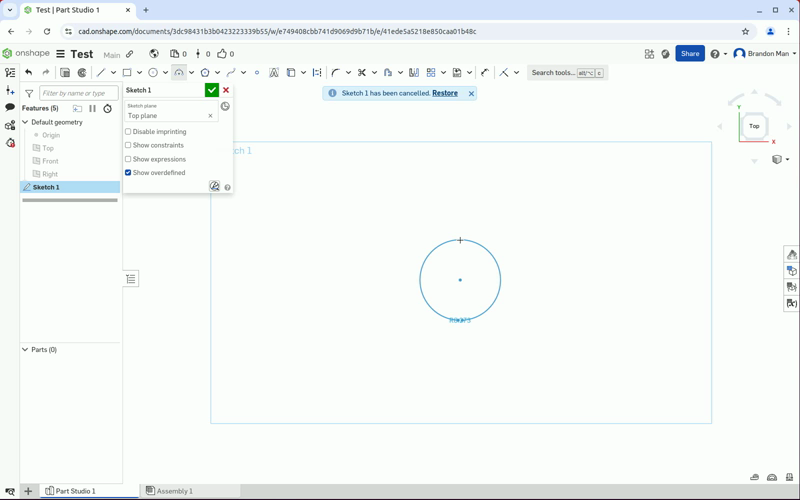
scroll(6)
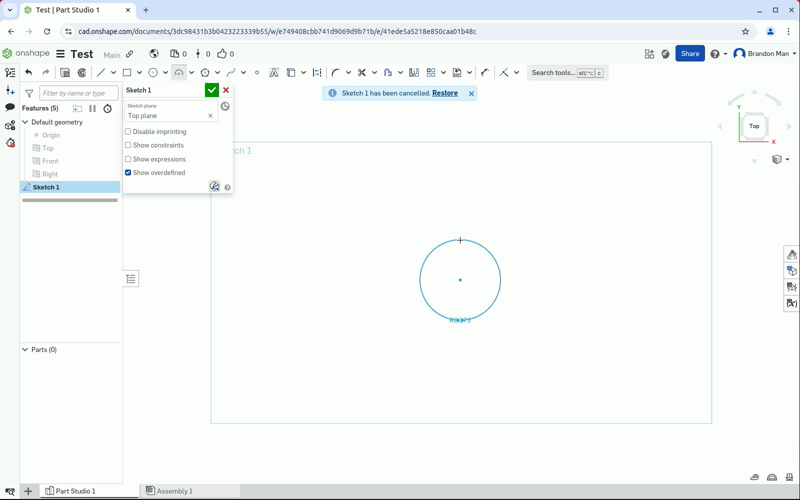
scroll(6)
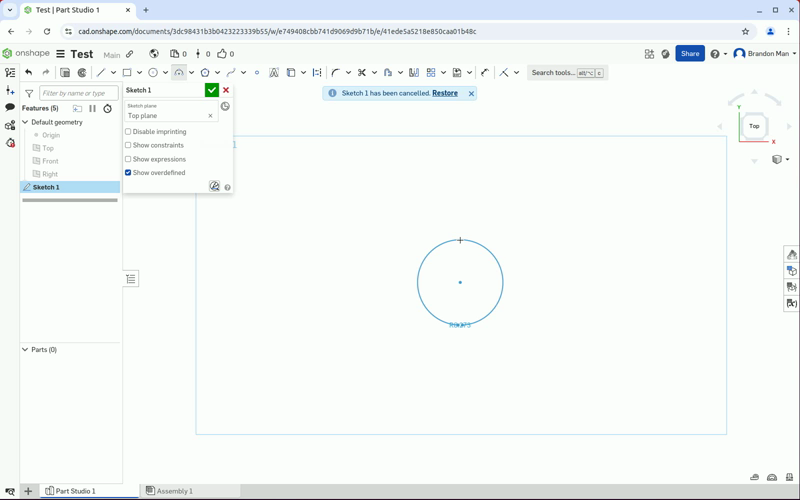
scroll(6)
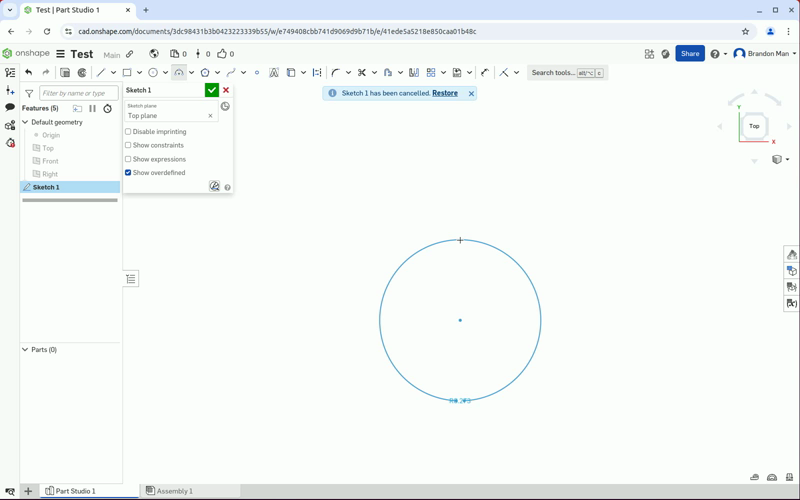
scroll(6)
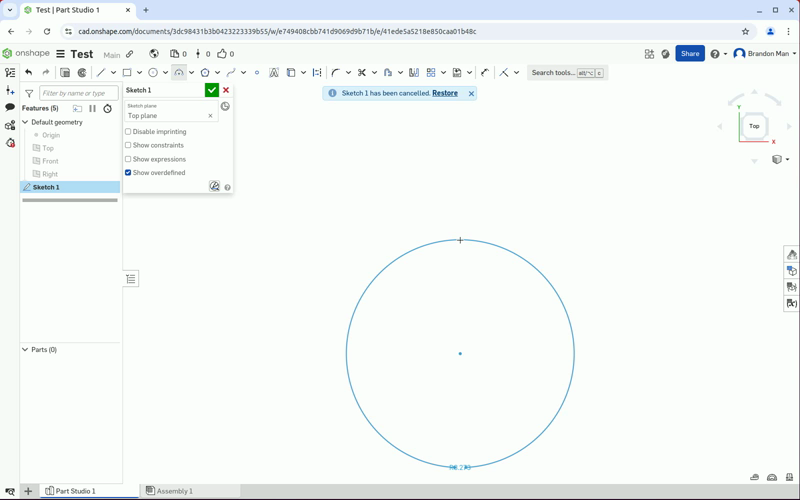
scroll(6)
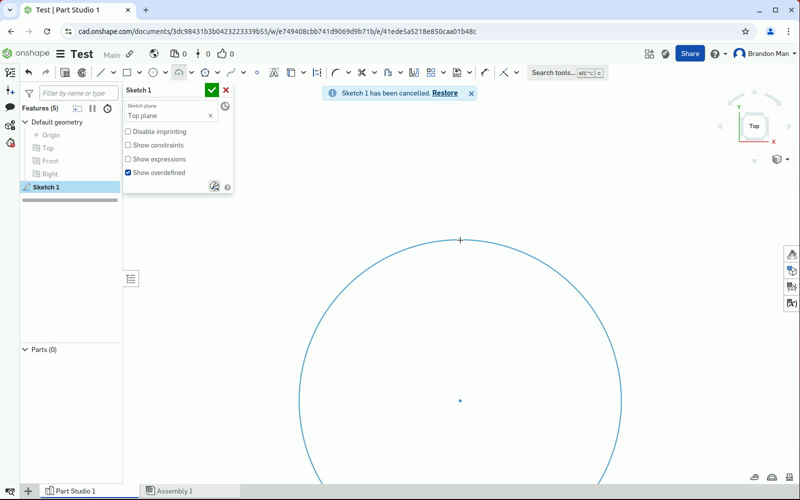
scroll(6)
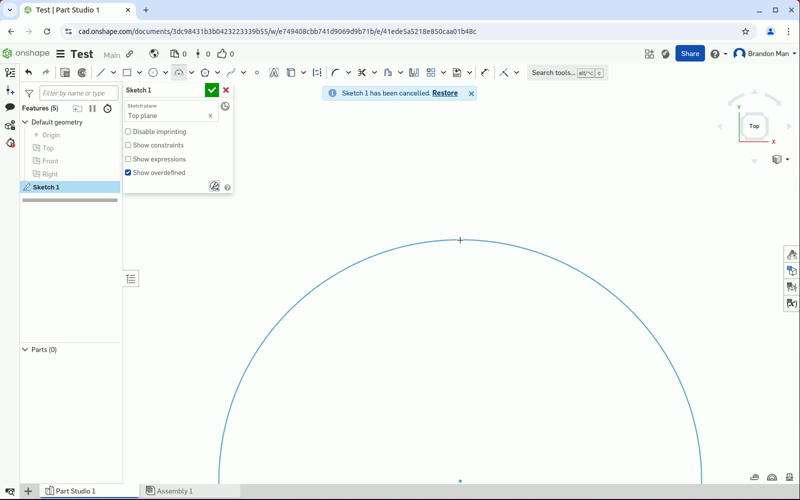
scroll(6)
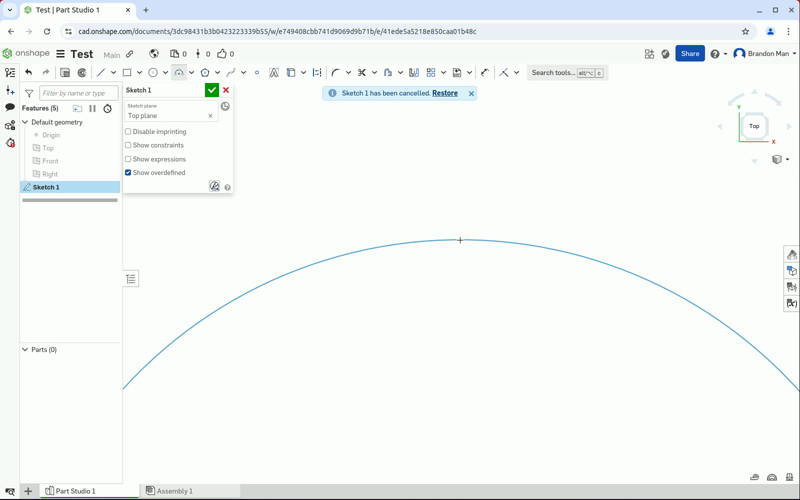
click(460, 239)
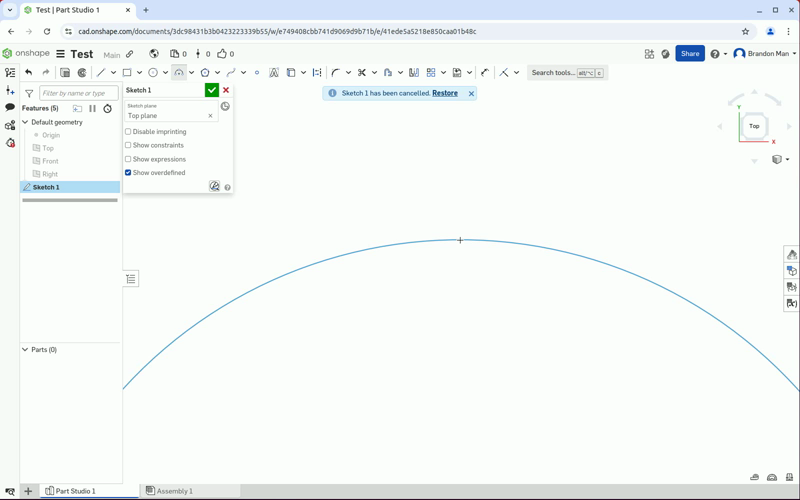
scroll(-6)
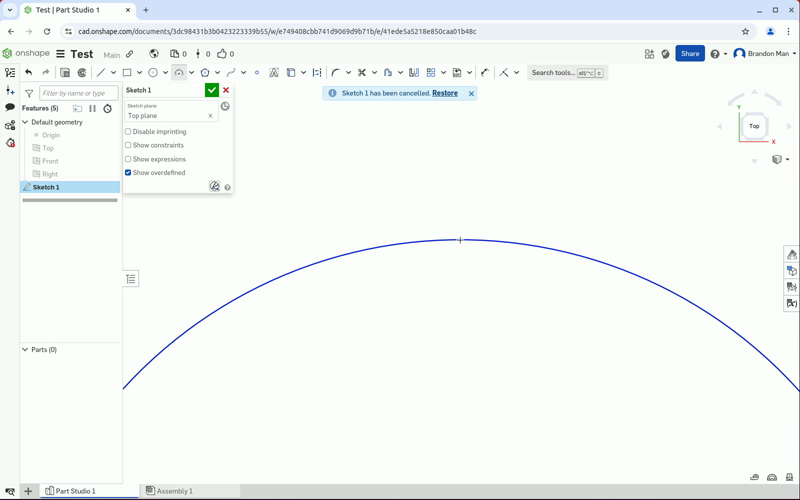
scroll(-6)
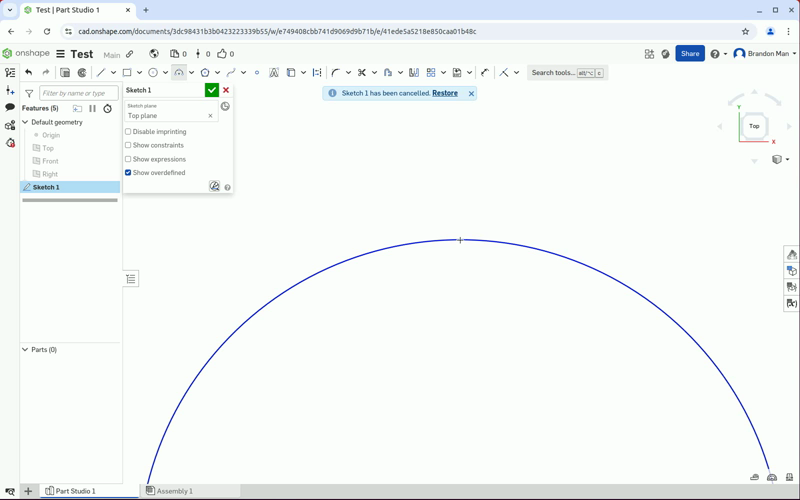
scroll(-6)
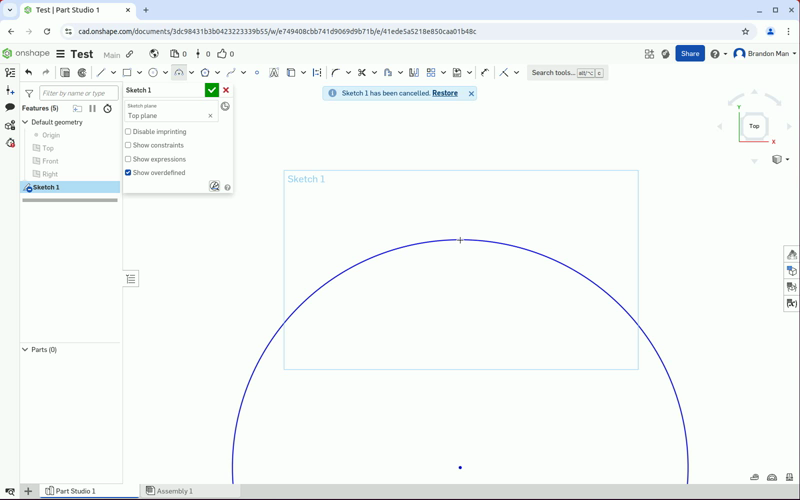
scroll(-6)
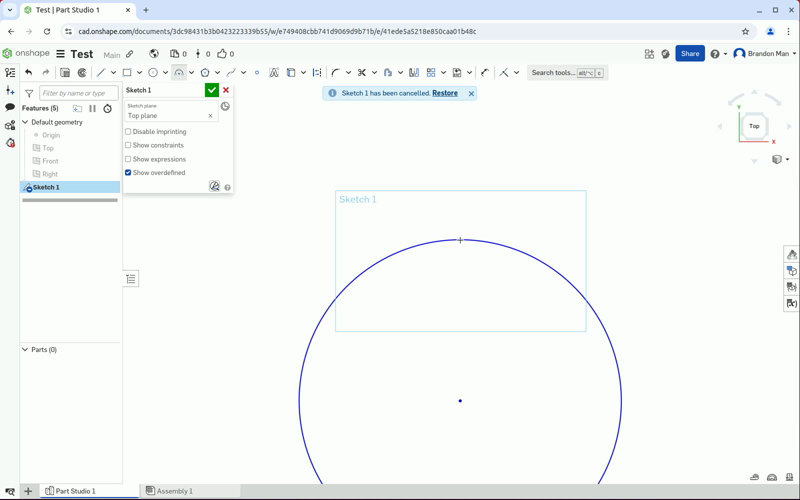
scroll(-6)
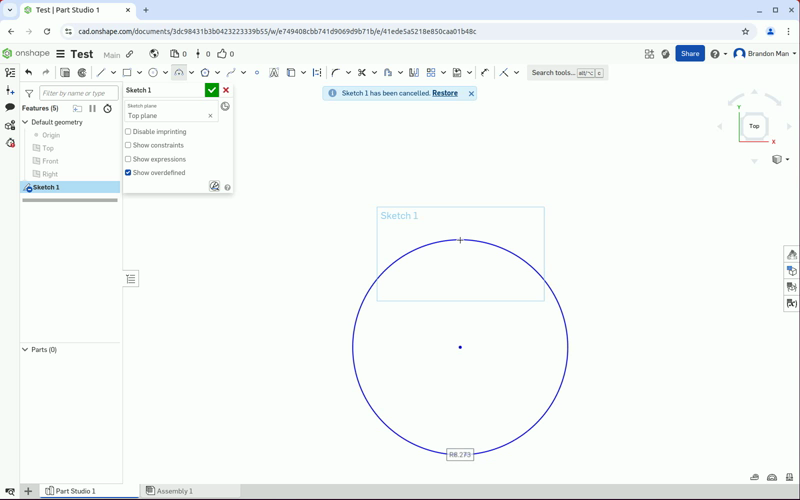
scroll(-6)
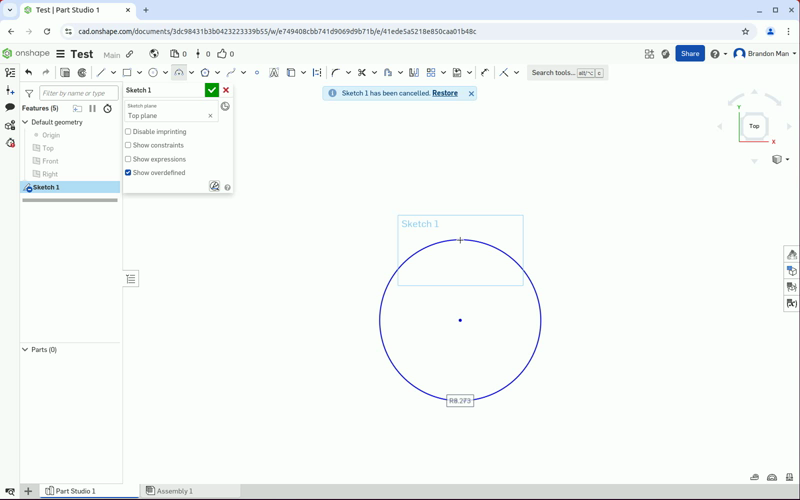
scroll(-6)
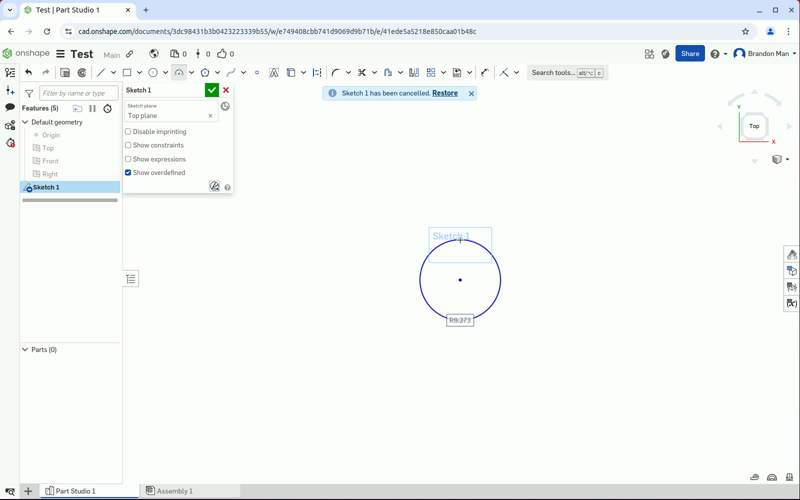
key_up(shift)
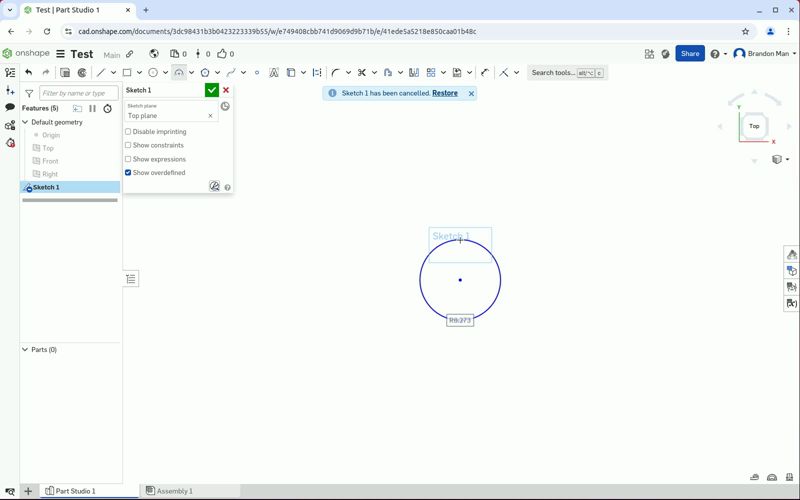
key(esc)
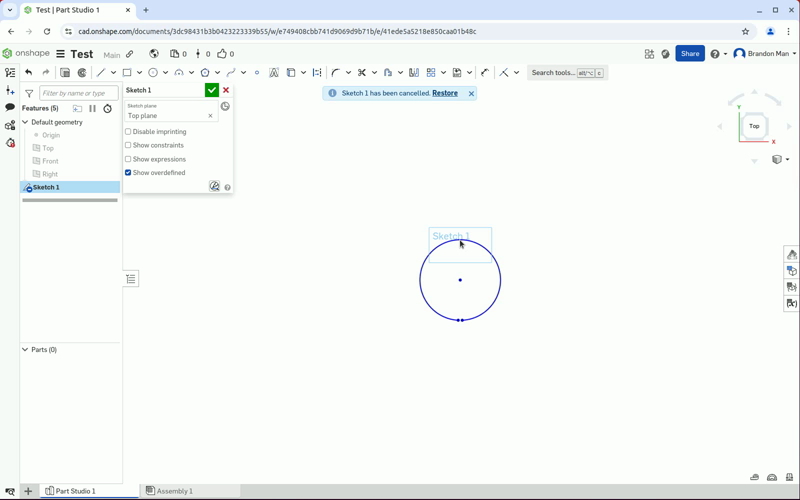
key(l)
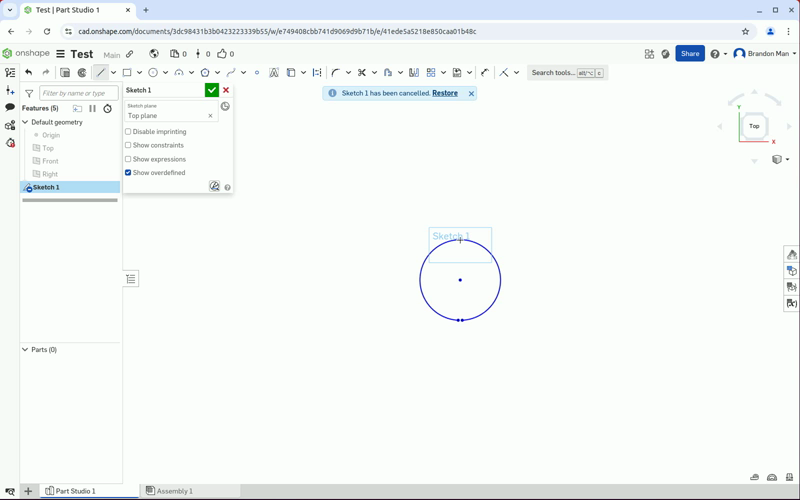
mouse_move(462, 320)
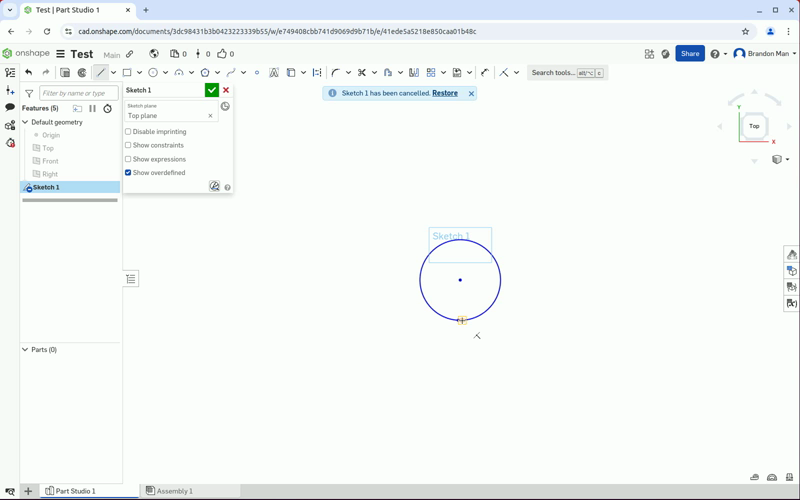
scroll(6)
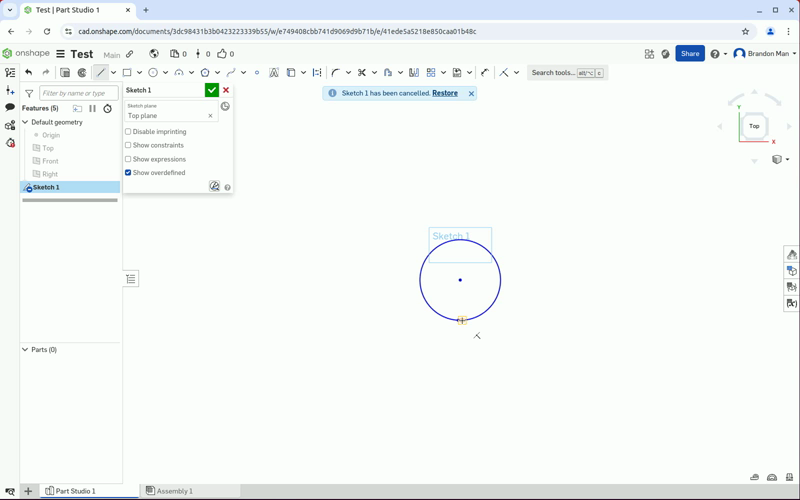
scroll(6)
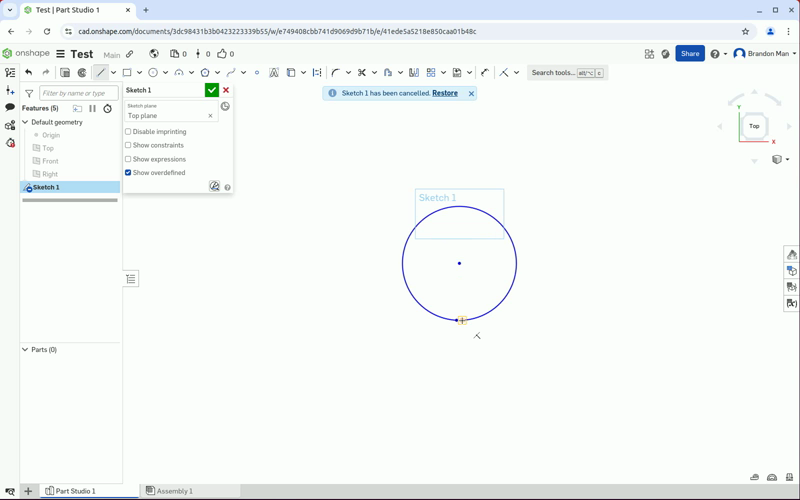
scroll(6)
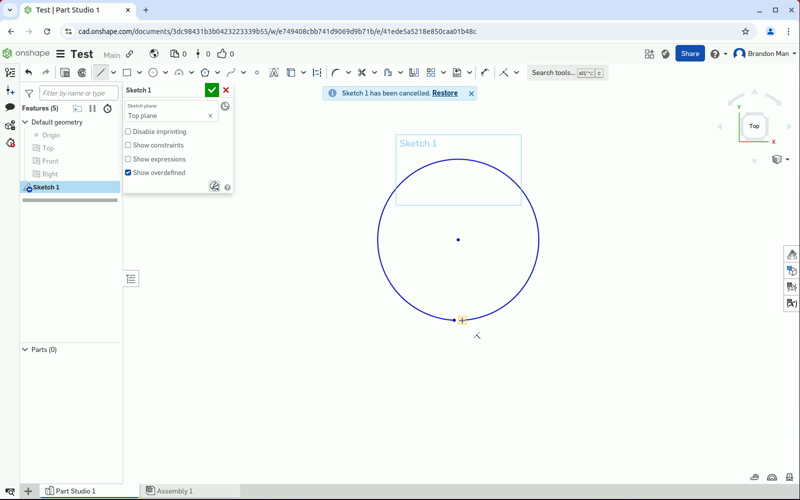
scroll(6)
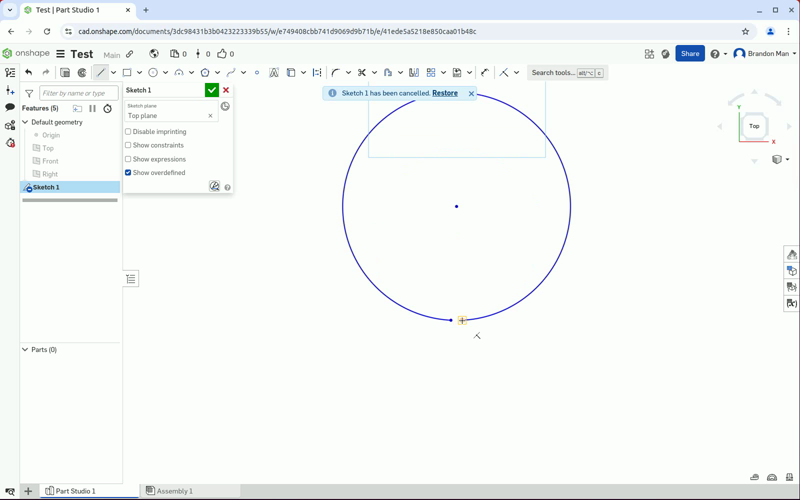
scroll(6)
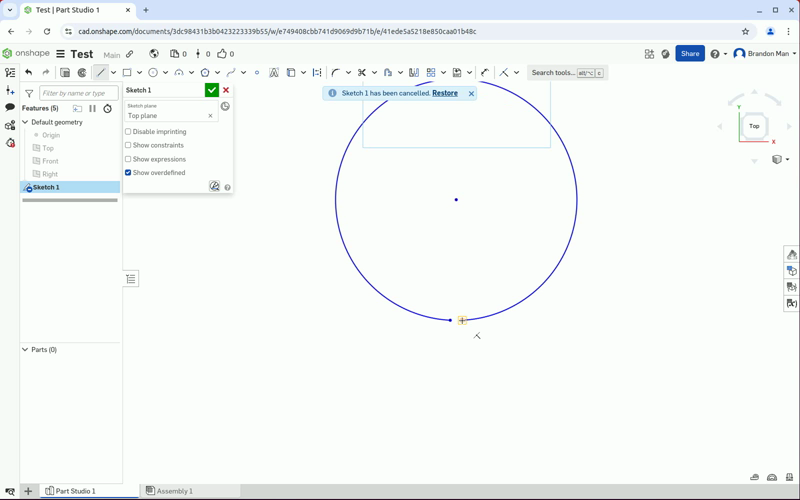
scroll(6)
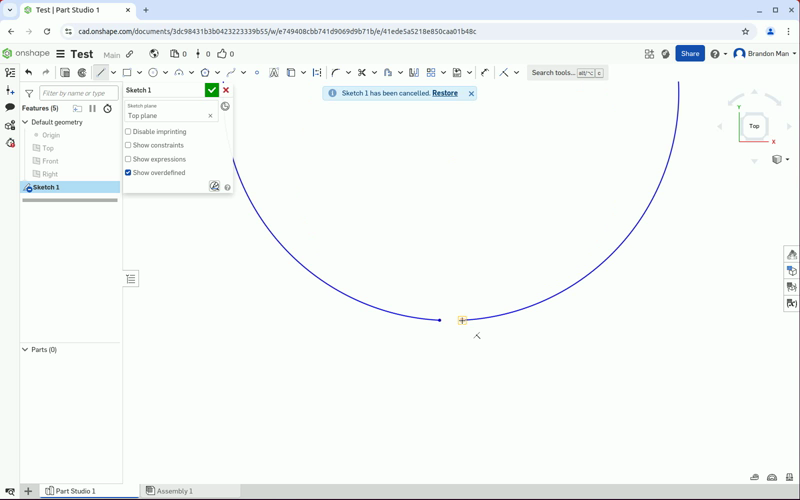
scroll(6)
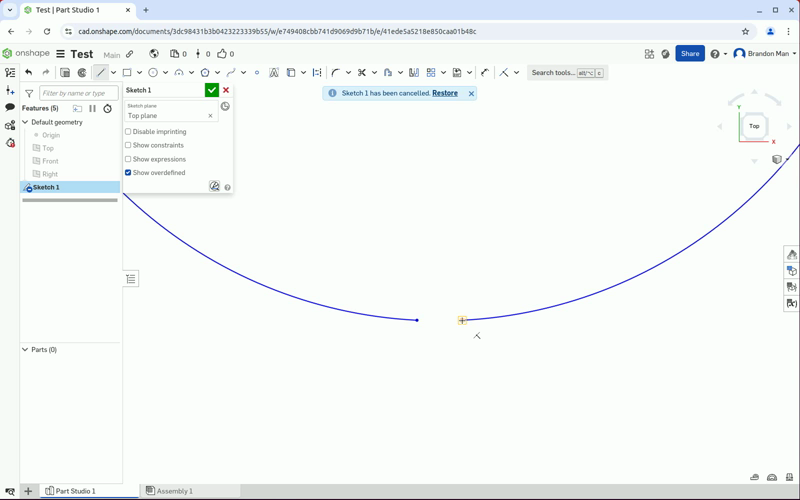
click(462, 320)
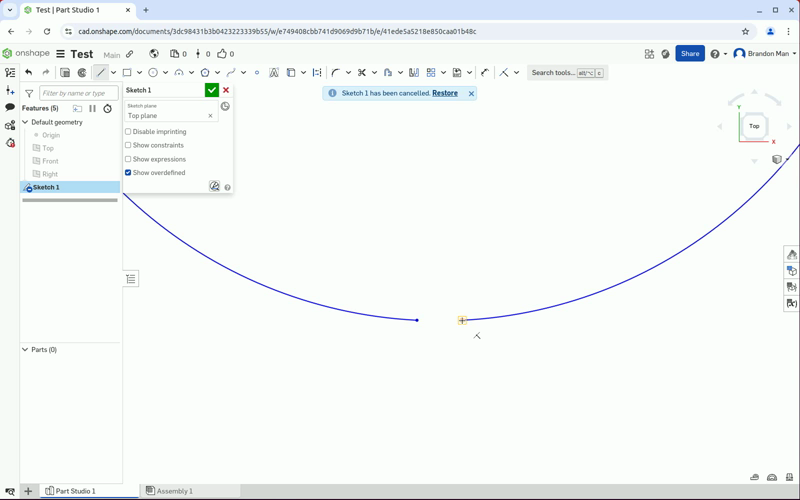
scroll(-6)
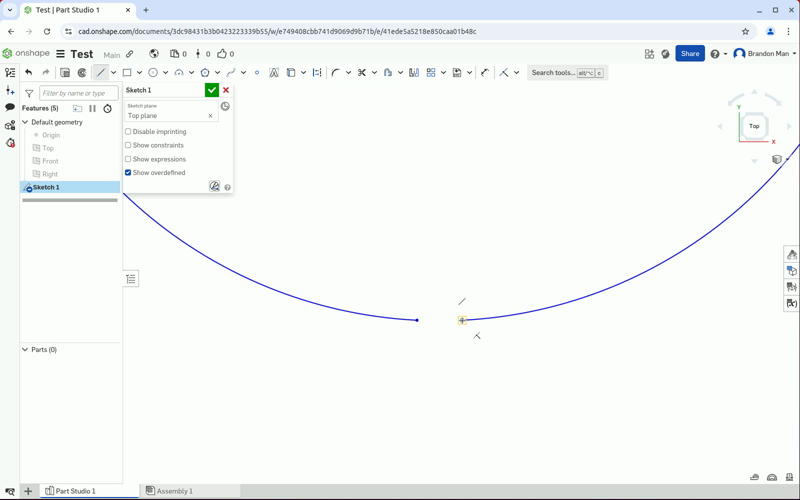
scroll(-6)
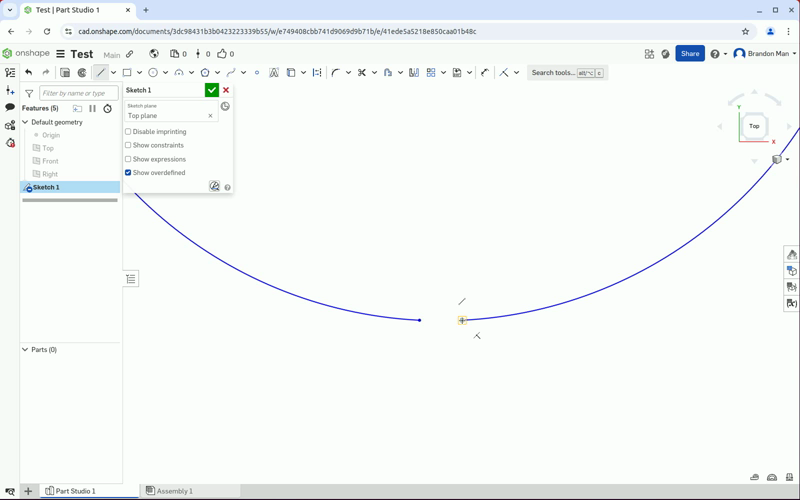
scroll(-6)
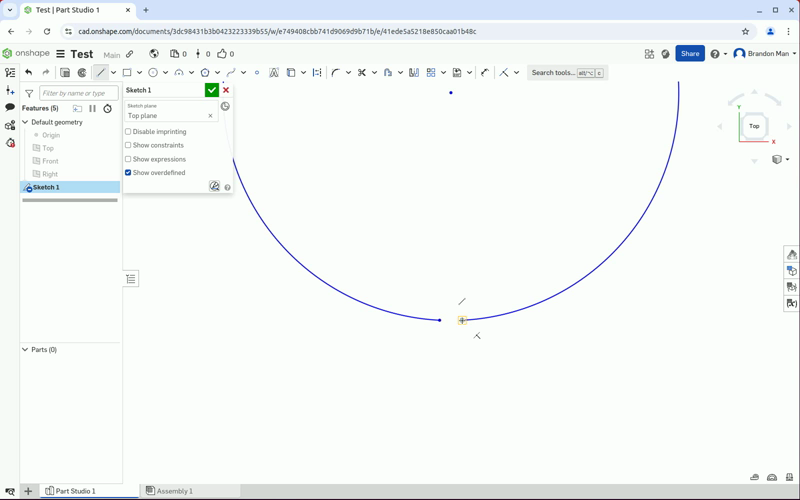
scroll(-6)
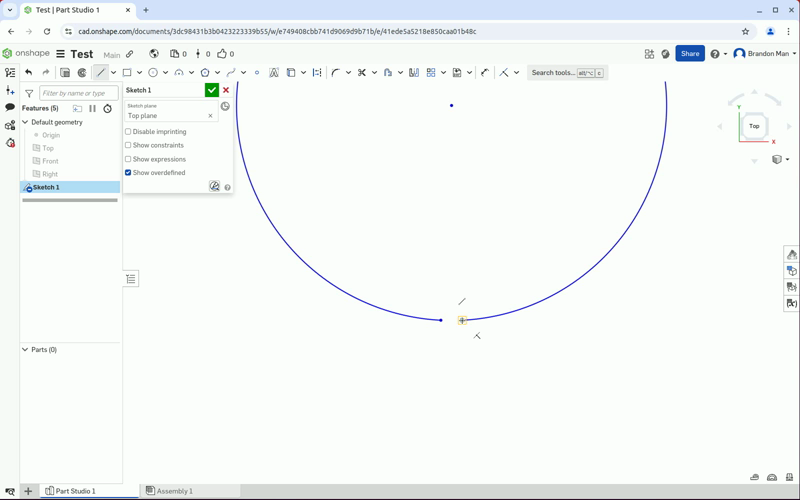
scroll(-6)
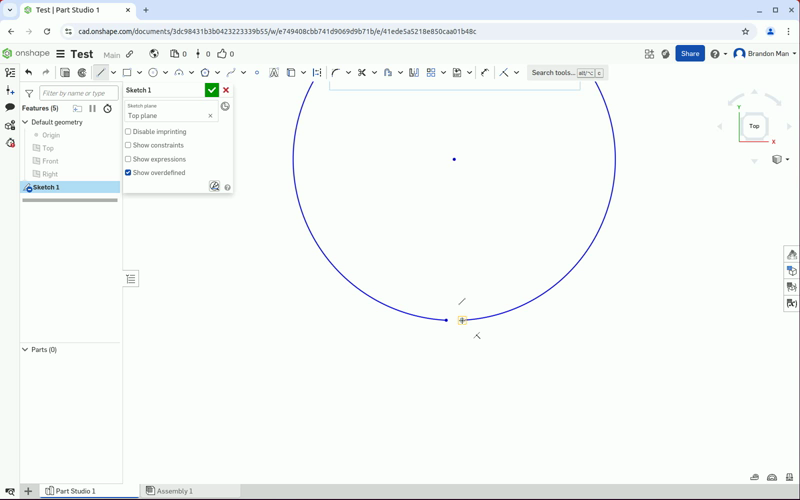
scroll(-6)
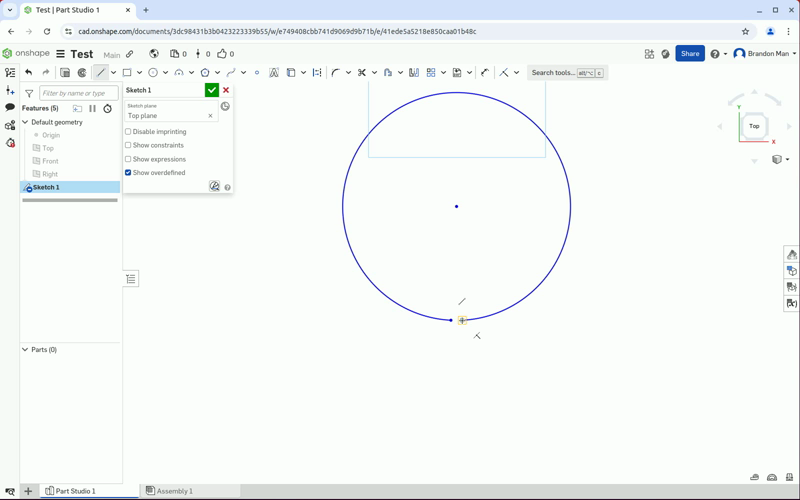
scroll(-6)
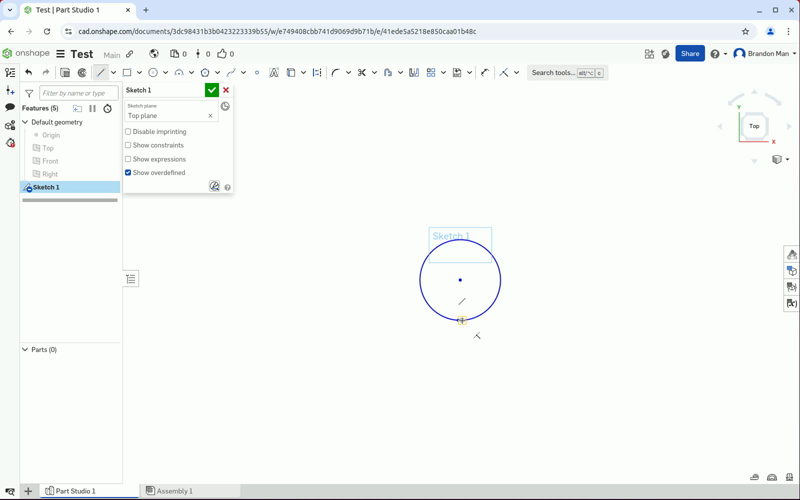
key_down(shift)
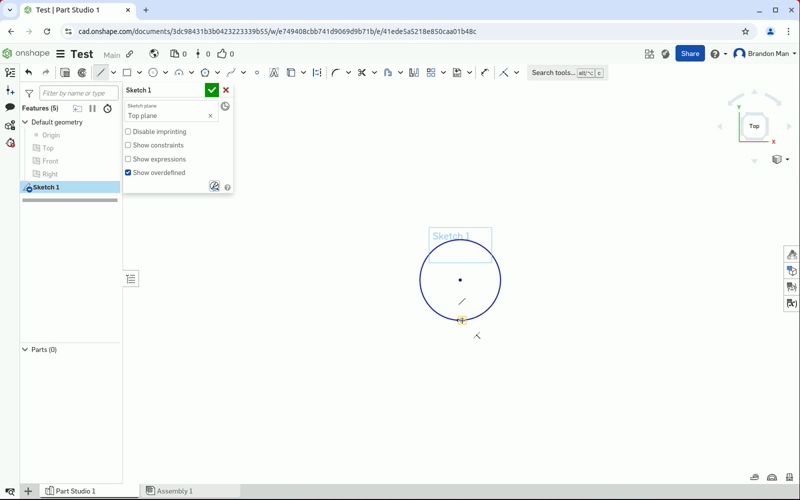
mouse_move(492, 320)
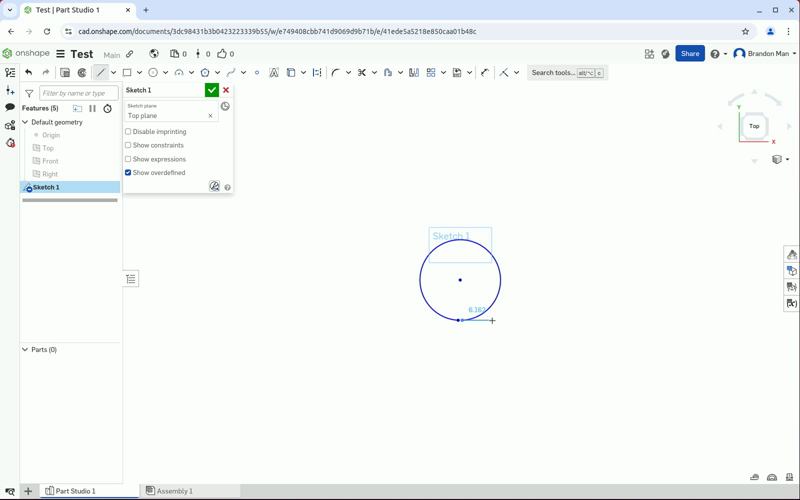
mouse_move(462, 309)
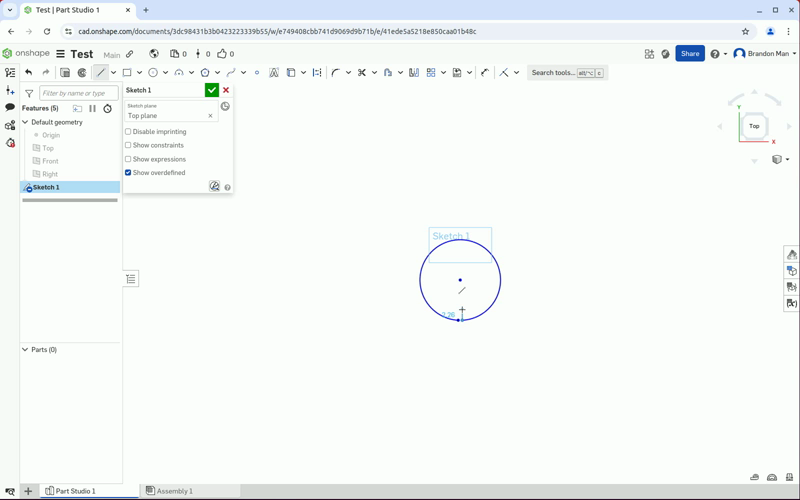
click(462, 309)
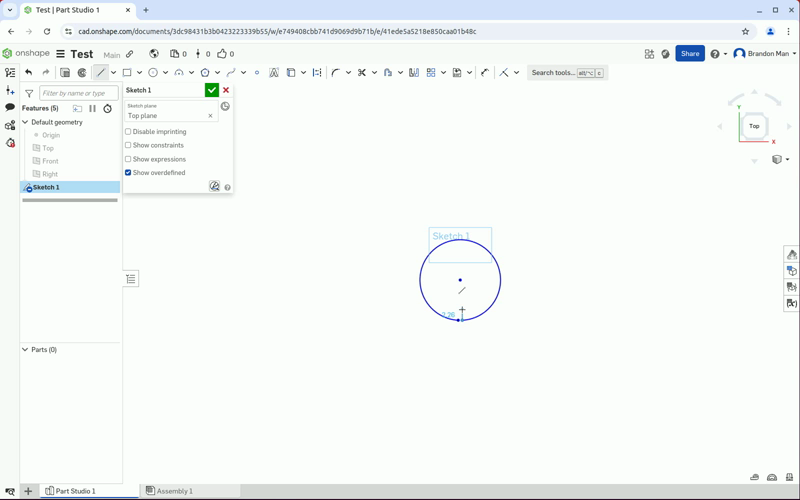
key_up(shift)
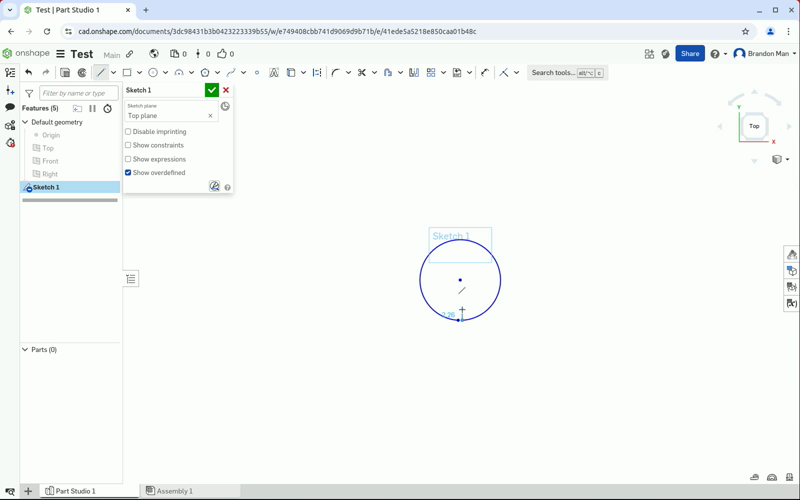
key(esc)
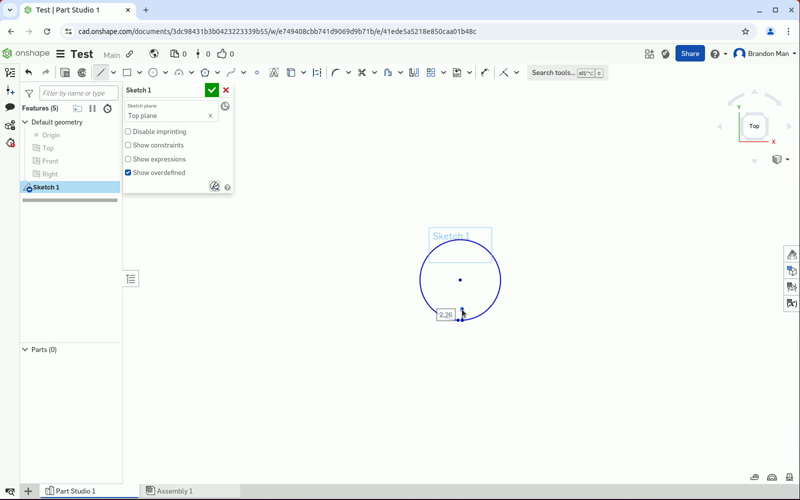
key(a)
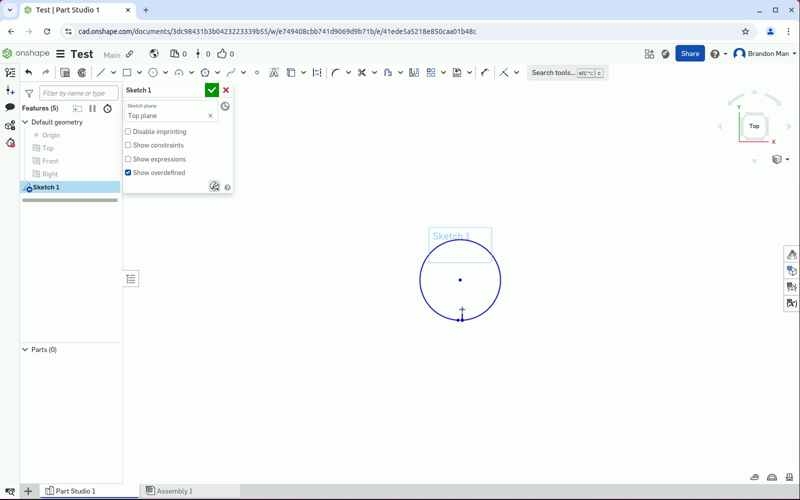
mouse_move(462, 309)
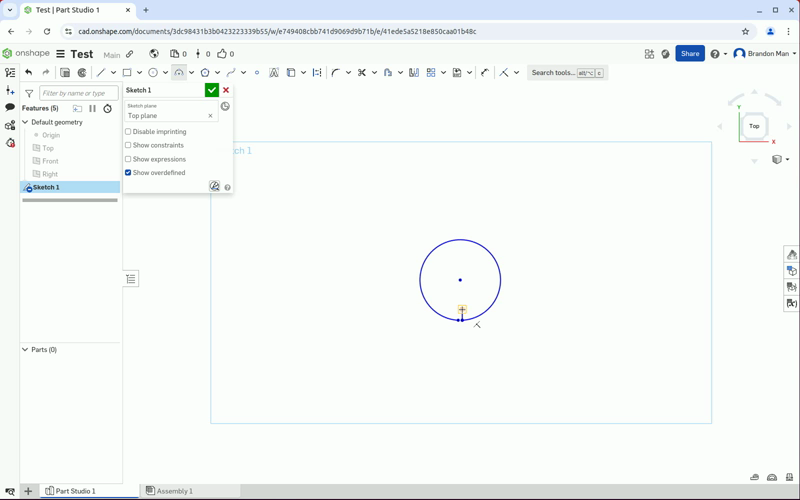
click(462, 309)
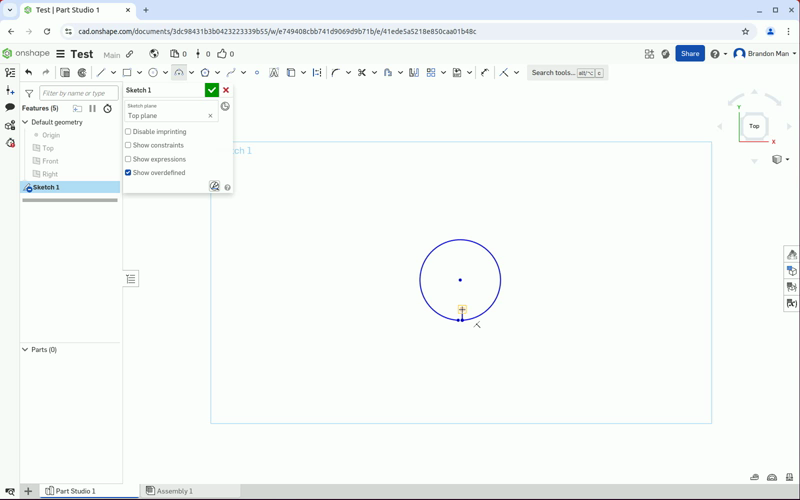
key_down(shift)
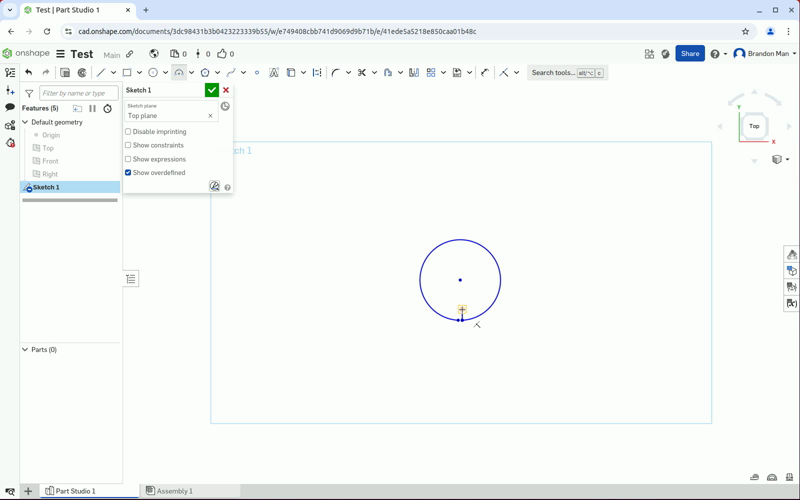
mouse_move(458, 309)
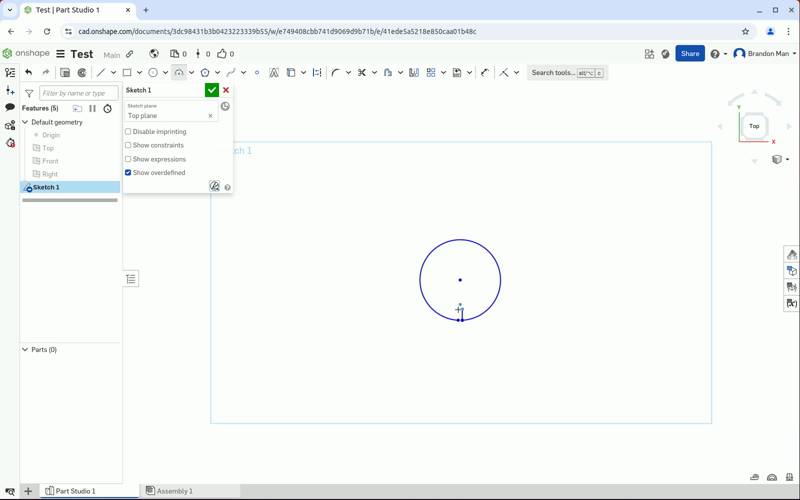
scroll(6)
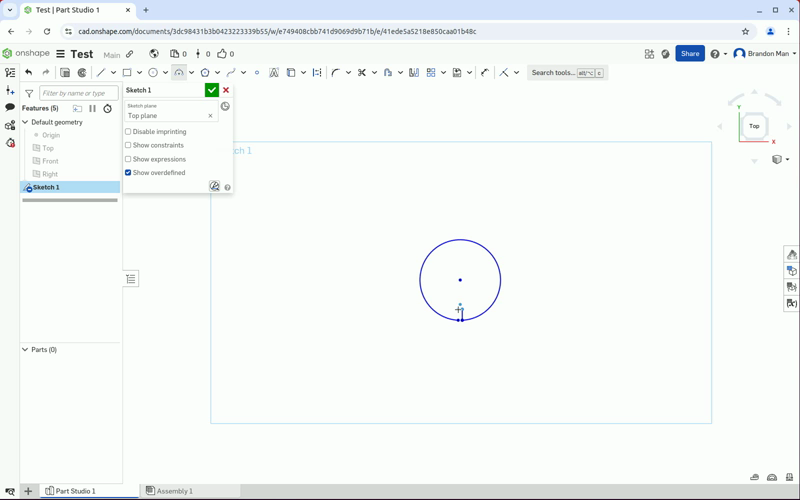
scroll(6)
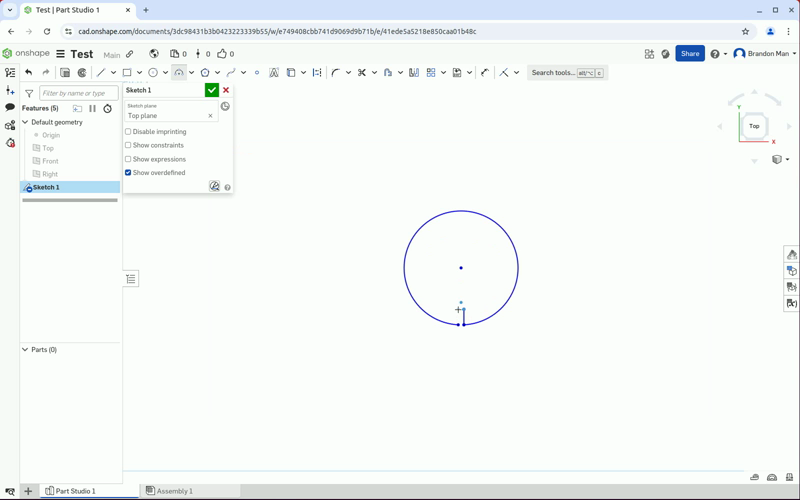
scroll(6)
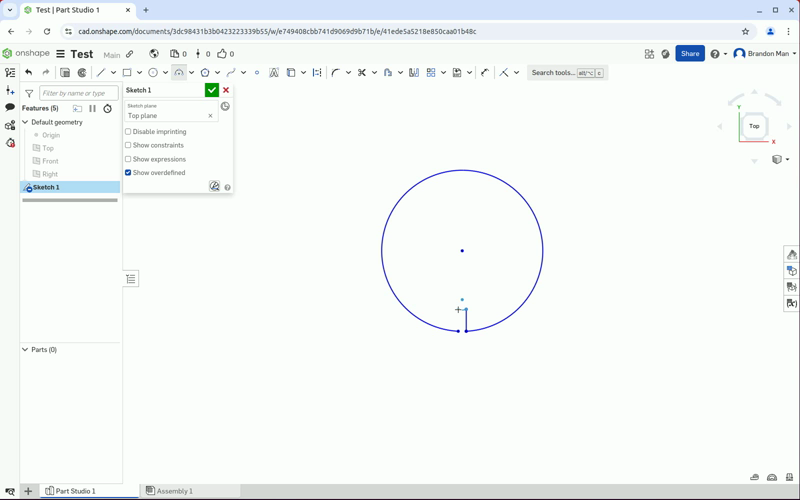
scroll(6)
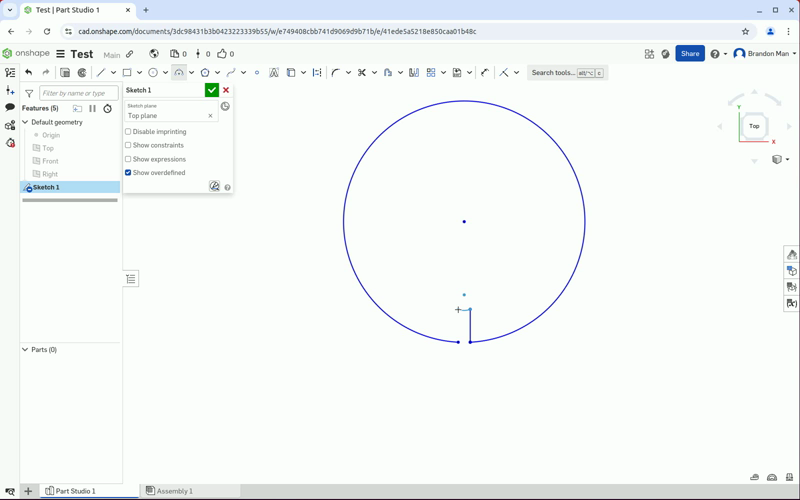
scroll(6)
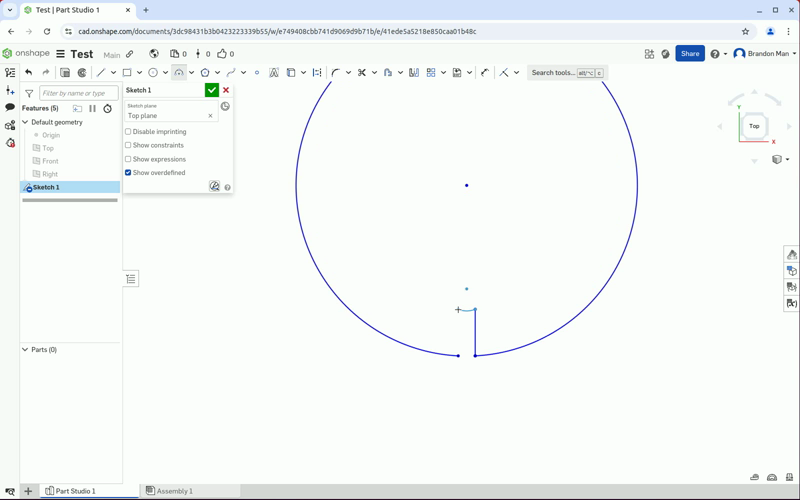
scroll(6)
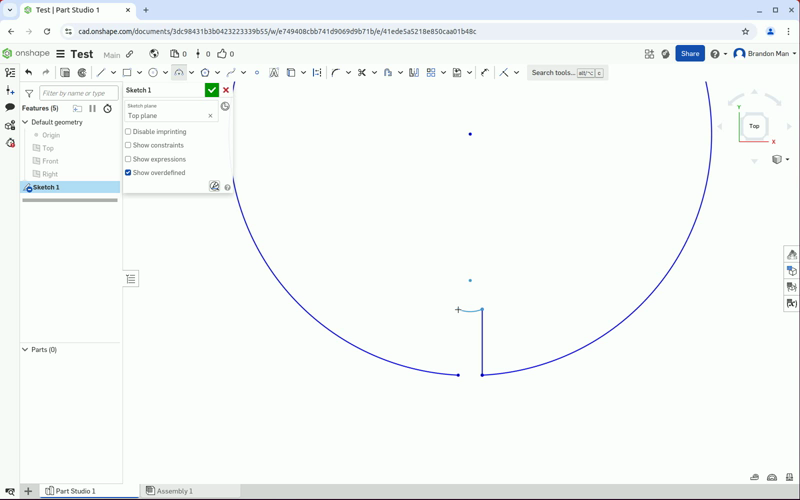
scroll(6)
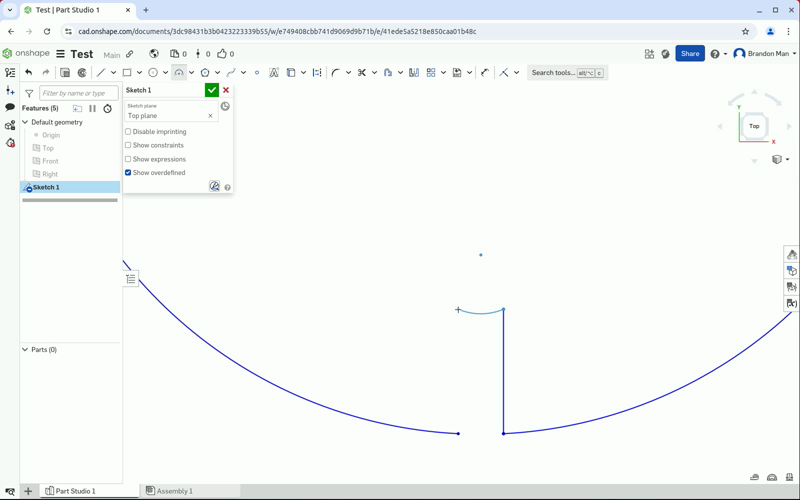
click(458, 309)
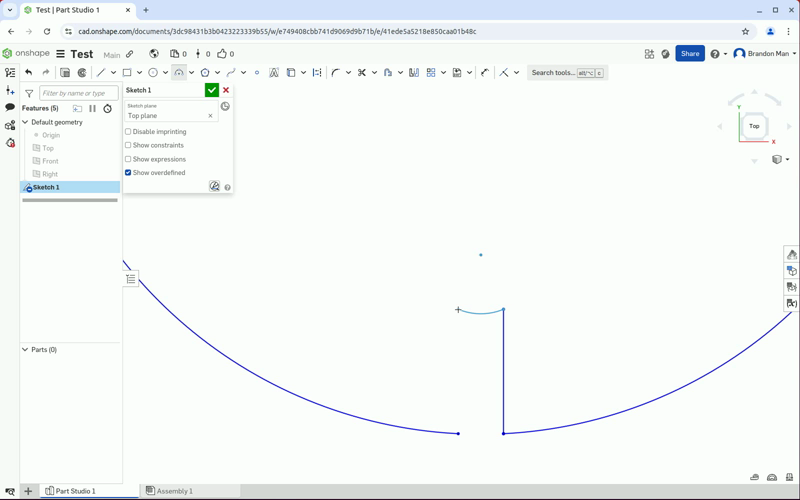
scroll(-6)
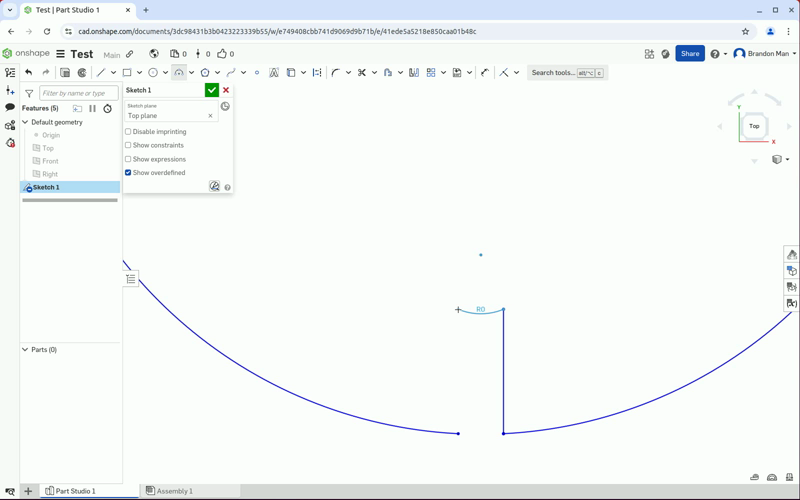
scroll(-6)
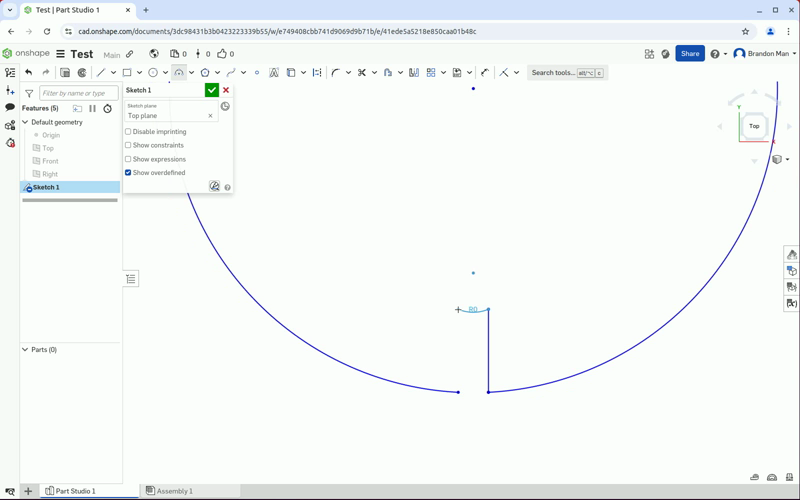
scroll(-6)
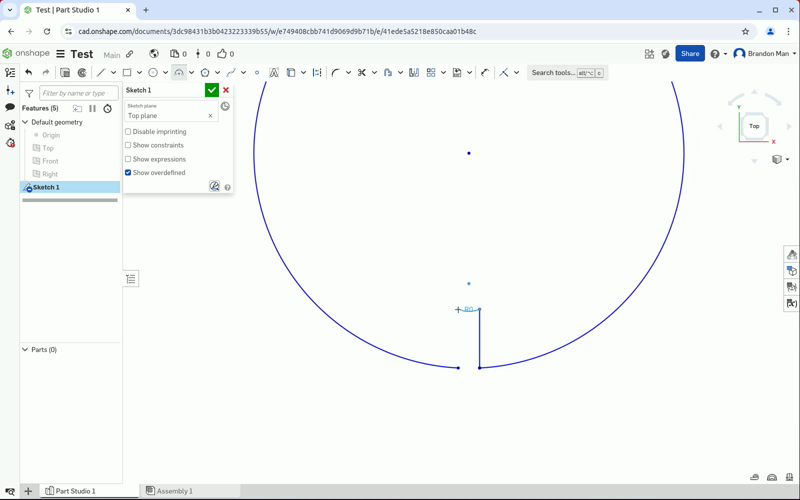
scroll(-6)
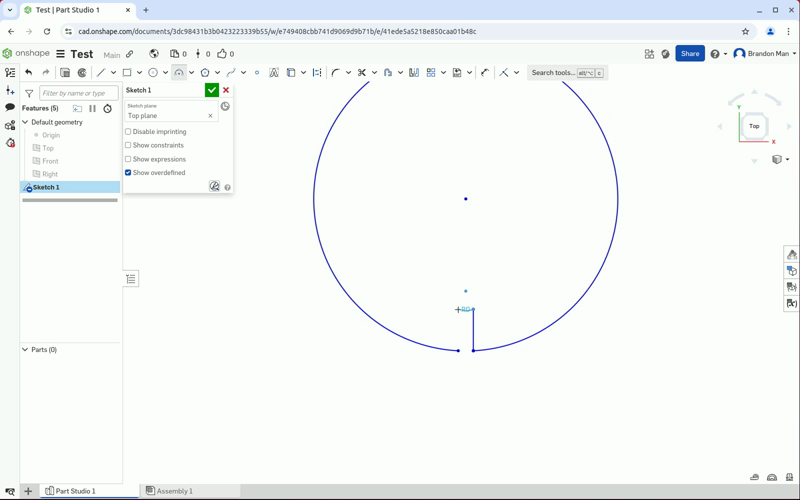
scroll(-6)
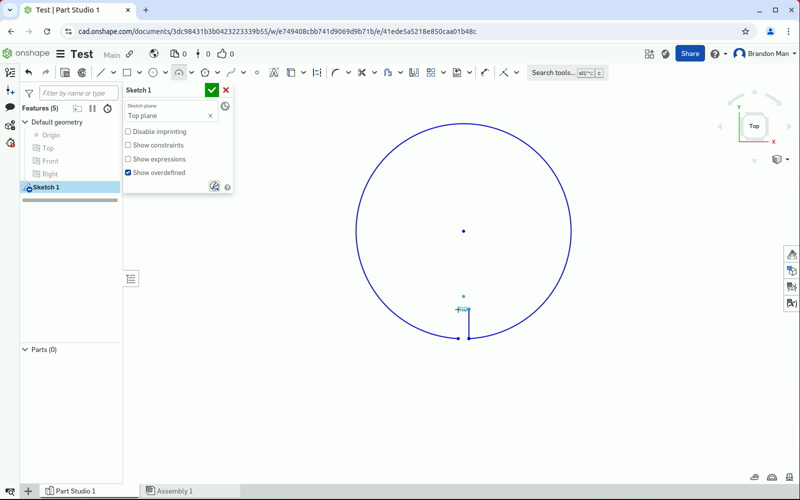
scroll(-6)
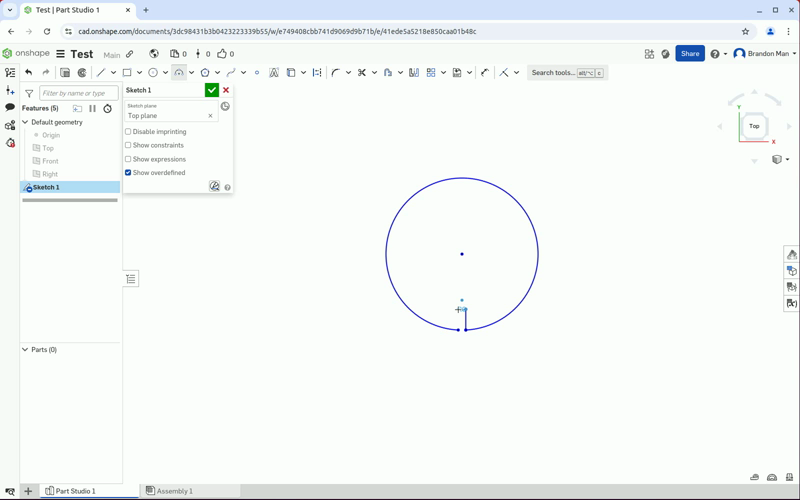
scroll(-6)
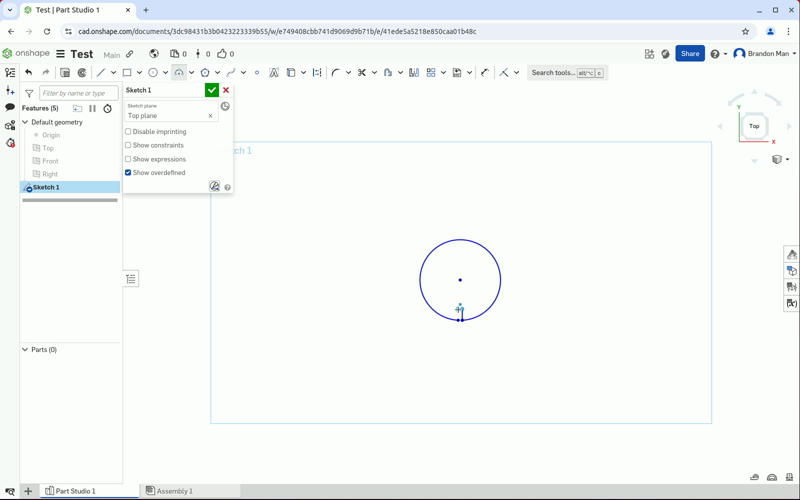
mouse_move(460, 255)
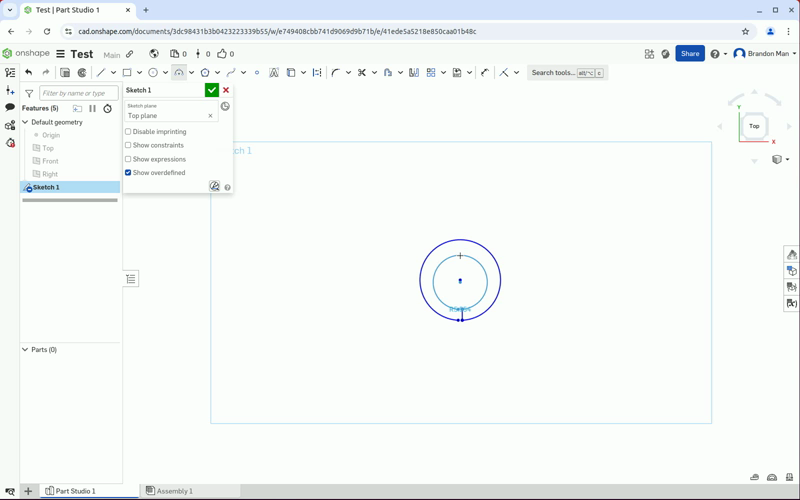
scroll(6)
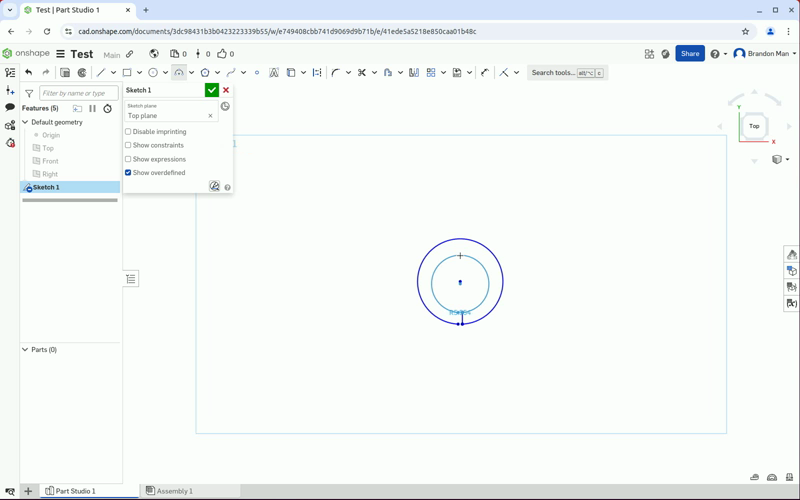
scroll(6)
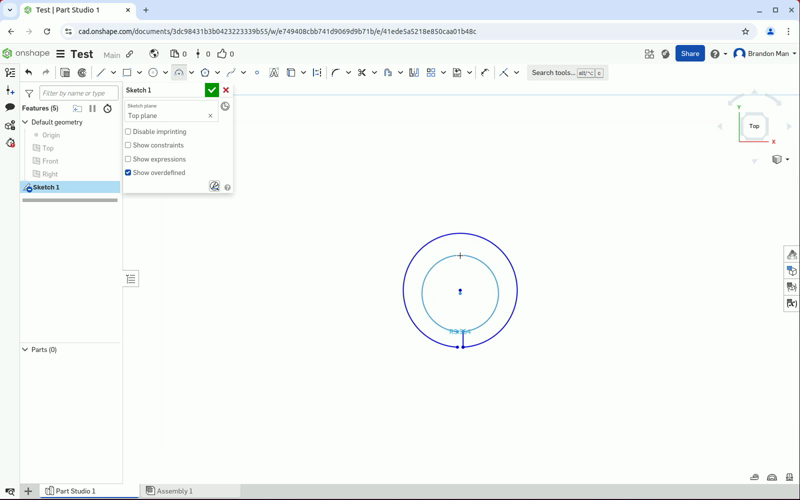
scroll(6)
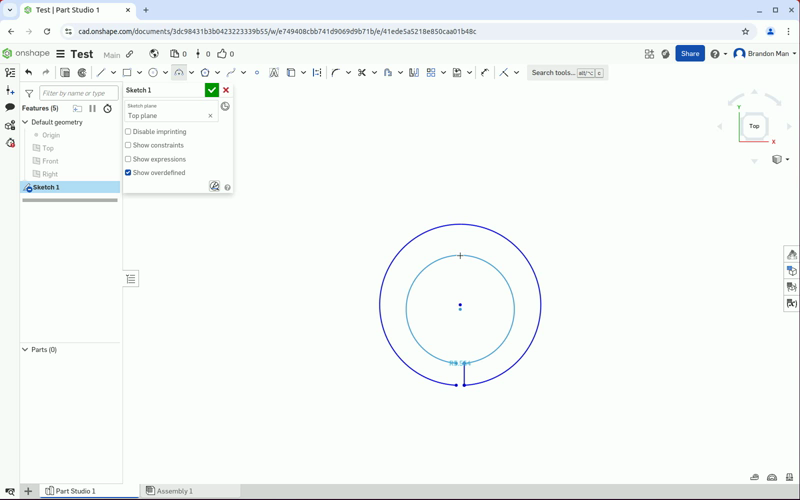
scroll(6)
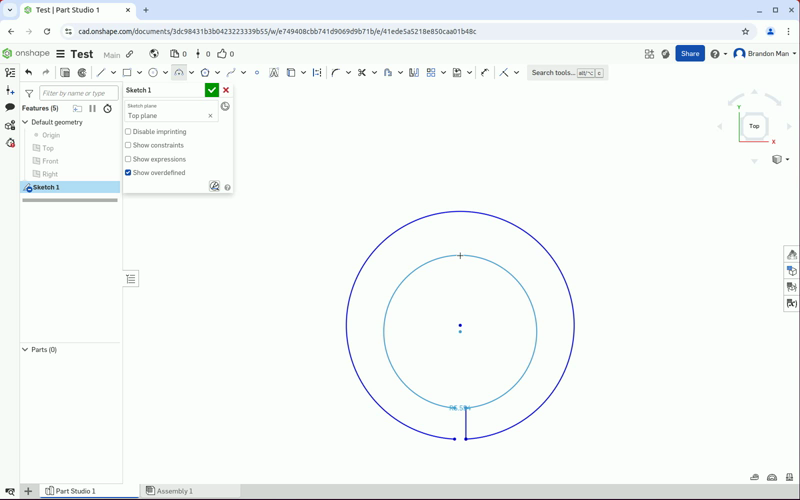
scroll(6)
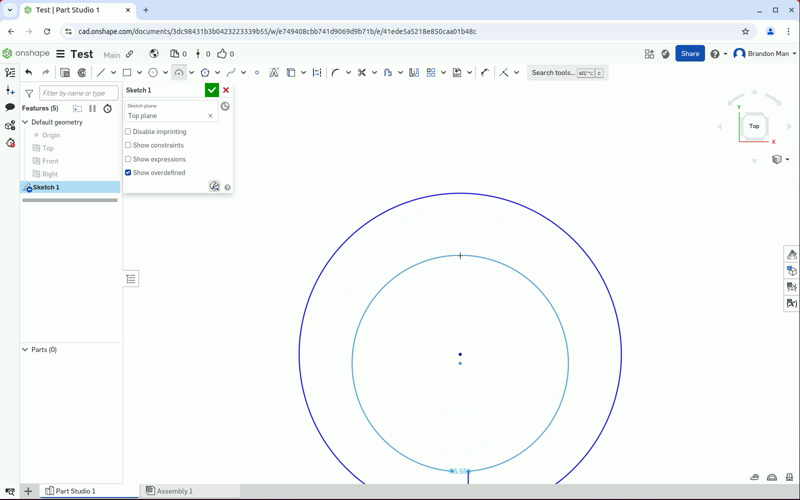
scroll(6)
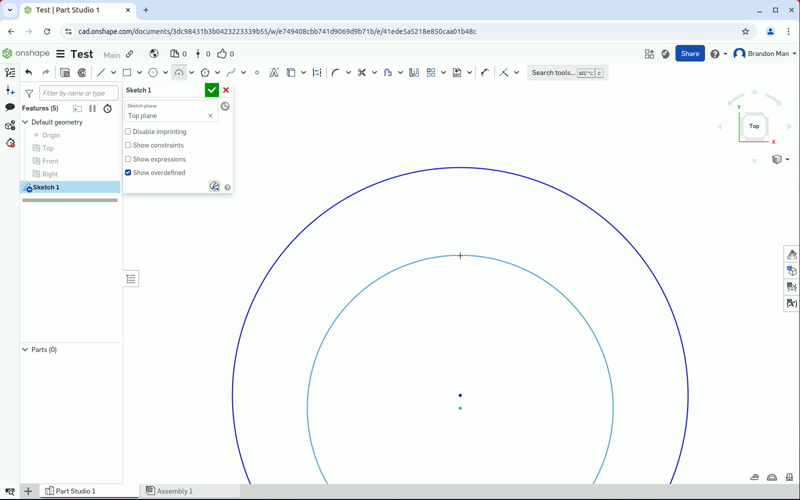
scroll(6)
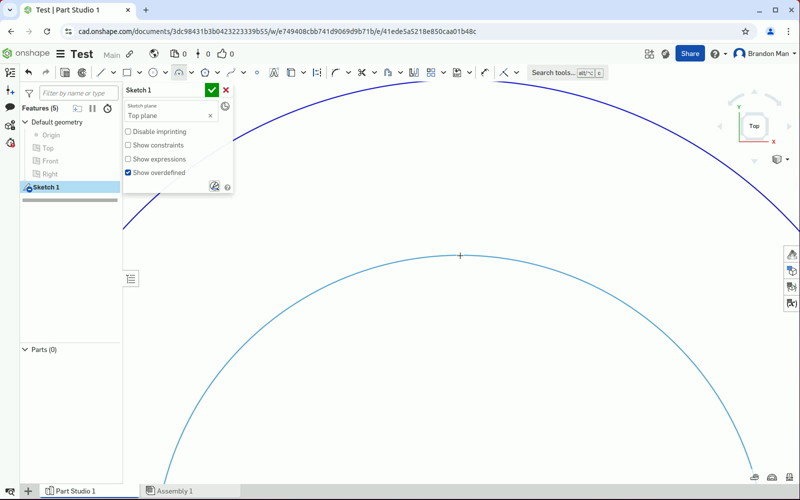
click(460, 255)
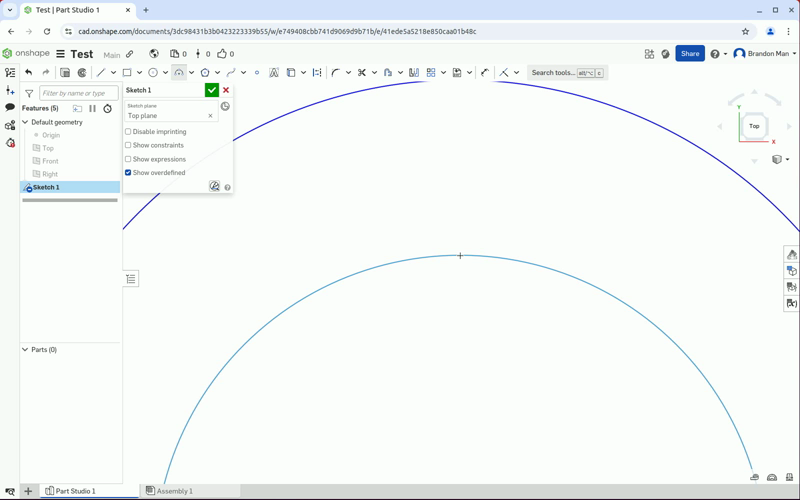
scroll(-6)
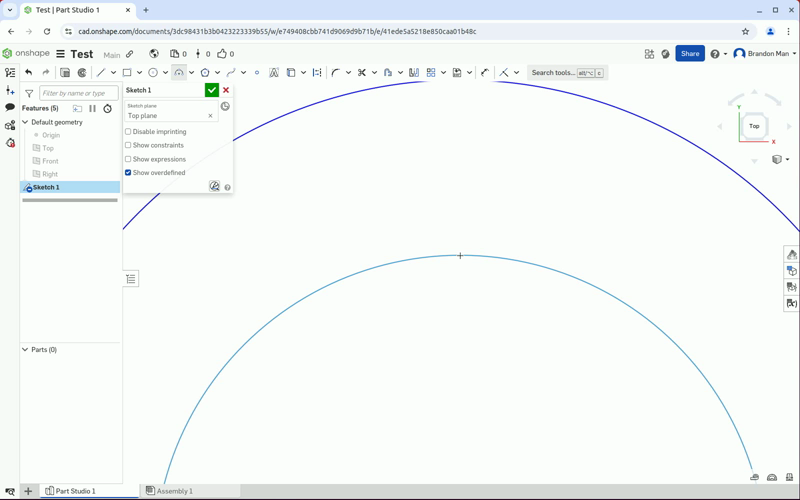
scroll(-6)
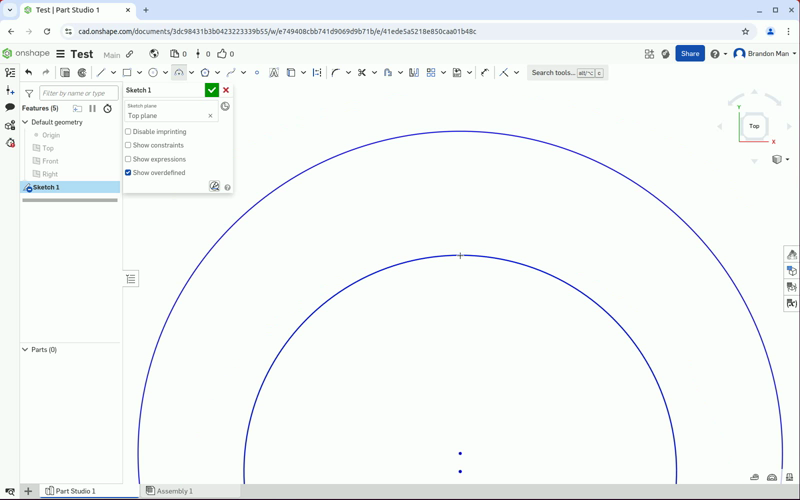
scroll(-6)
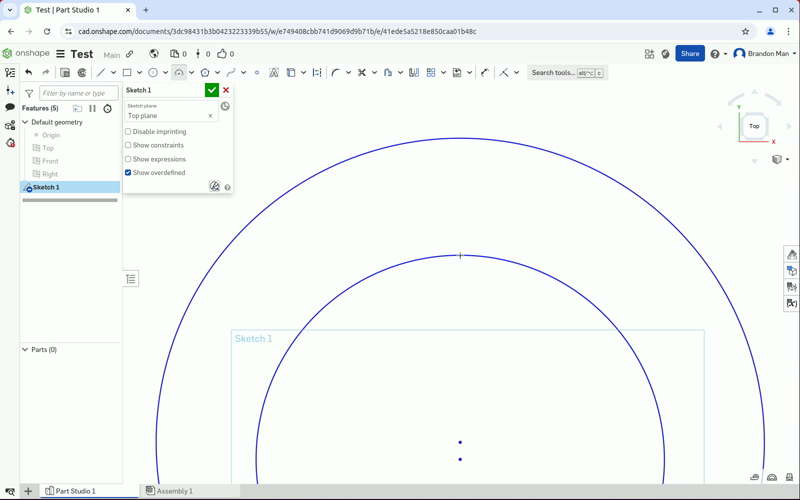
scroll(-6)
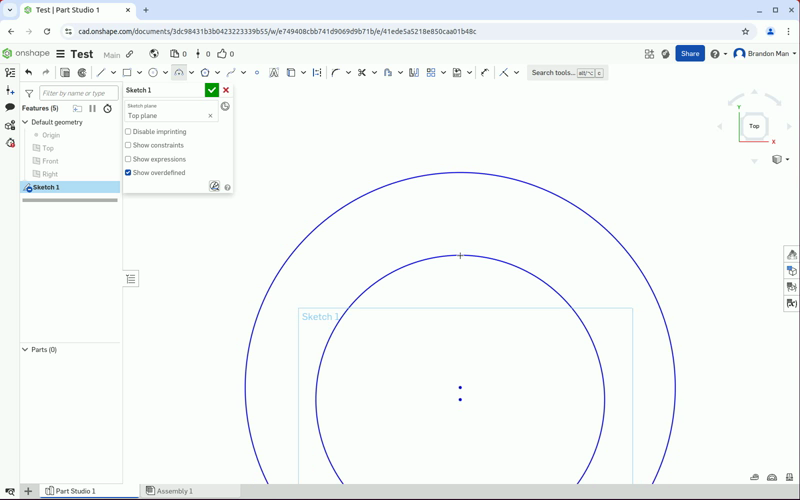
scroll(-6)
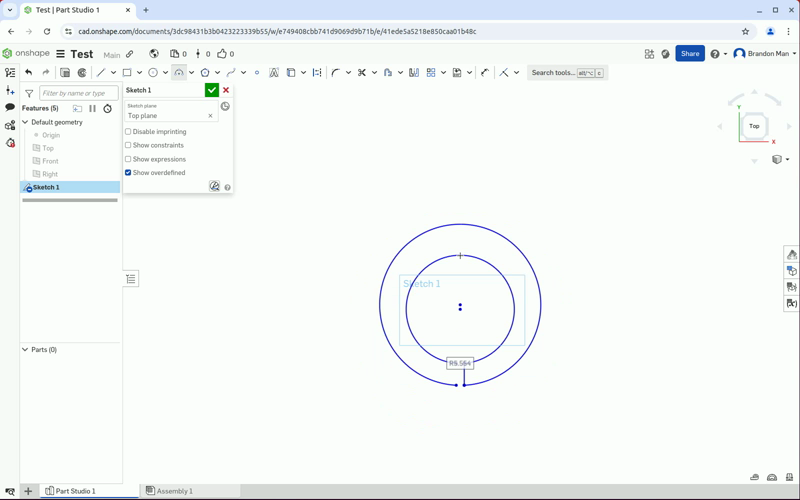
scroll(-6)
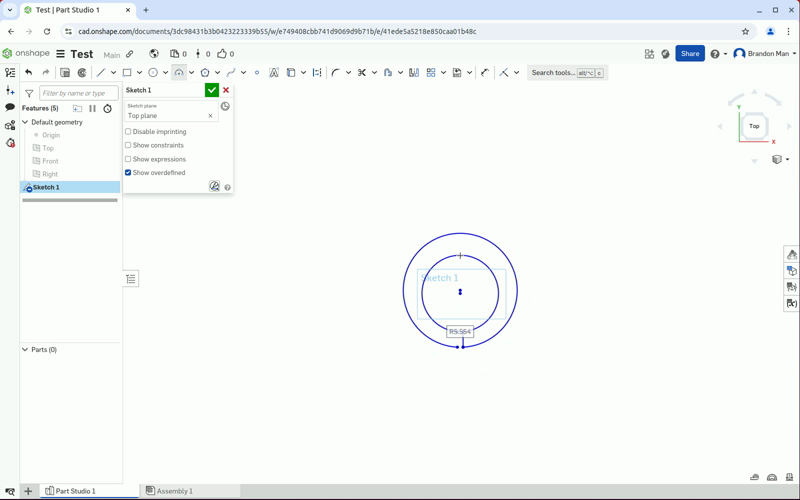
scroll(-6)
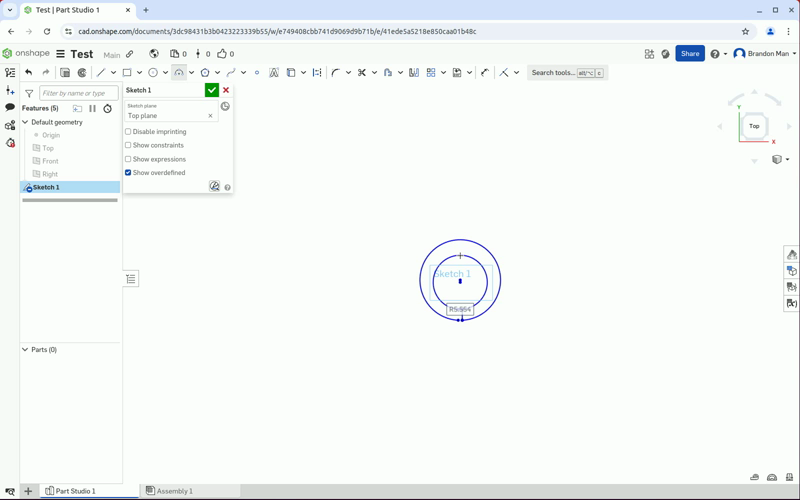
key_up(shift)
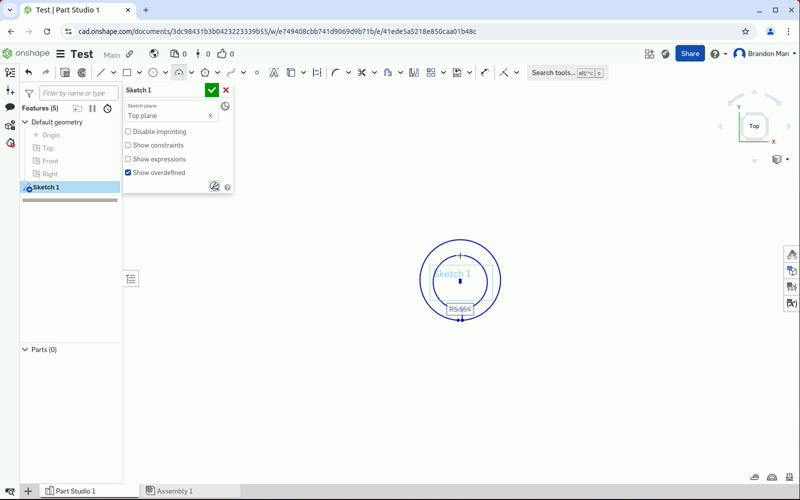
key(esc)
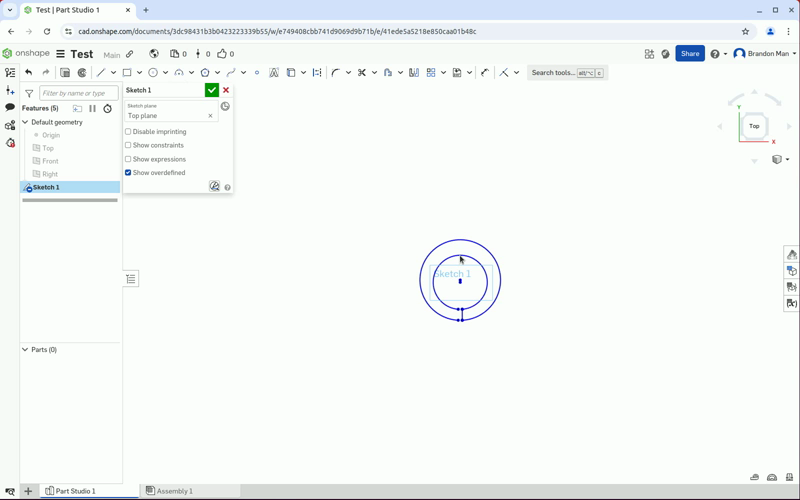
key(l)
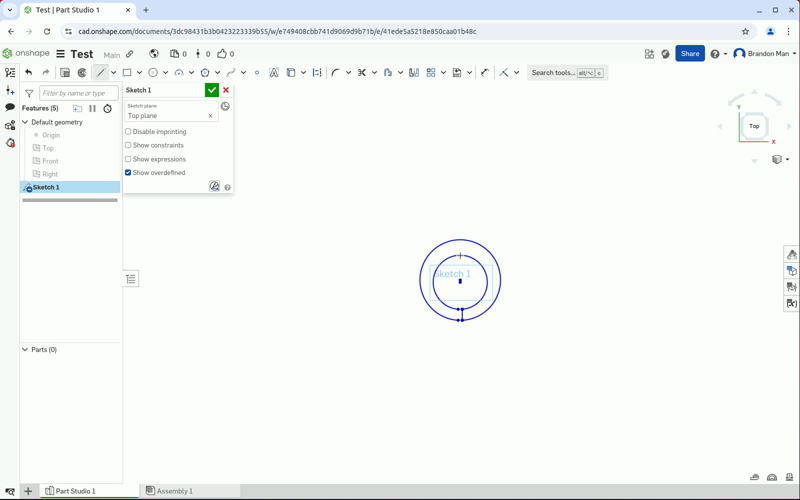
mouse_move(458, 309)
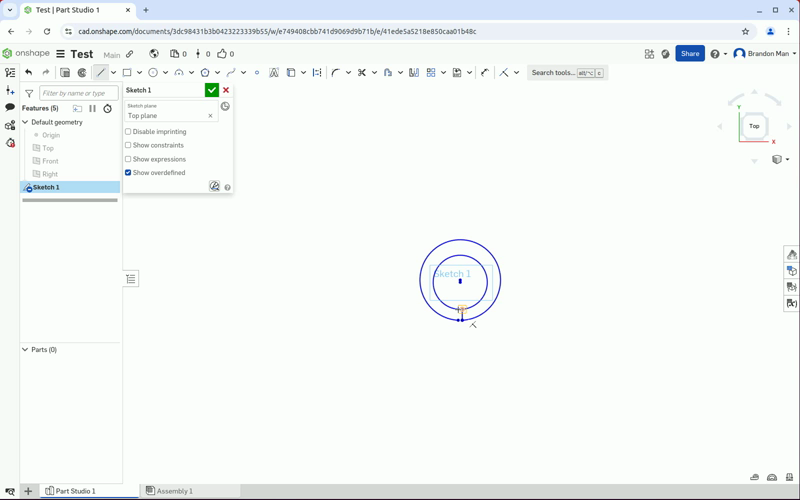
scroll(6)
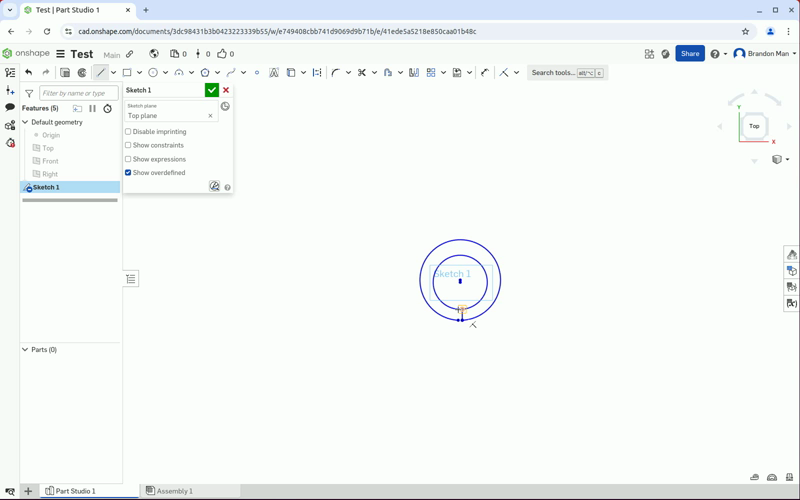
scroll(6)
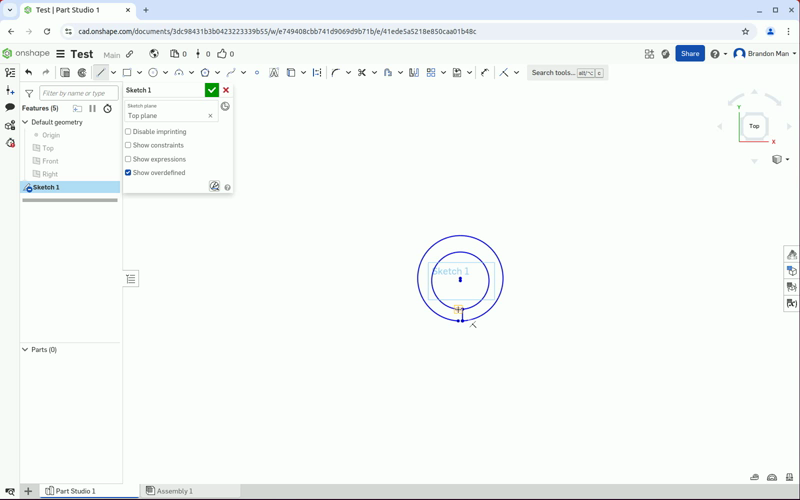
scroll(6)
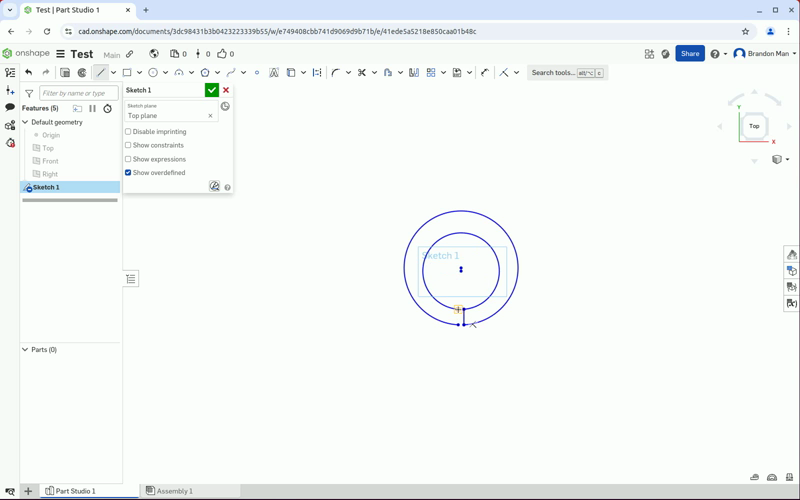
scroll(6)
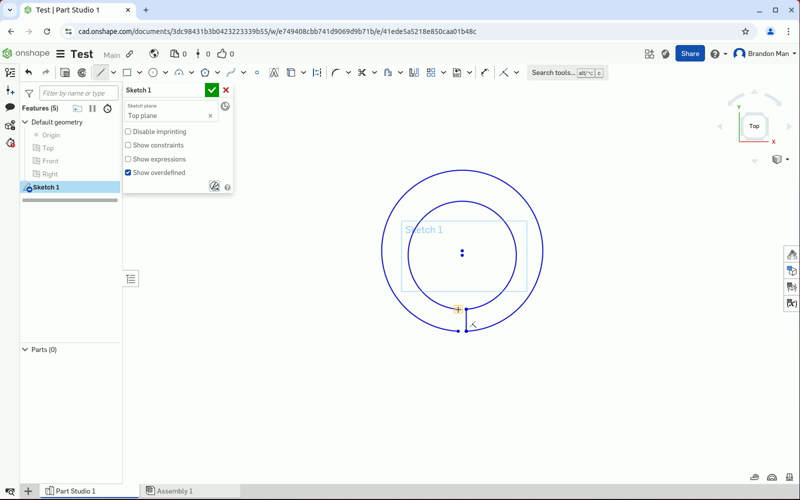
scroll(6)
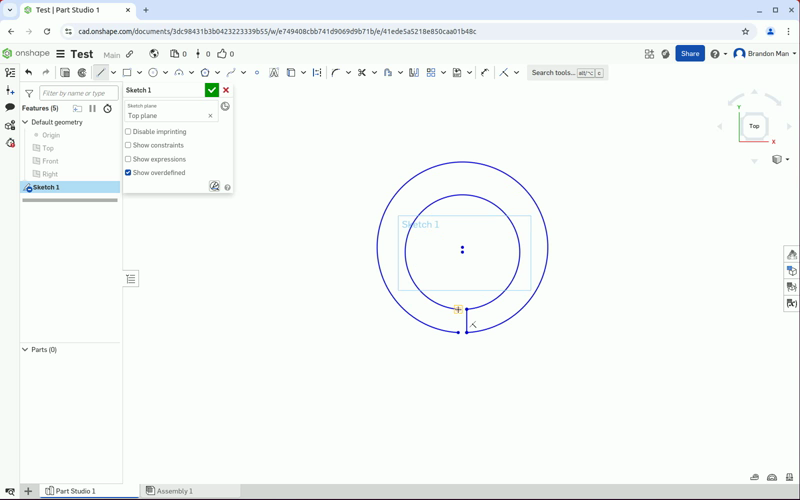
scroll(6)
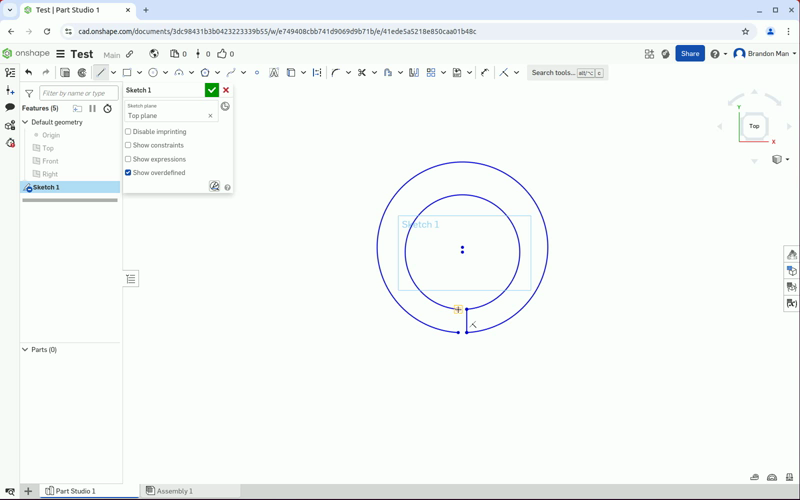
scroll(6)
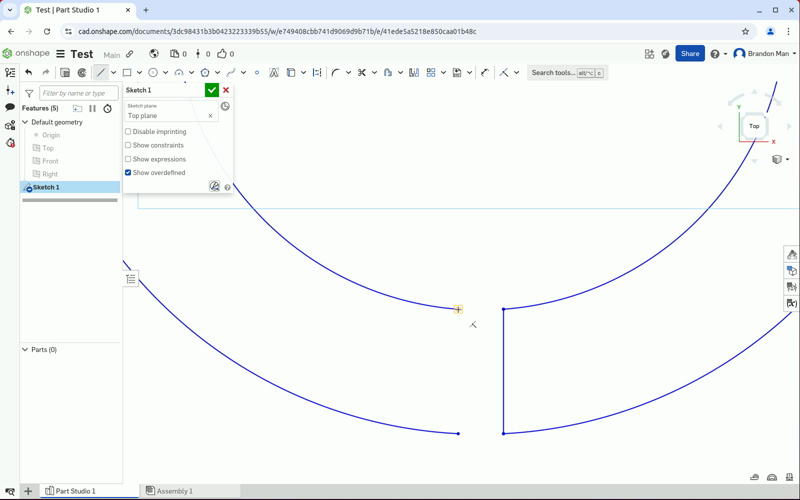
click(458, 309)
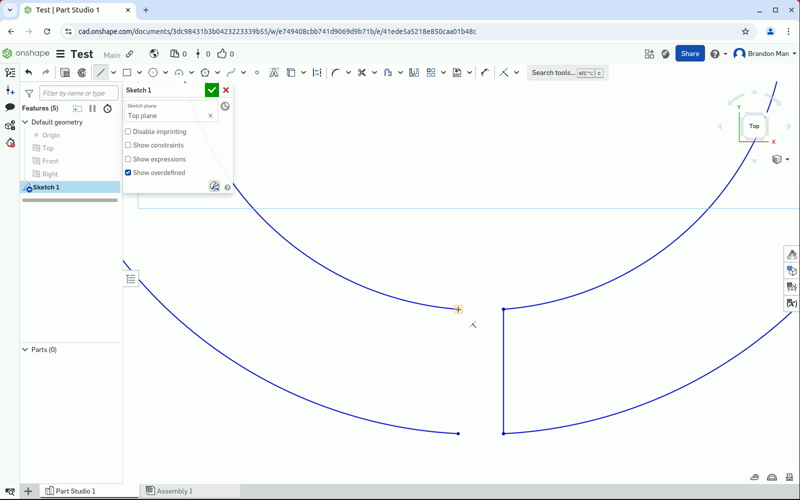
scroll(-6)
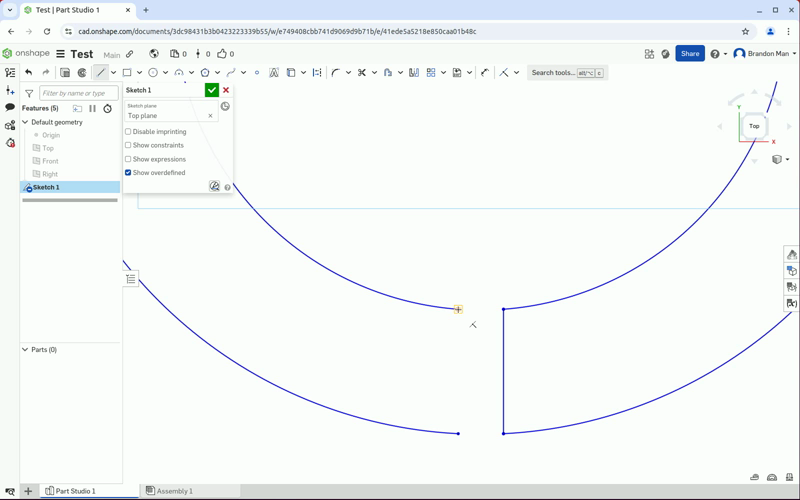
scroll(-6)
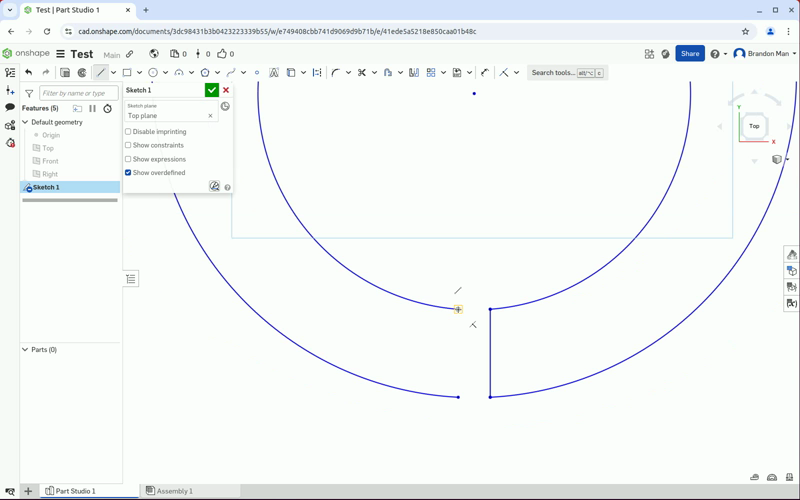
scroll(-6)
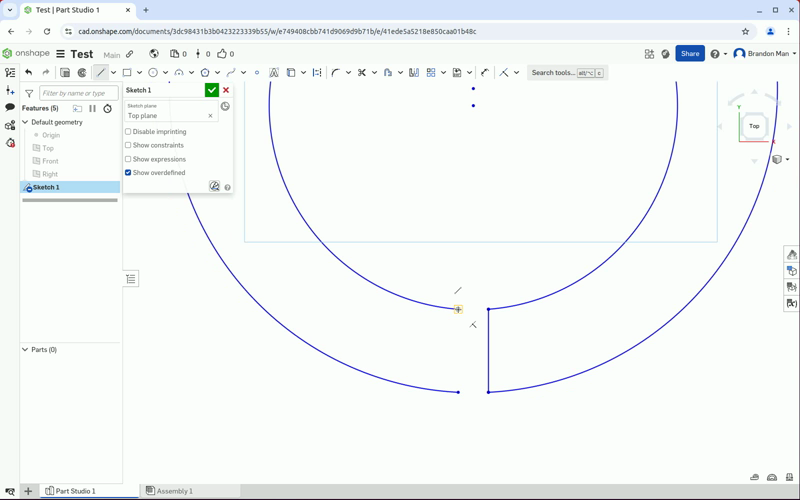
scroll(-6)
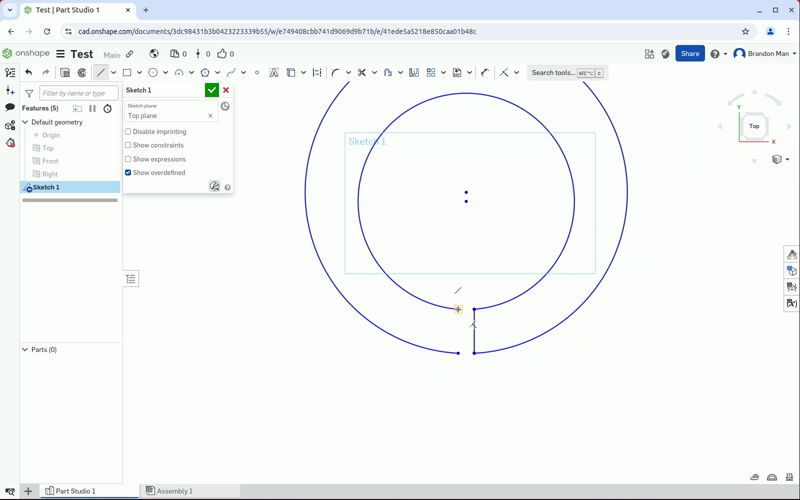
scroll(-6)
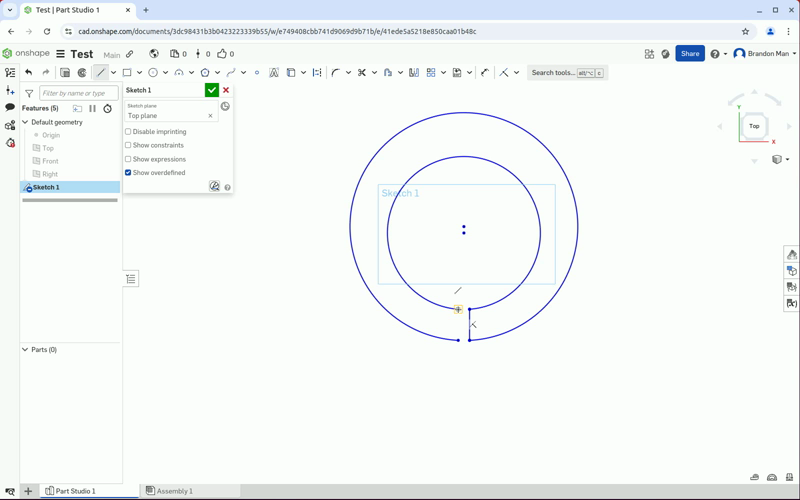
scroll(-6)
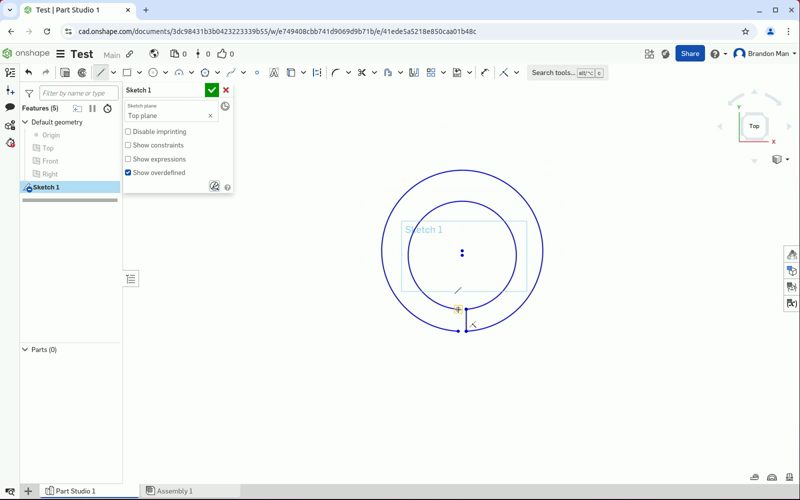
scroll(-6)
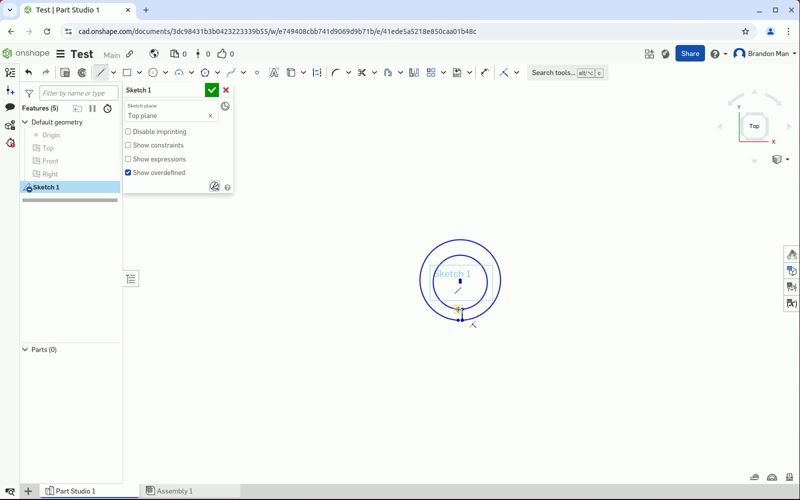
mouse_move(488, 309)
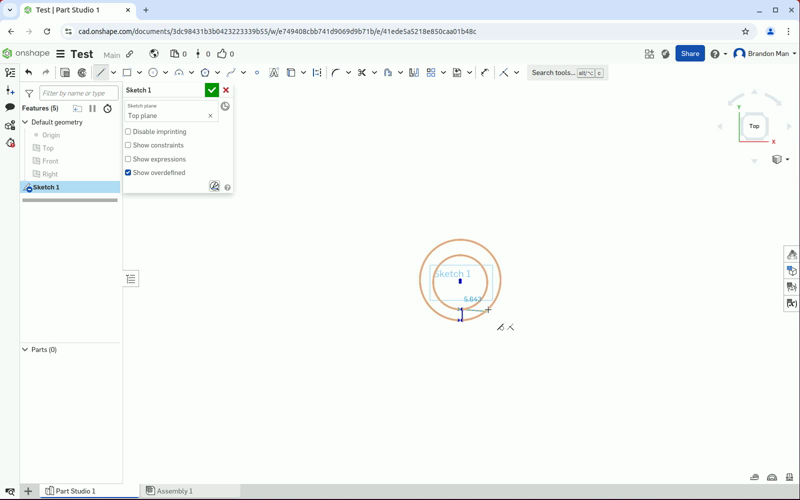
key_down(shift)
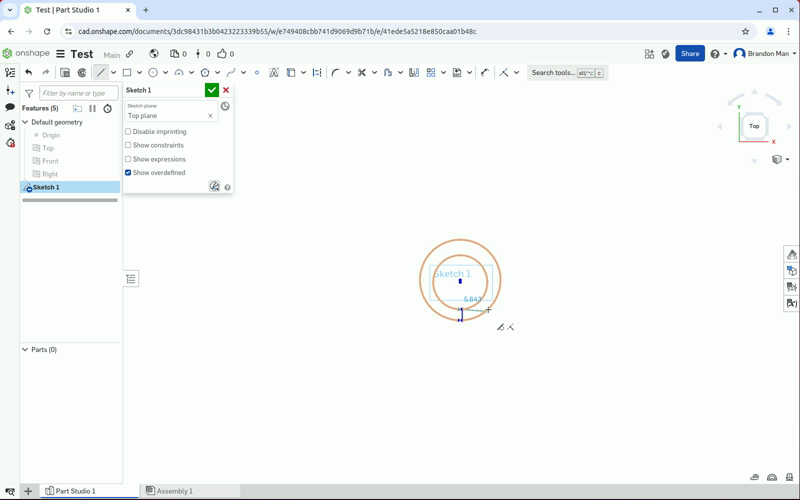
mouse_move(458, 320)
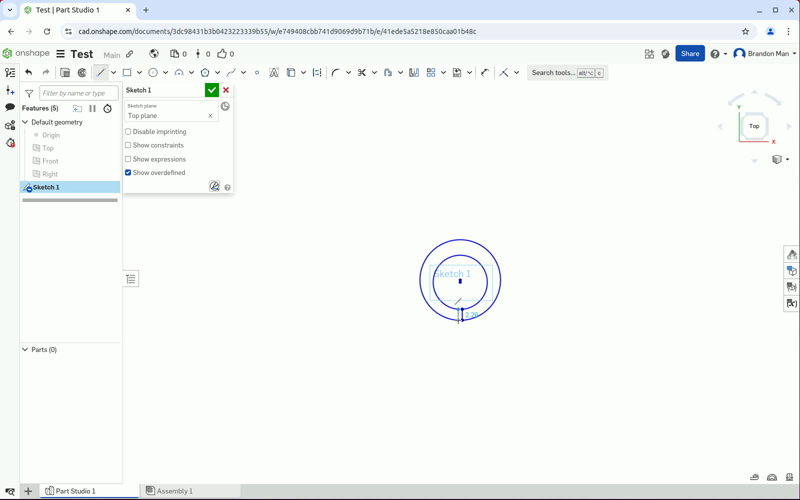
scroll(6)
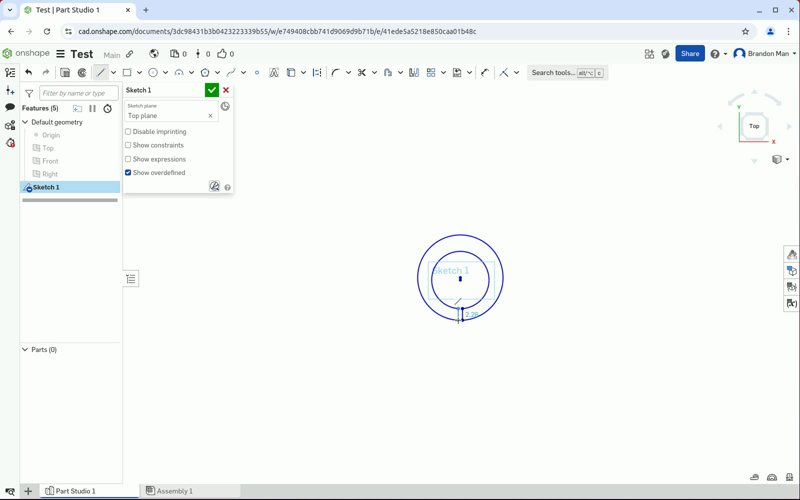
scroll(6)
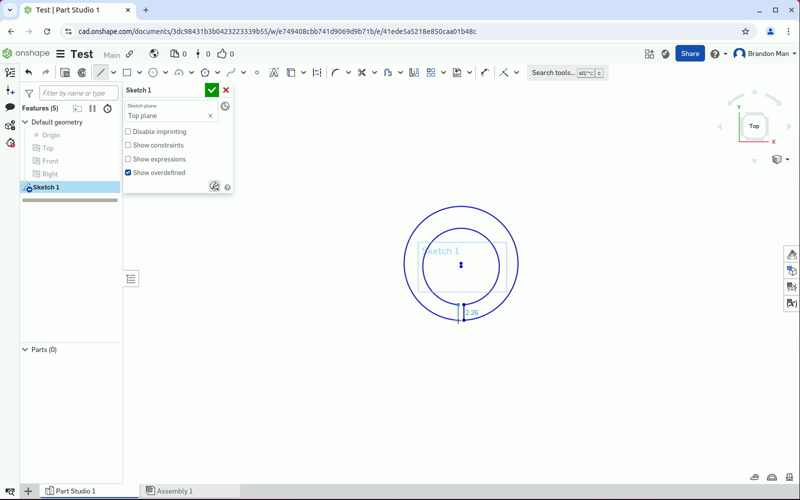
scroll(6)
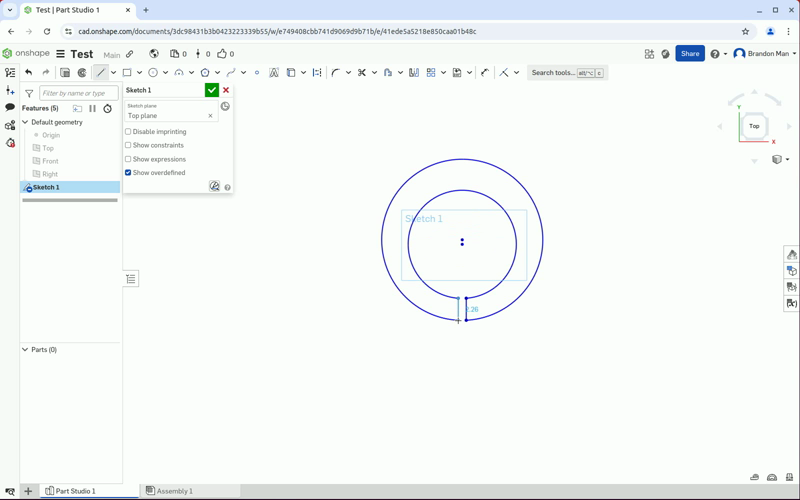
scroll(6)
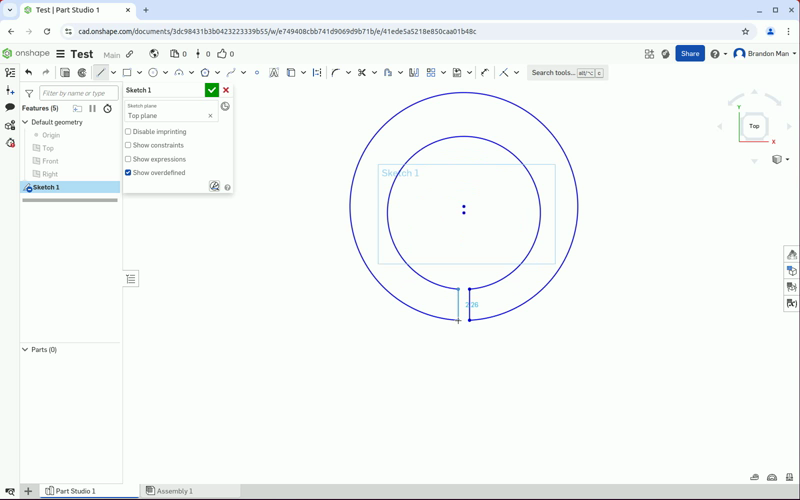
scroll(6)
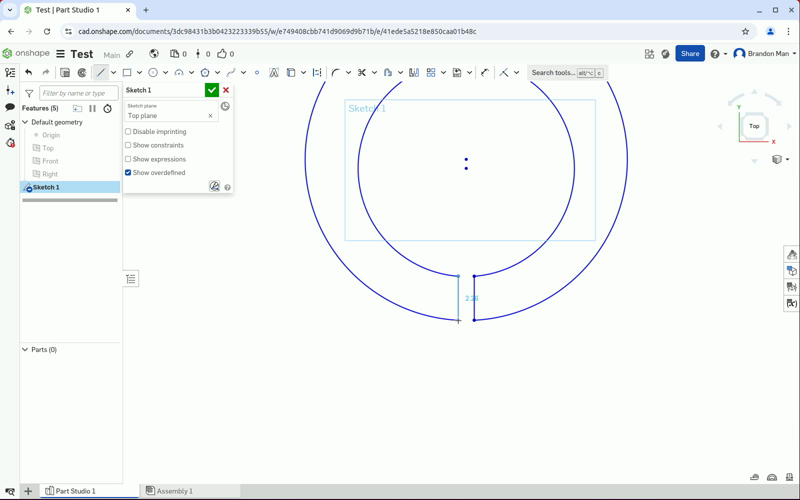
scroll(6)
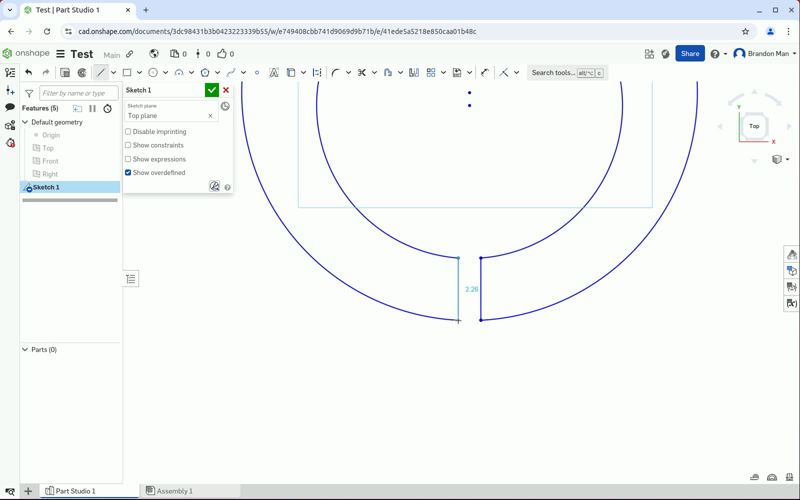
scroll(6)
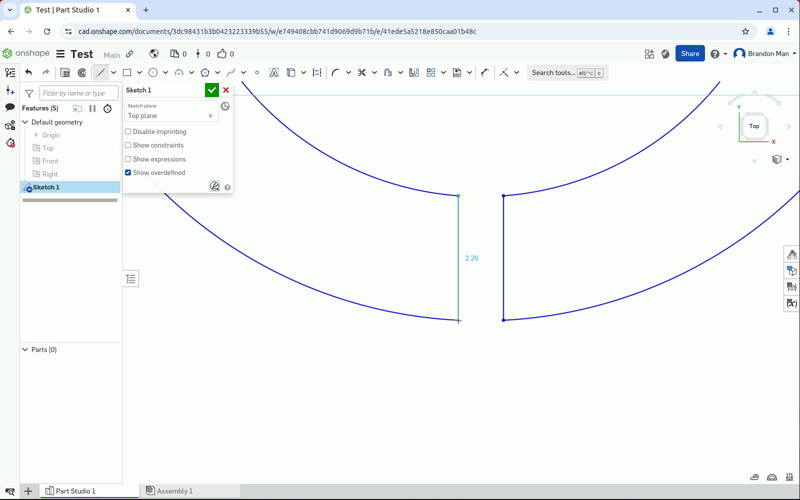
key_up(shift)
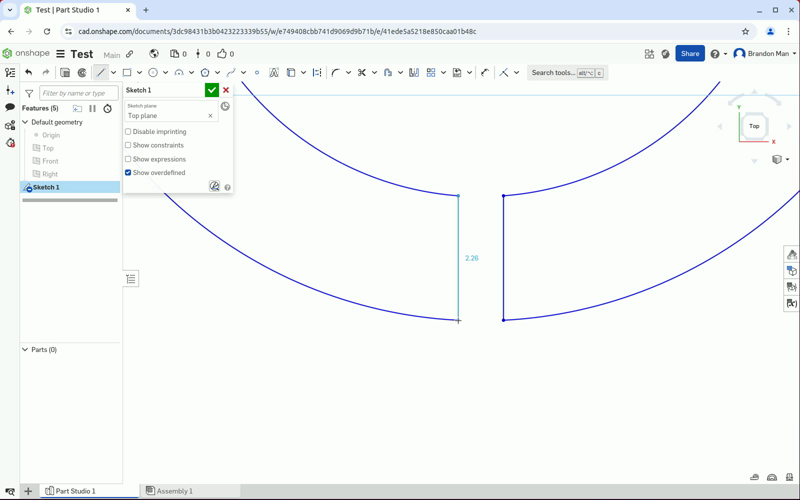
click(458, 320)
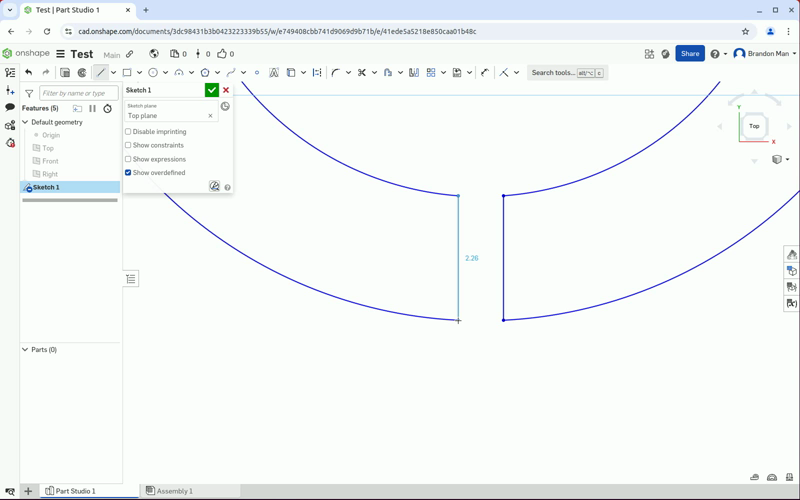
scroll(-6)
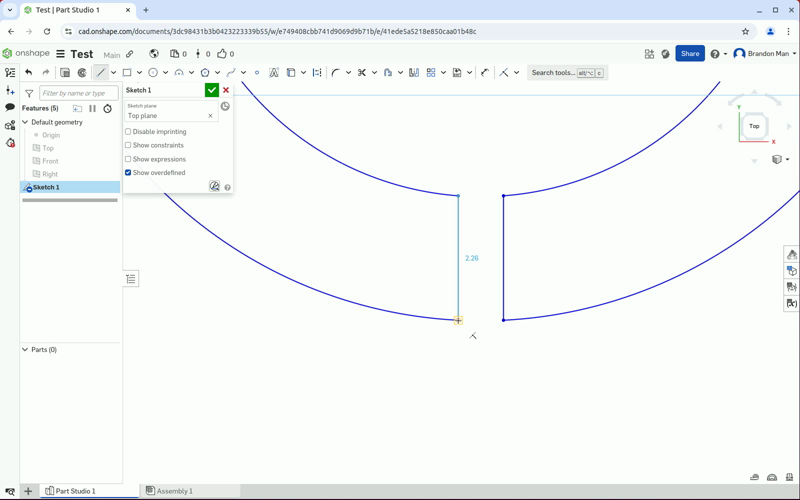
scroll(-6)
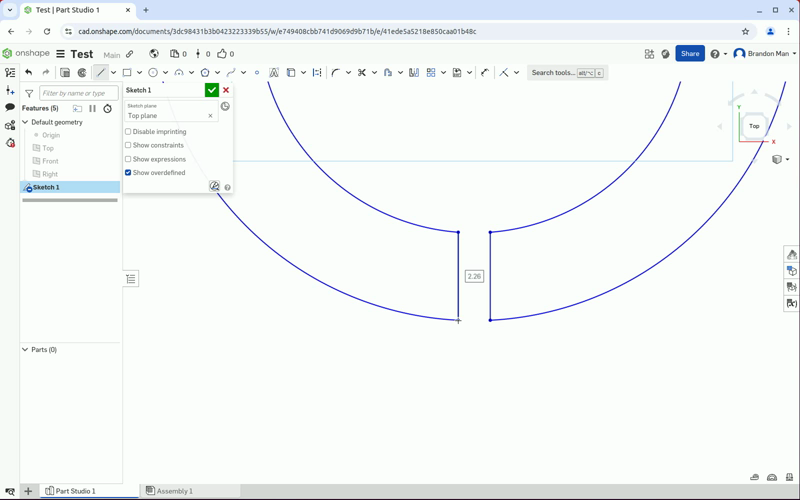
scroll(-6)
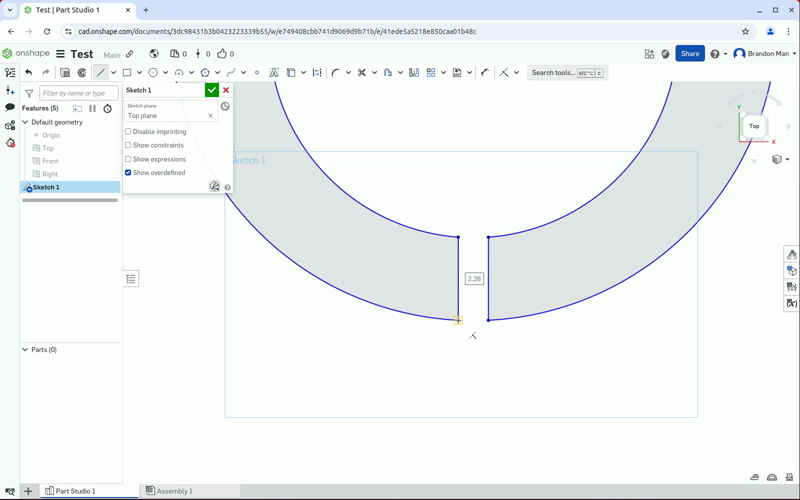
scroll(-6)
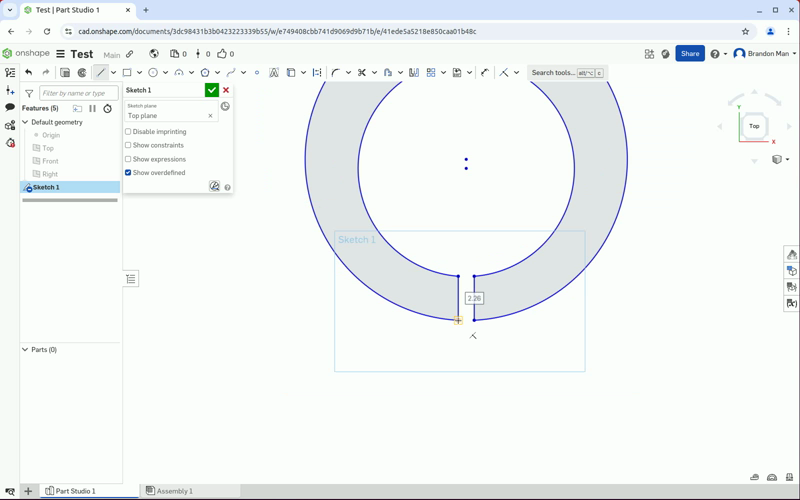
scroll(-6)
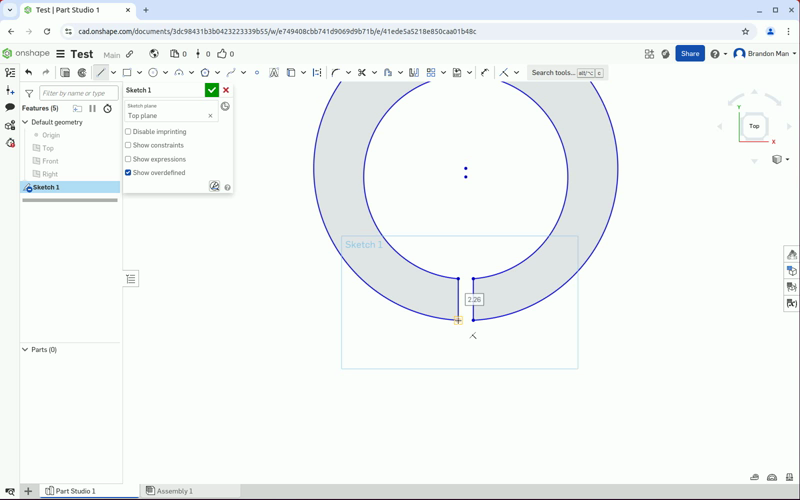
scroll(-6)
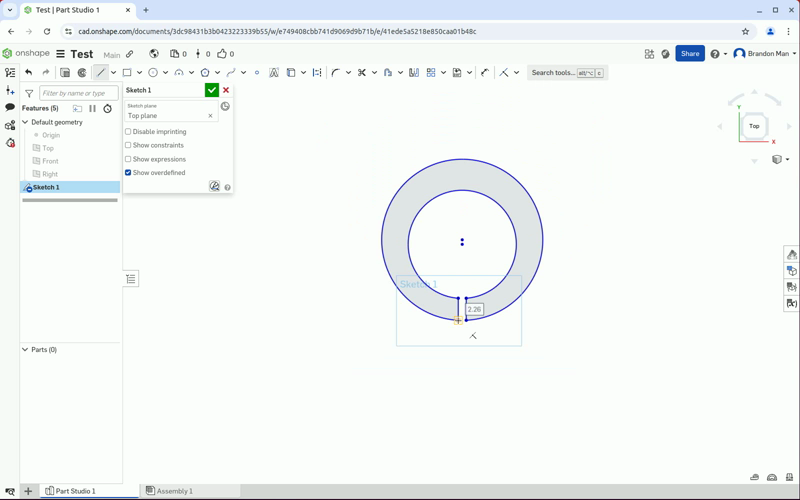
scroll(-6)
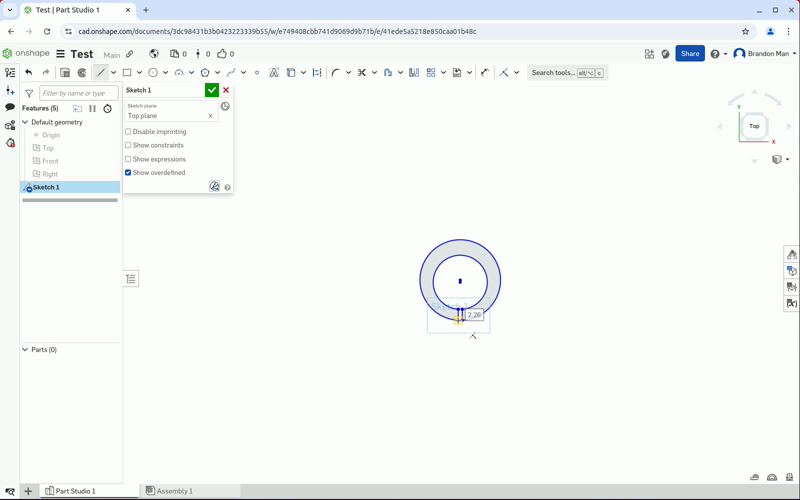
key(esc)
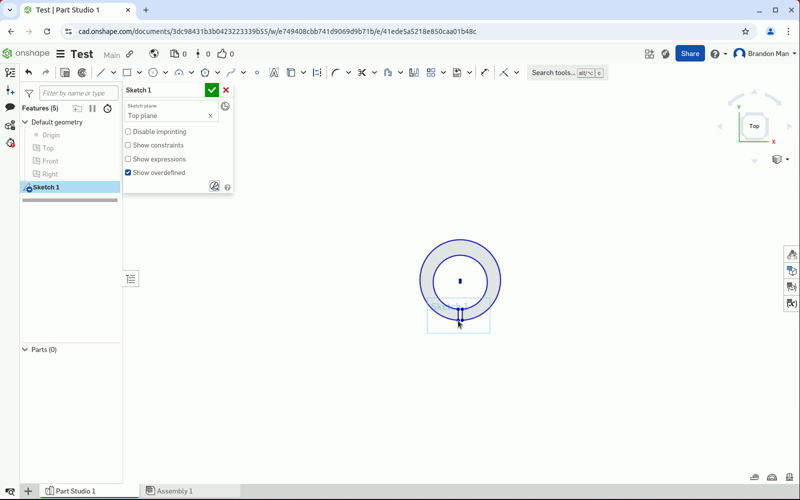
mouse_move(487, 263)
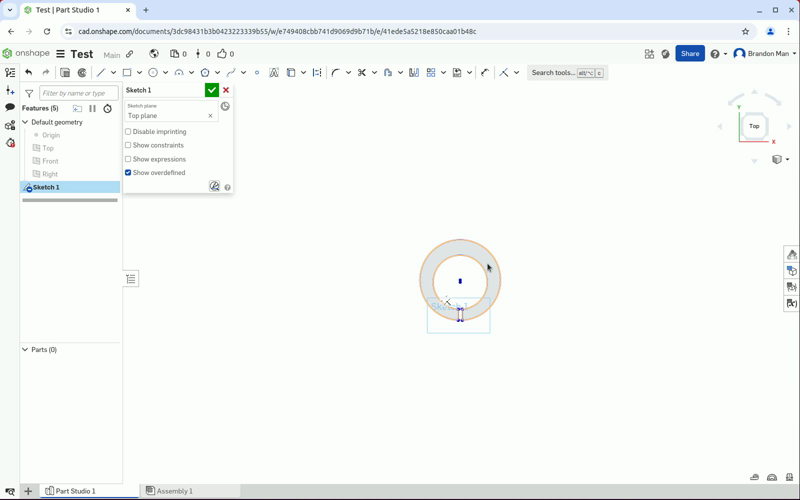
click(487, 263)
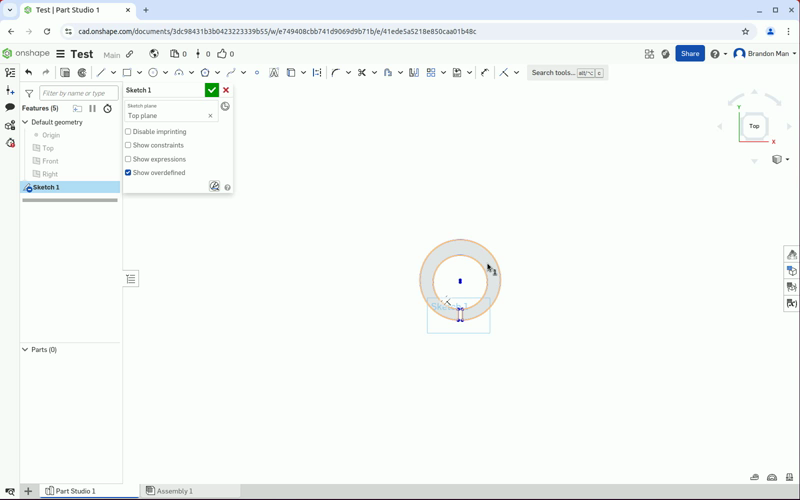
mouse_move(73, 352)
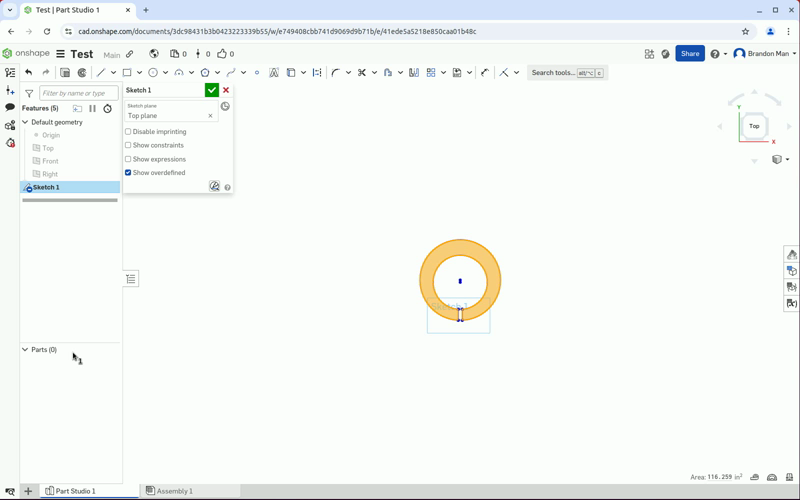
key(shift+y)
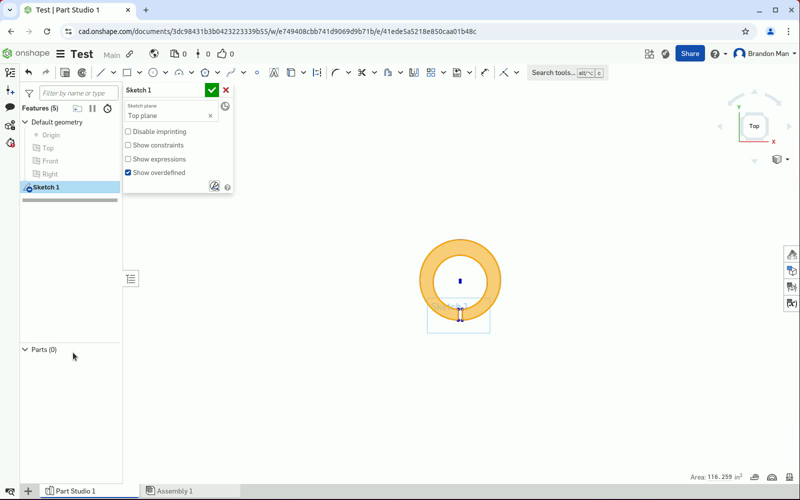
key(shift+e)
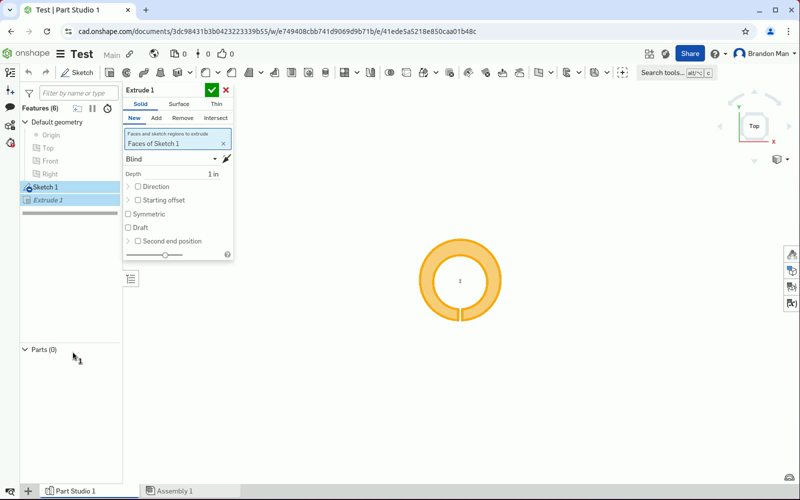
mouse_move(143, 106)
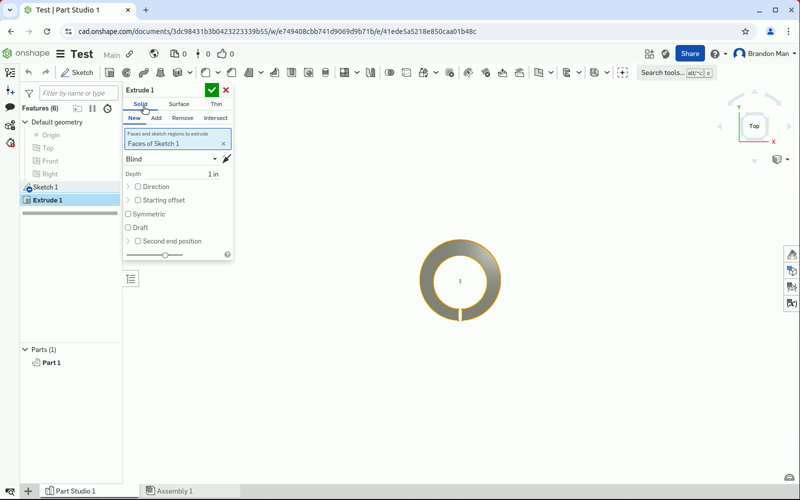
click(143, 106)
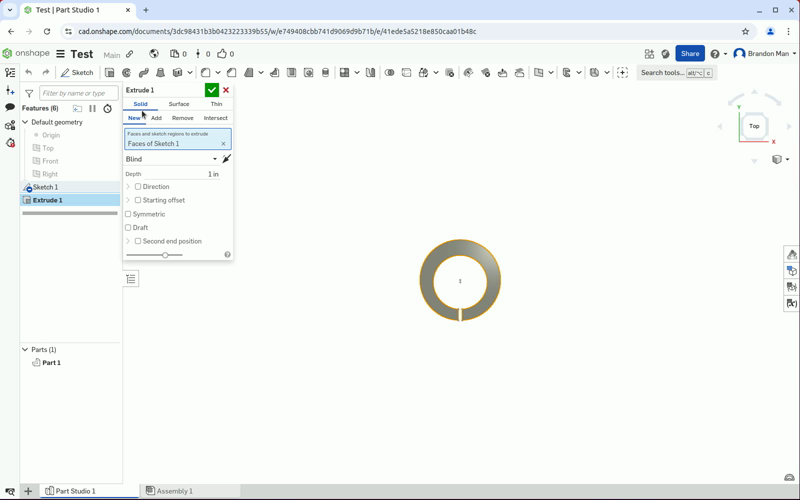
mouse_move(137, 120)
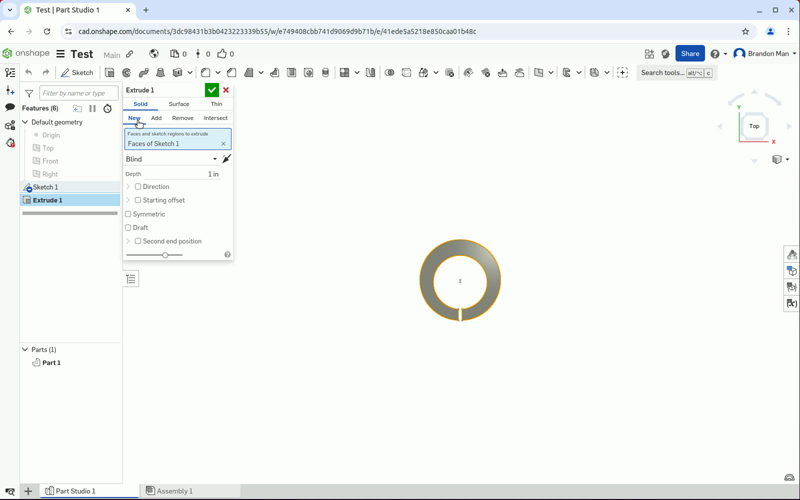
click(137, 120)
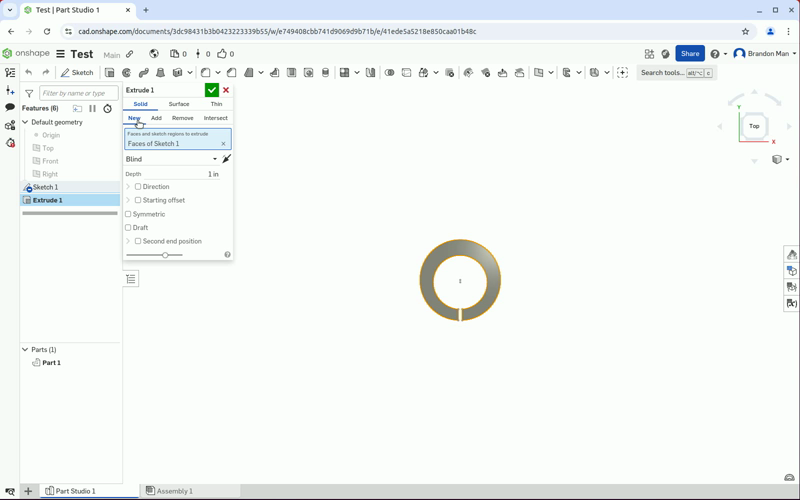
key(tab, 4)
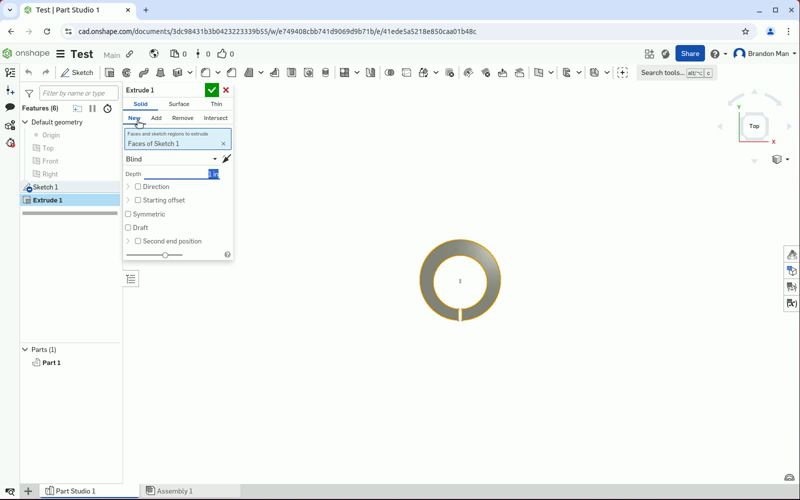
text(7.703)
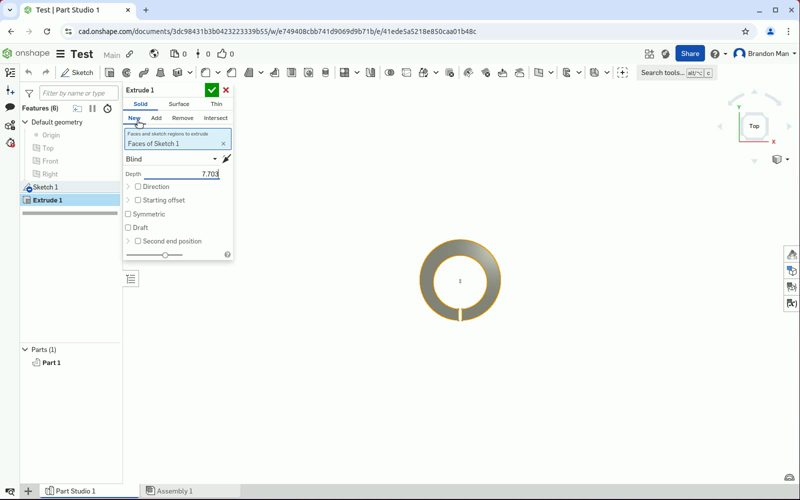
key(enter)
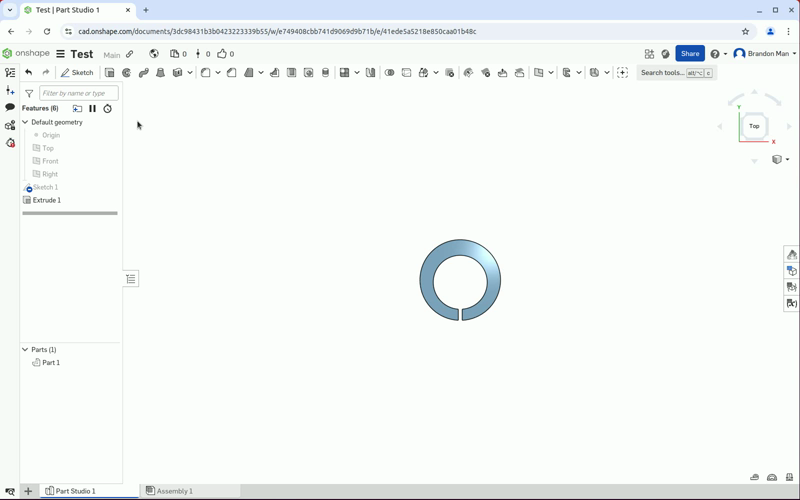
key(shift+h)
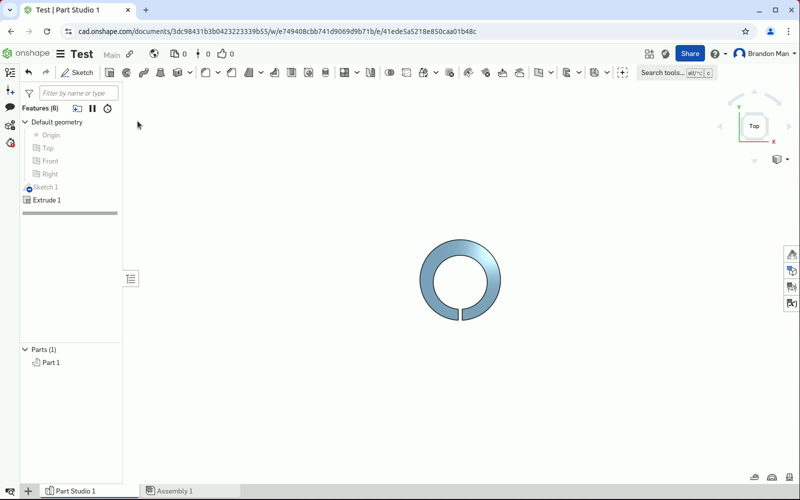
key(shift+h)
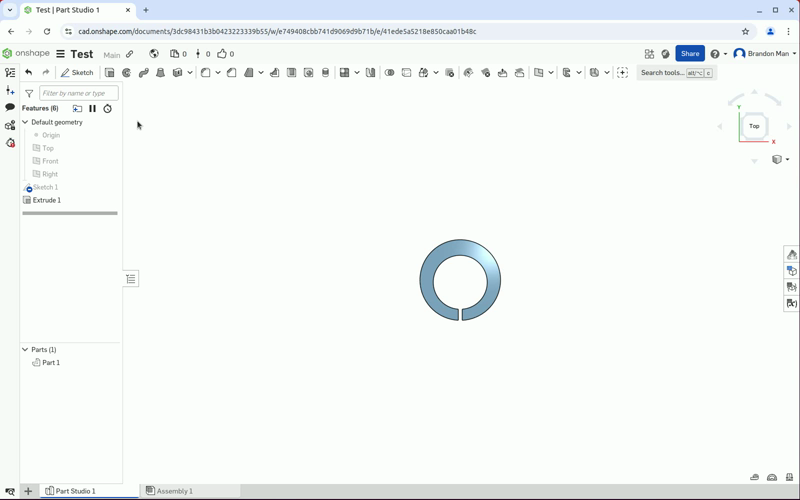
mouse_move(73, 189)
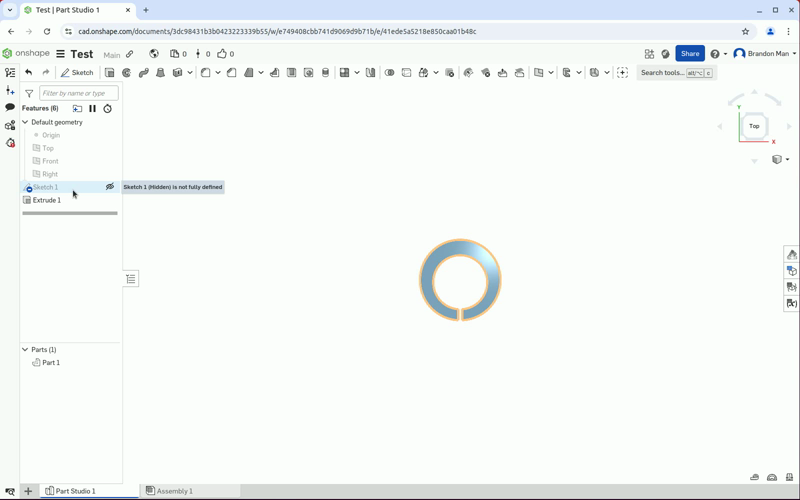
click(73, 189)
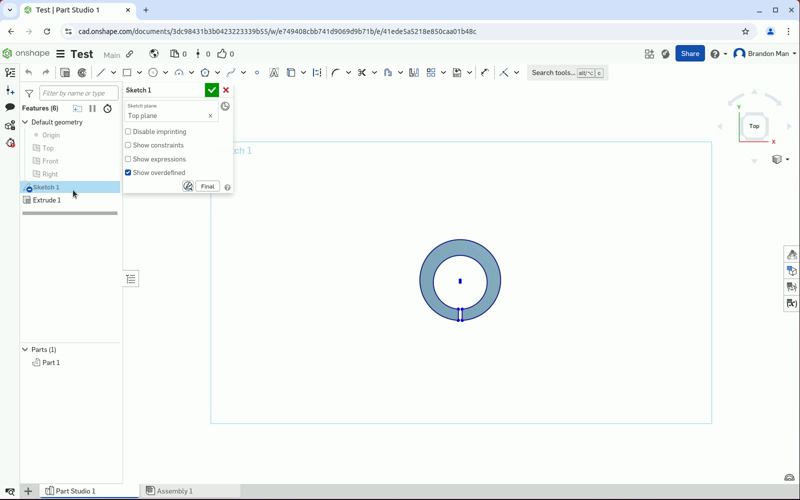
mouse_move(229, 92)
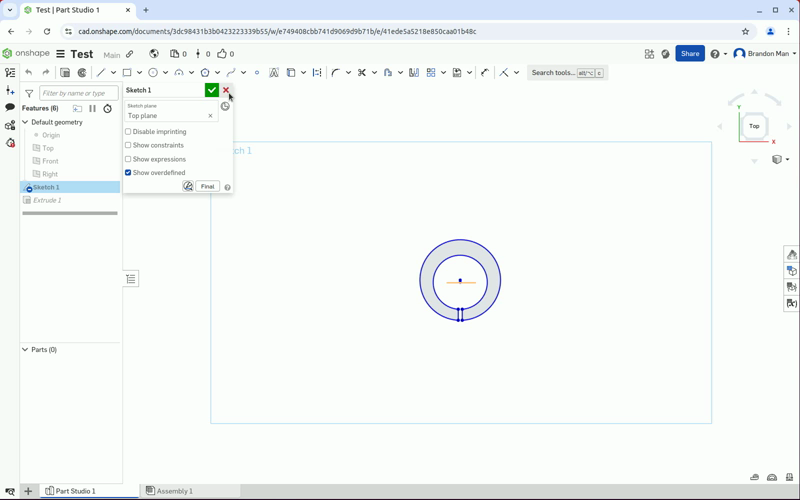
click(229, 92)
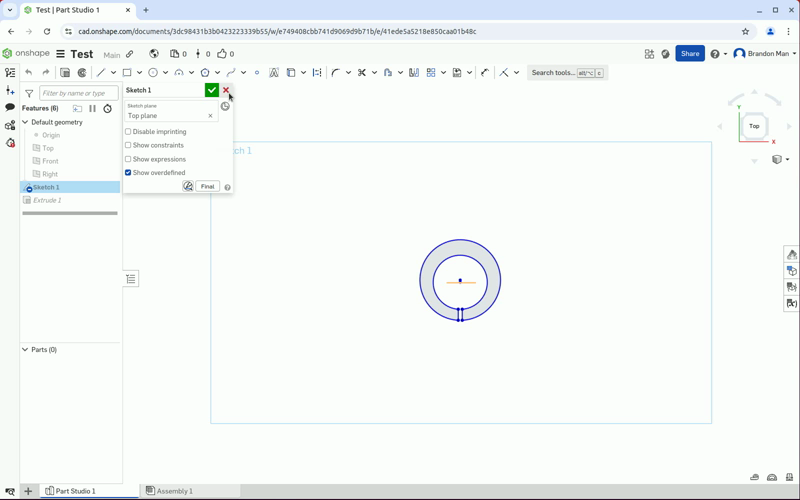
key(shift+s)
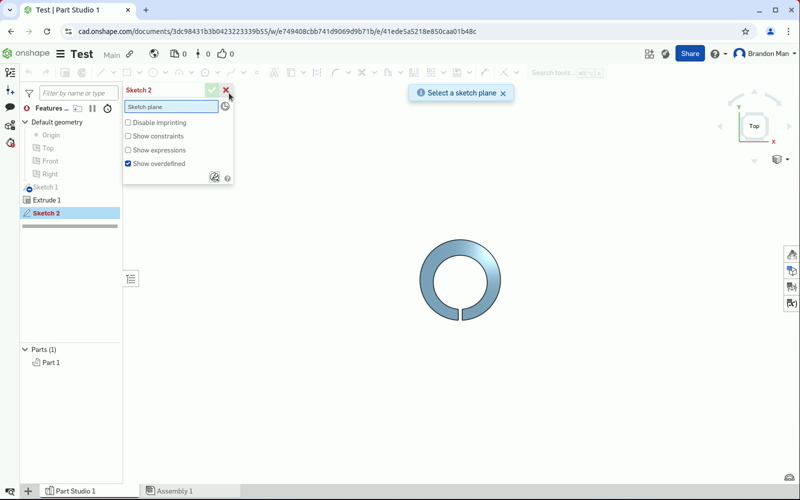
mouse_move(73, 150)
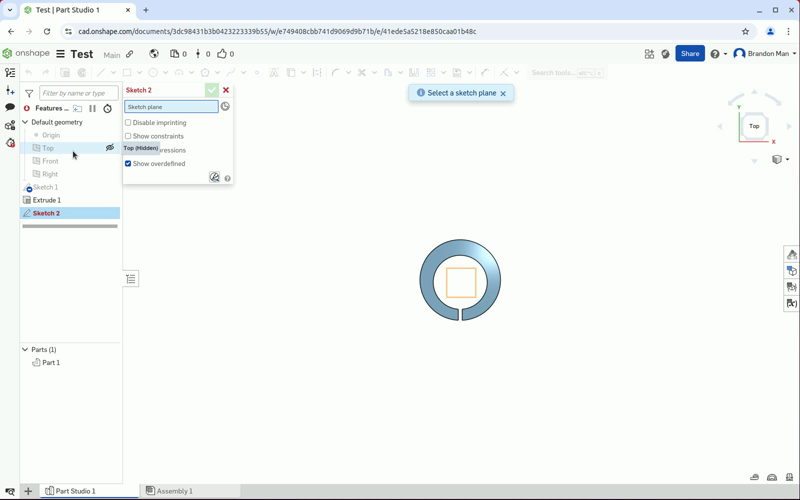
click(73, 150)
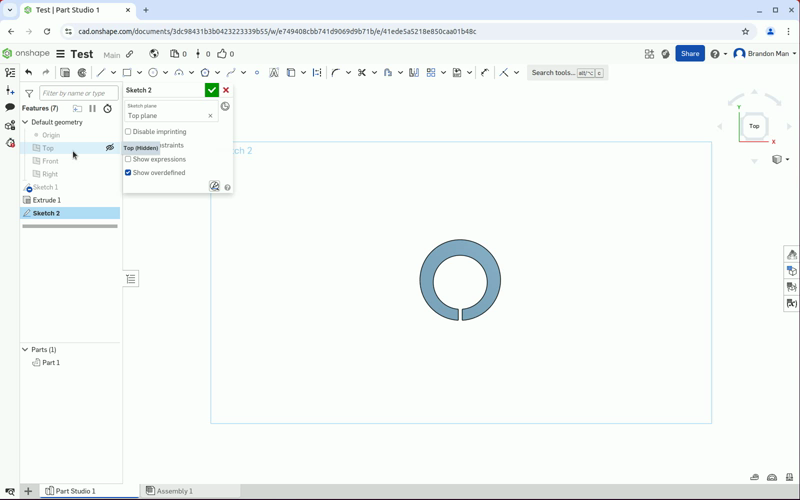
mouse_move(73, 352)
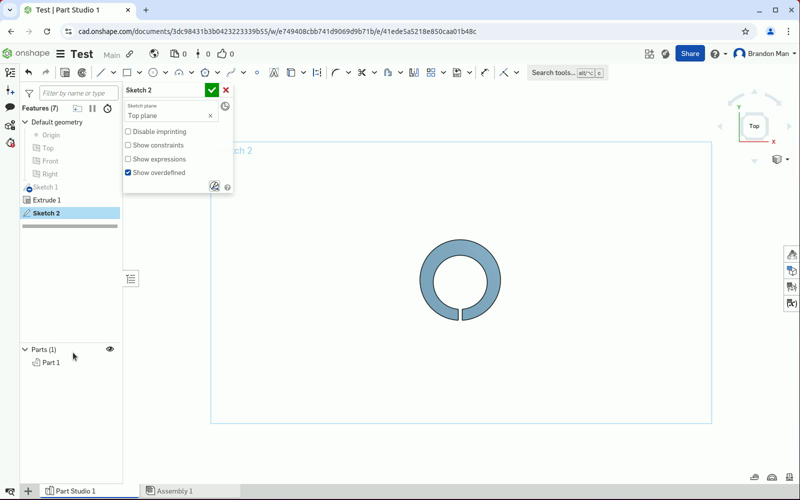
key(y)
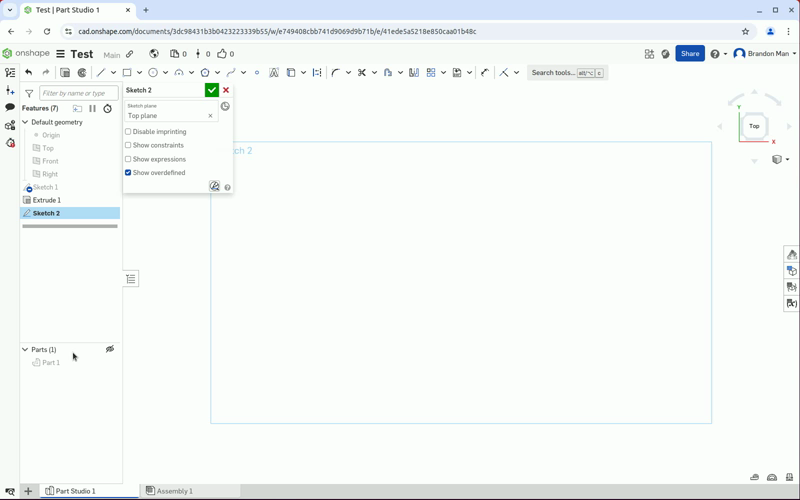
key(a)
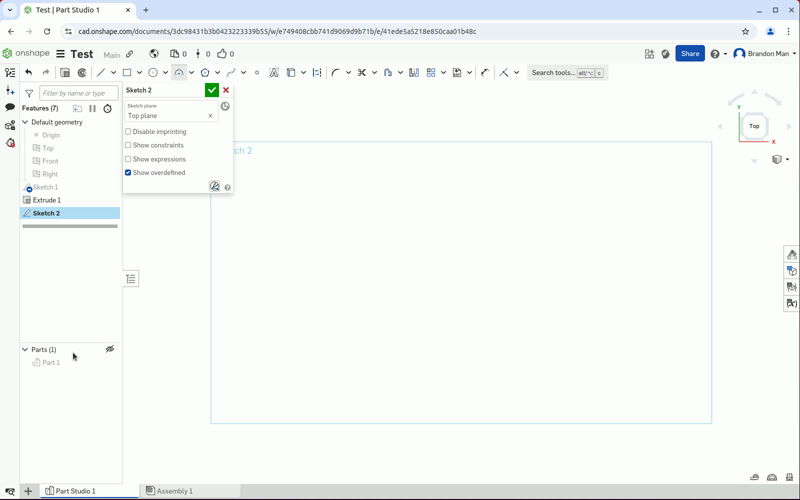
key_down(shift)
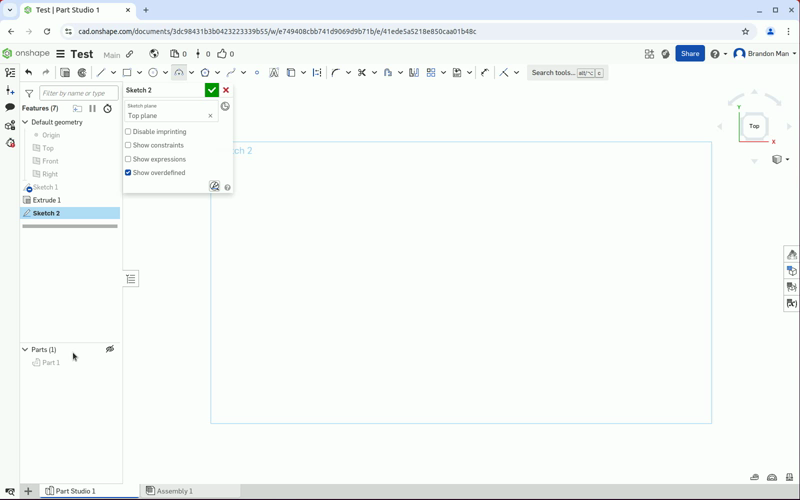
mouse_move(458, 308)
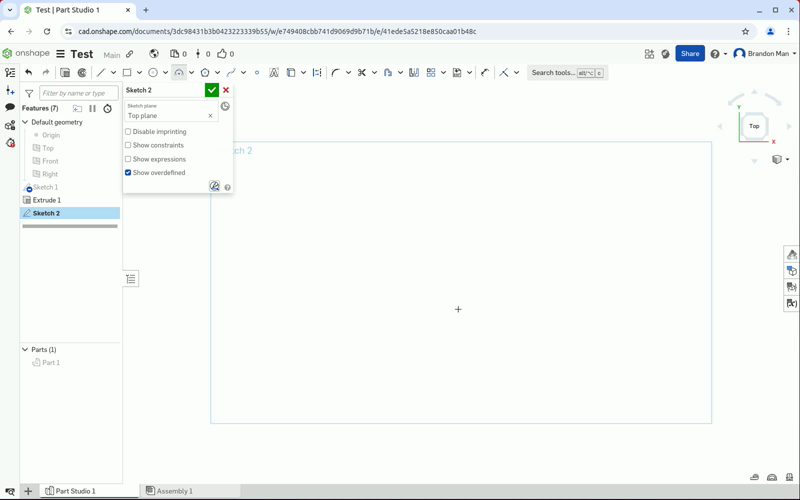
click(458, 308)
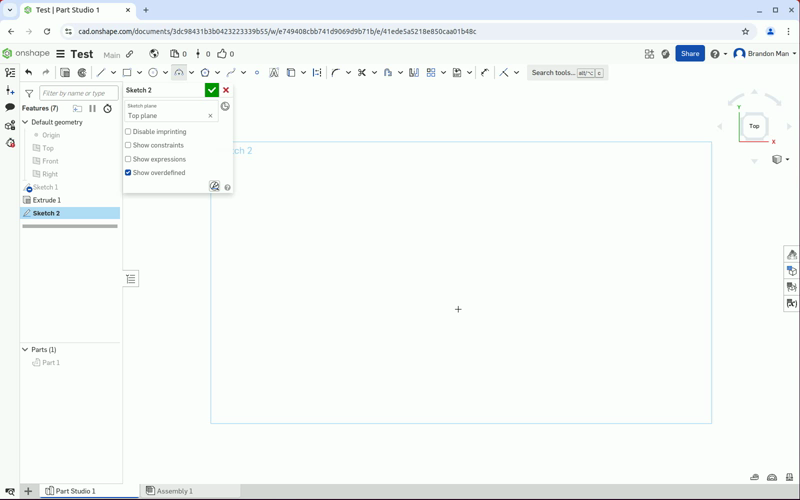
key_up(shift)
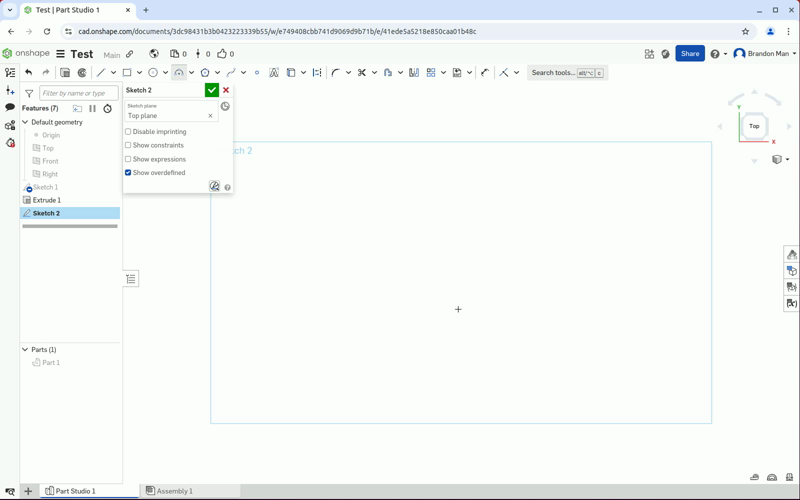
key_down(shift)
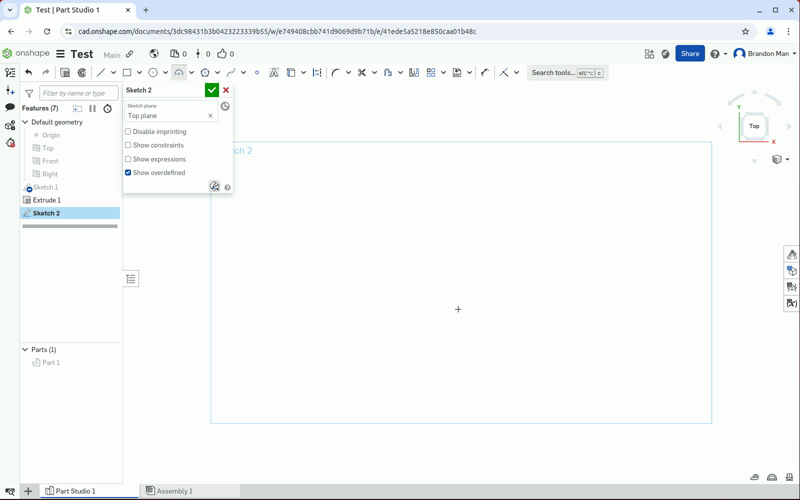
mouse_move(462, 308)
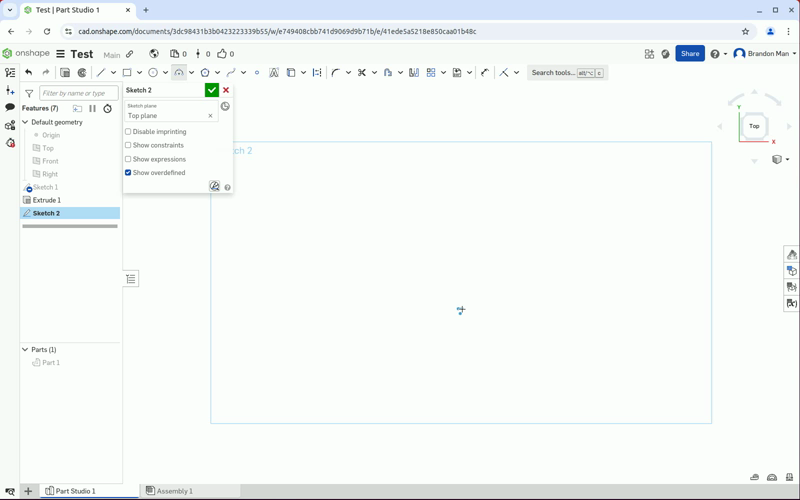
scroll(6)
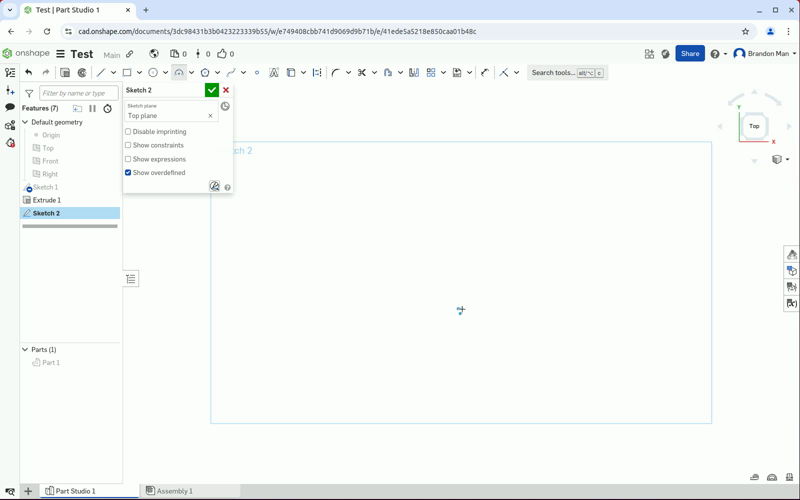
scroll(6)
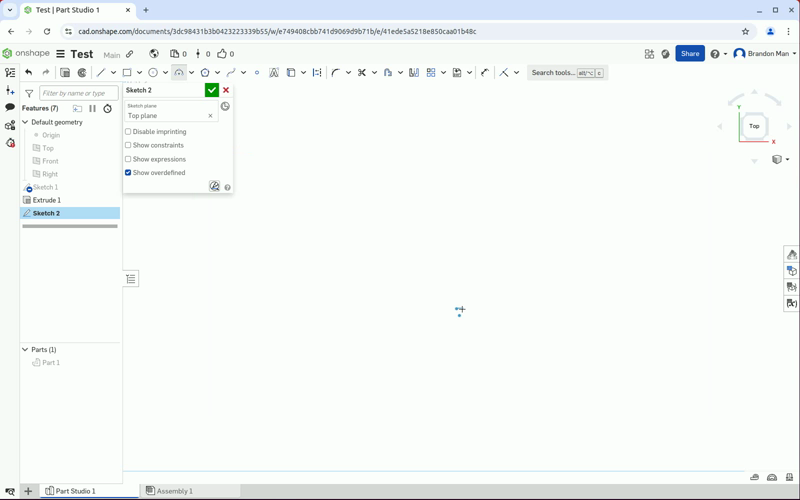
scroll(6)
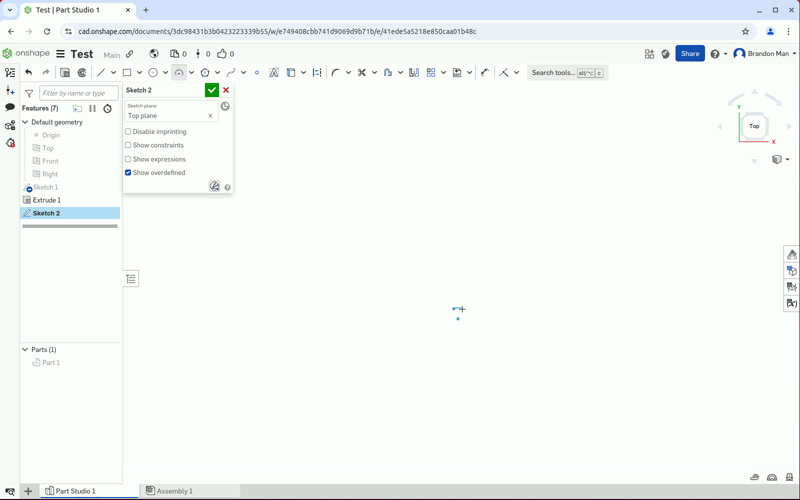
scroll(6)
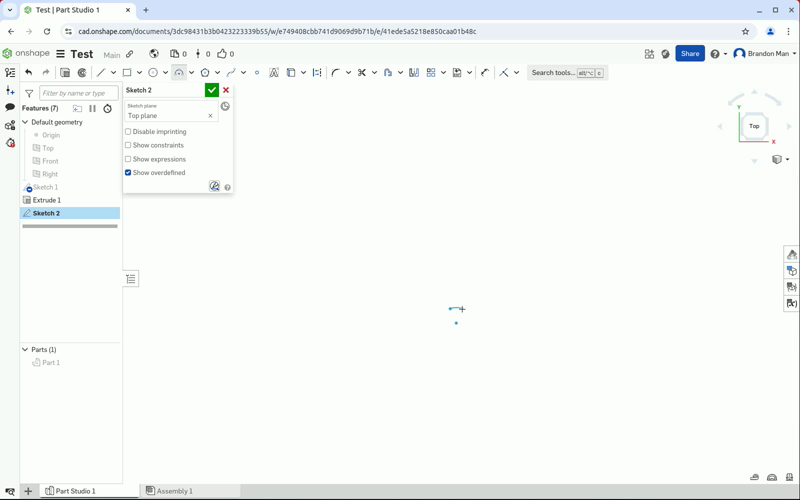
scroll(6)
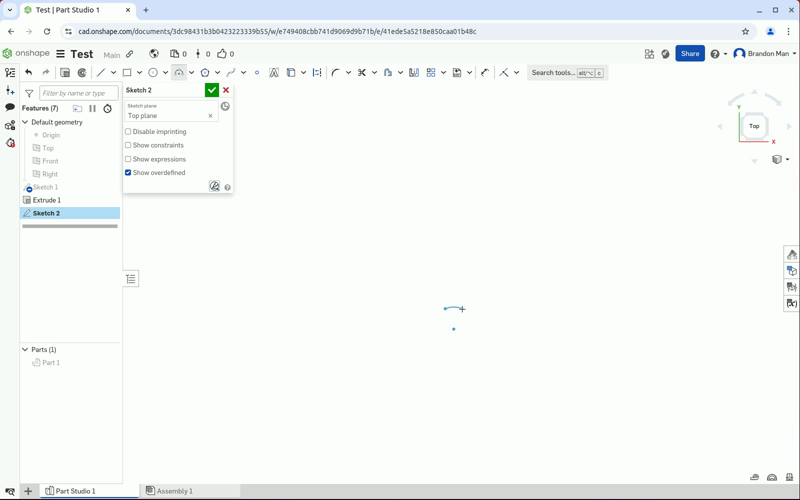
scroll(6)
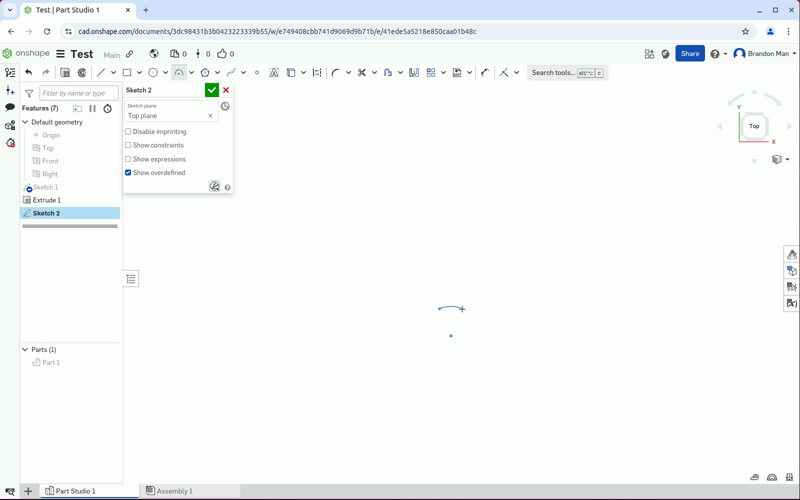
scroll(6)
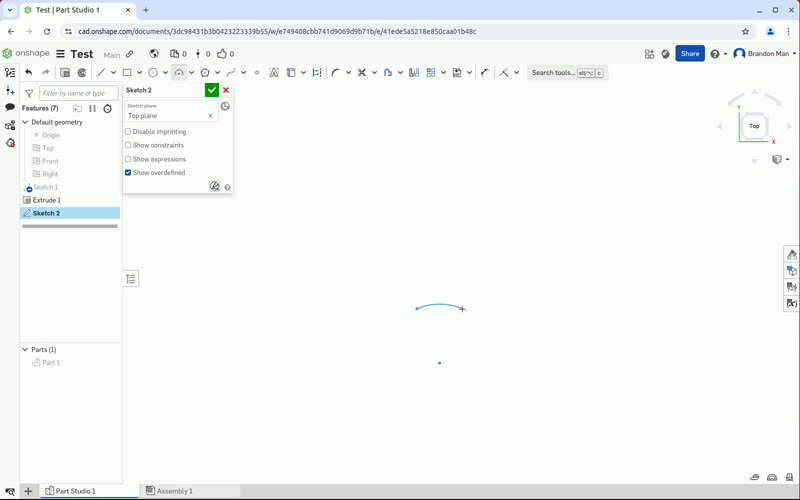
click(462, 308)
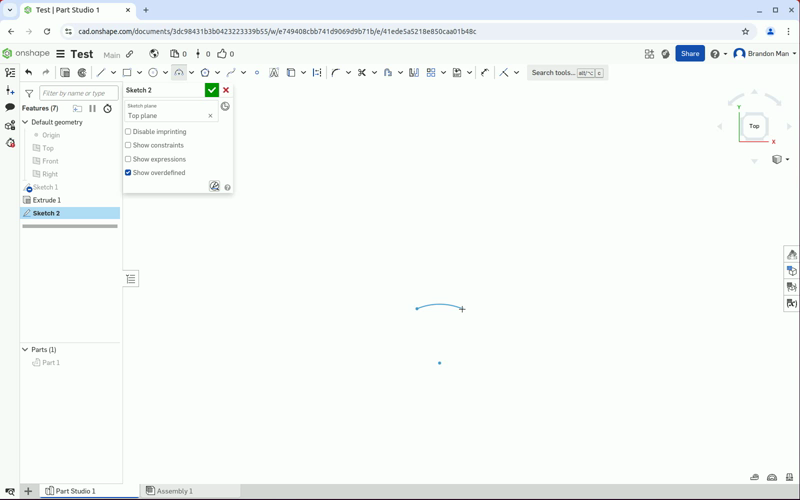
scroll(-6)
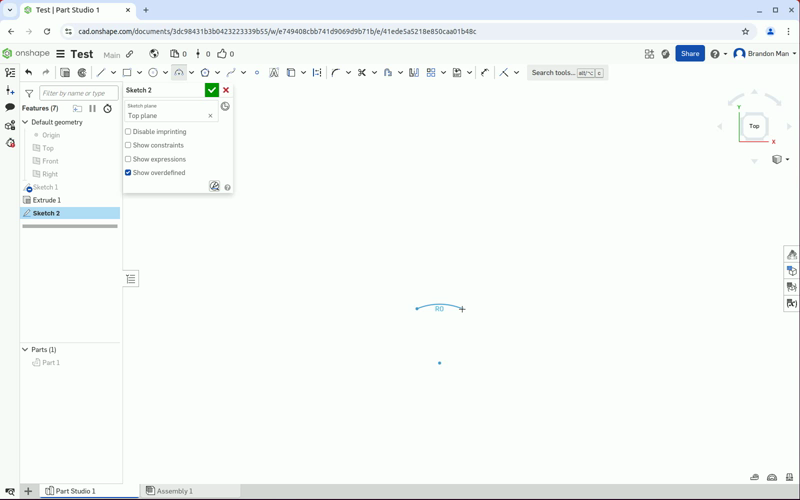
scroll(-6)
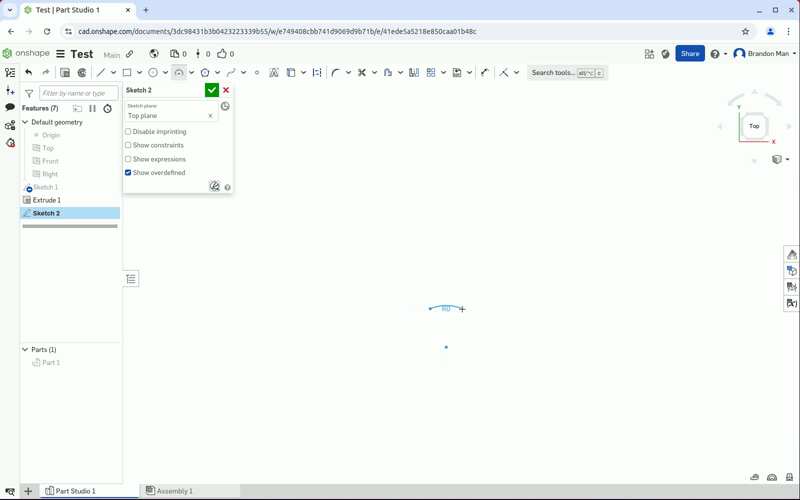
scroll(-6)
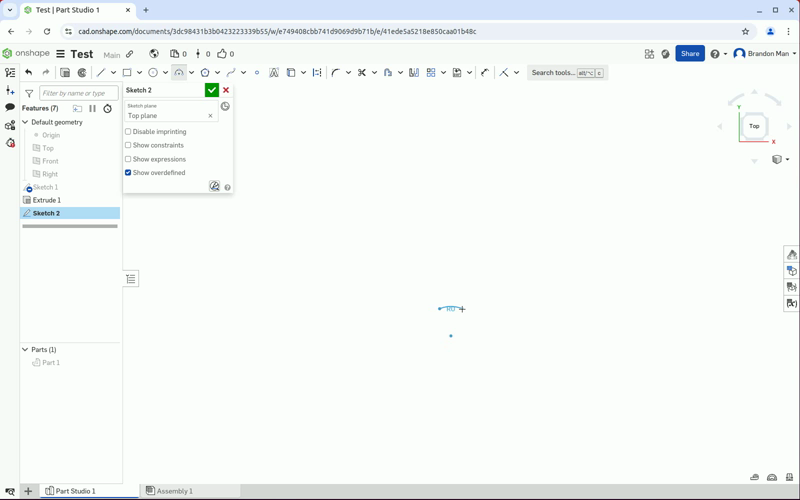
scroll(-6)
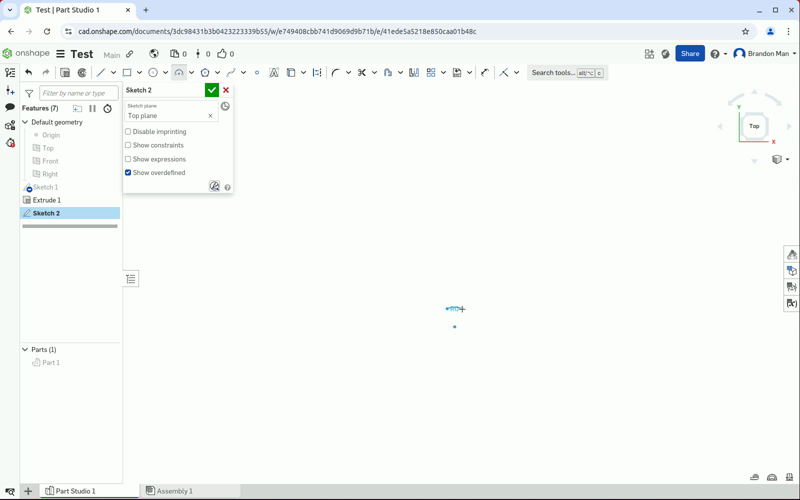
scroll(-6)
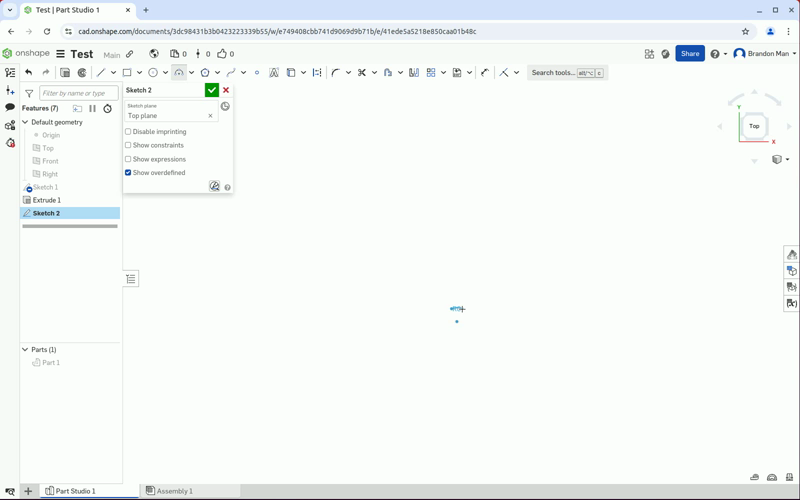
scroll(-6)
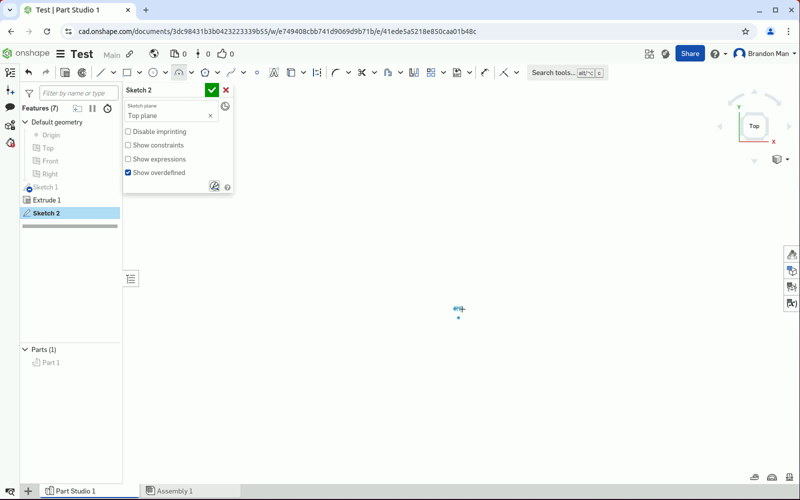
scroll(-6)
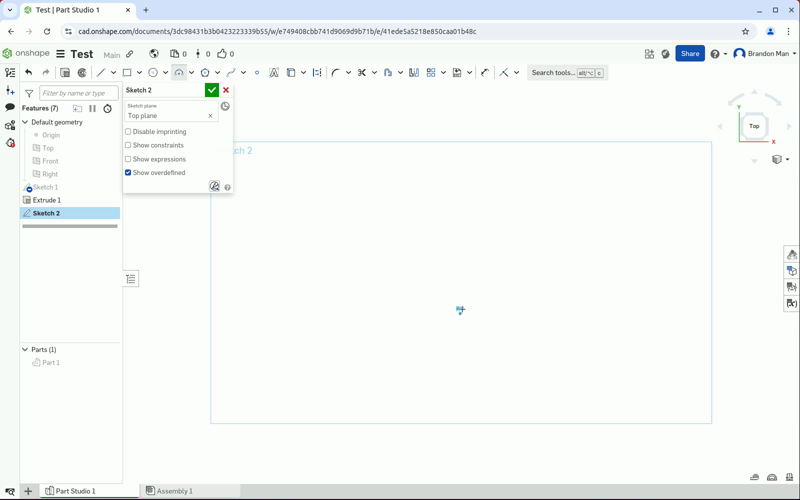
mouse_move(460, 255)
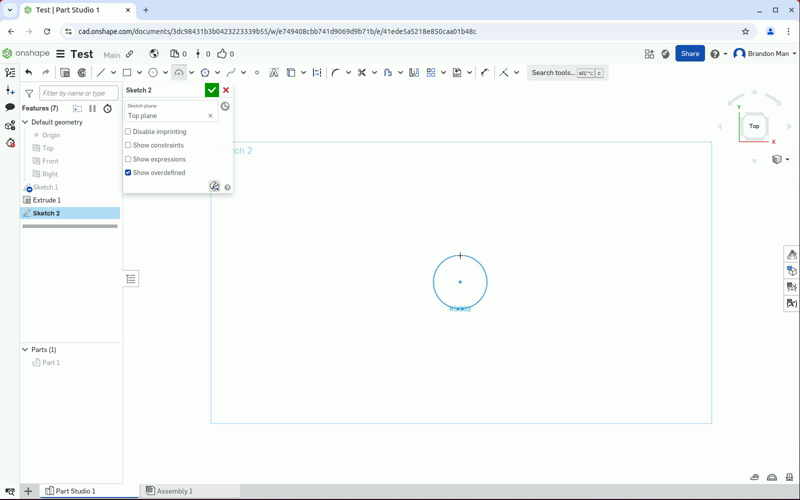
scroll(6)
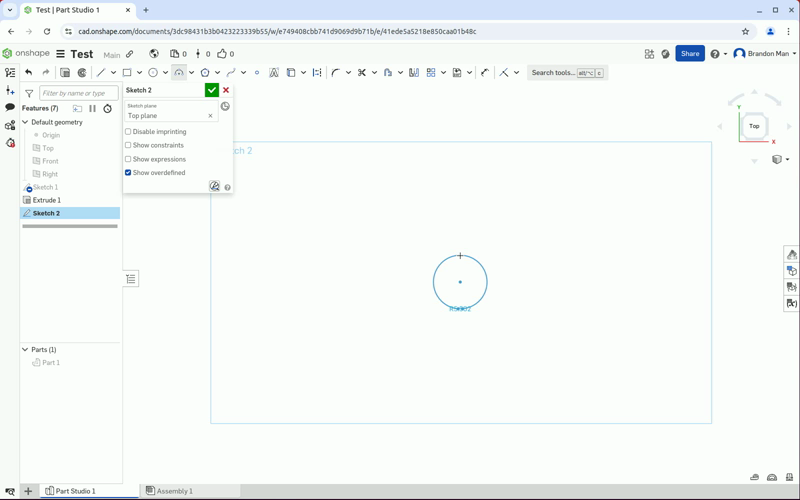
scroll(6)
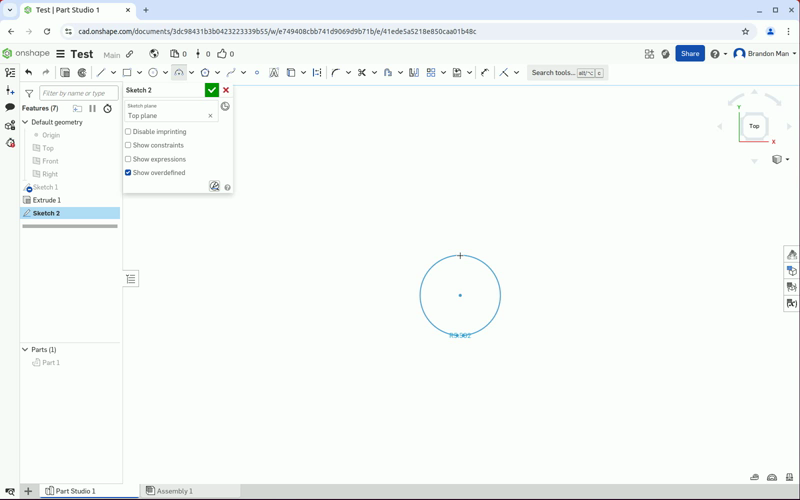
scroll(6)
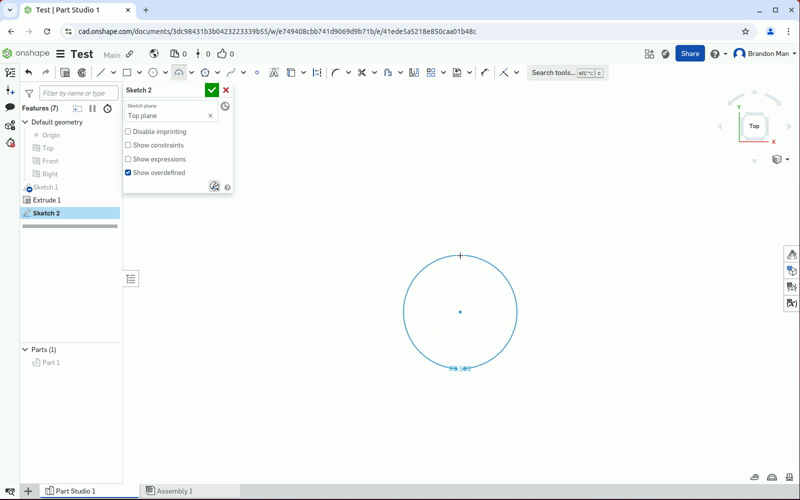
scroll(6)
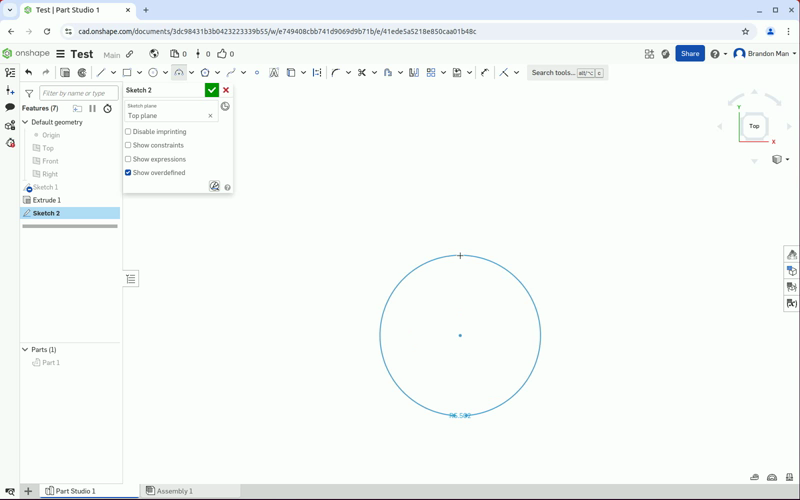
scroll(6)
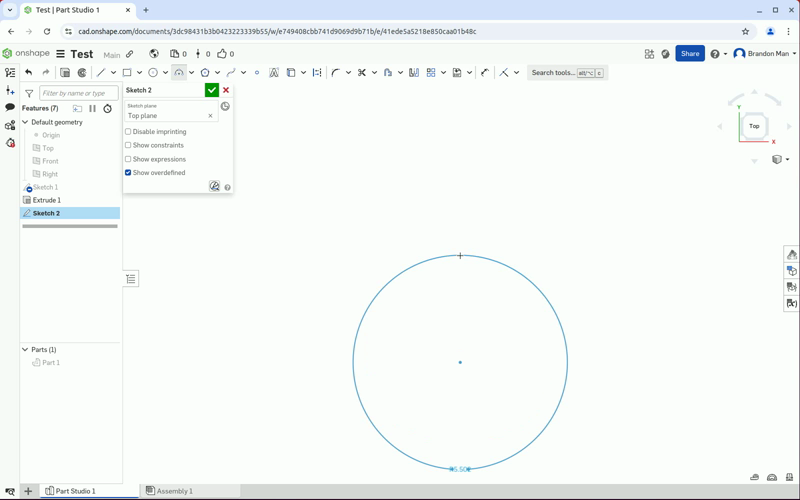
scroll(6)
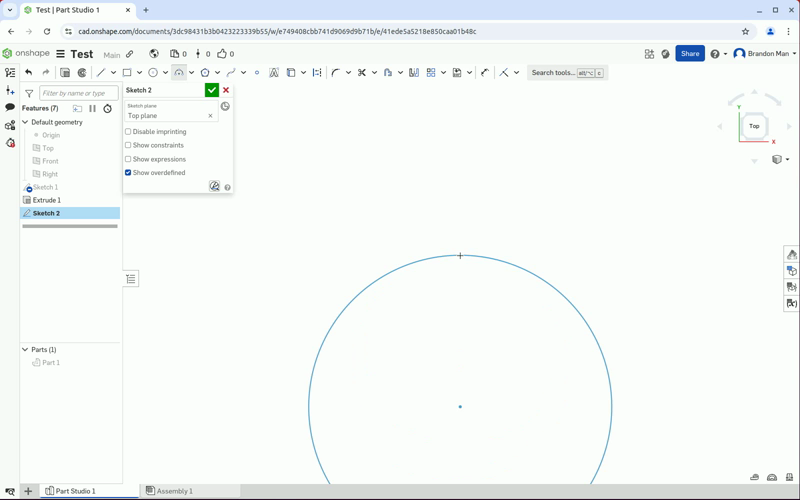
scroll(6)
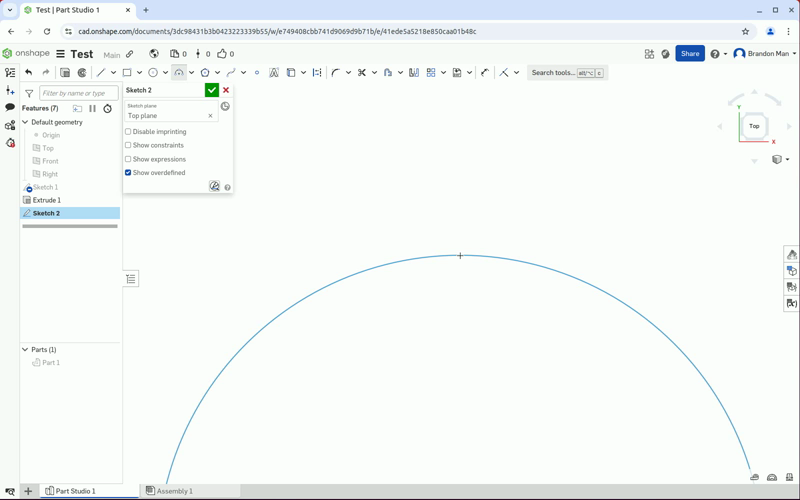
click(460, 255)
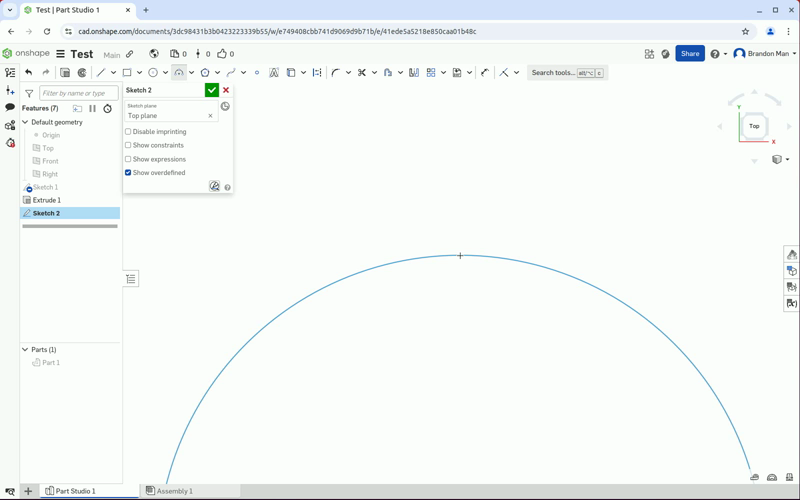
scroll(-6)
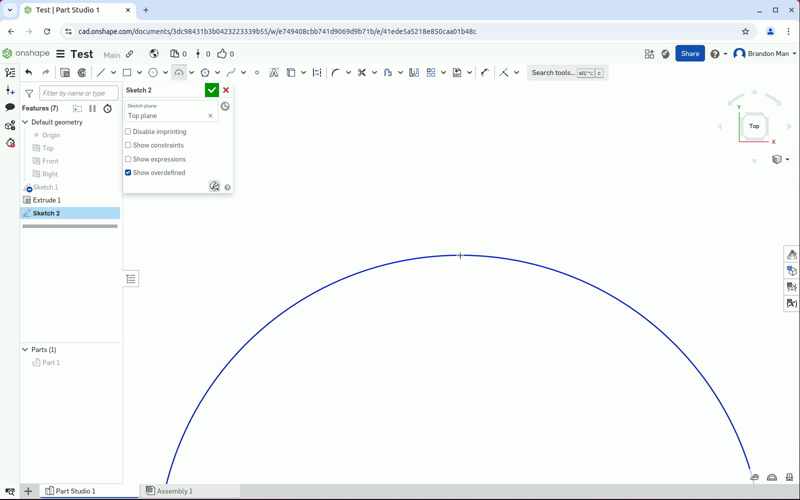
scroll(-6)
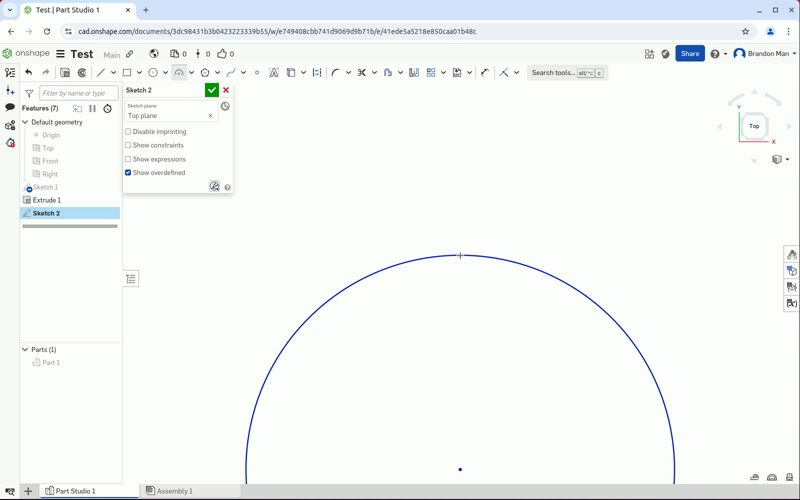
scroll(-6)
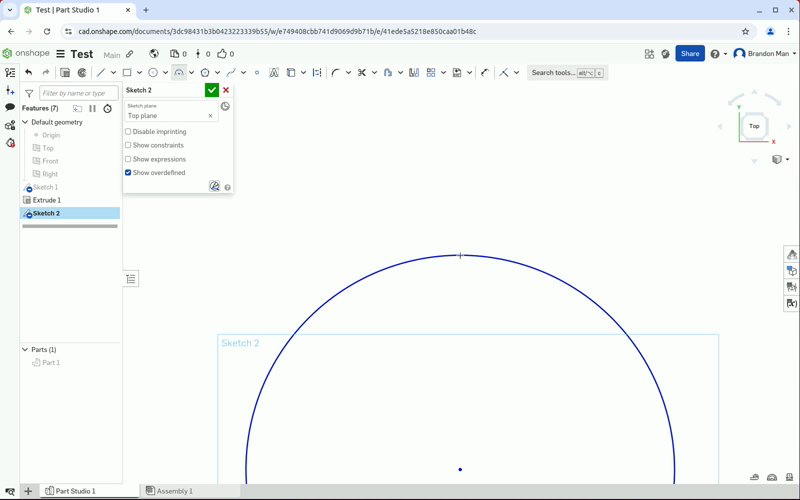
scroll(-6)
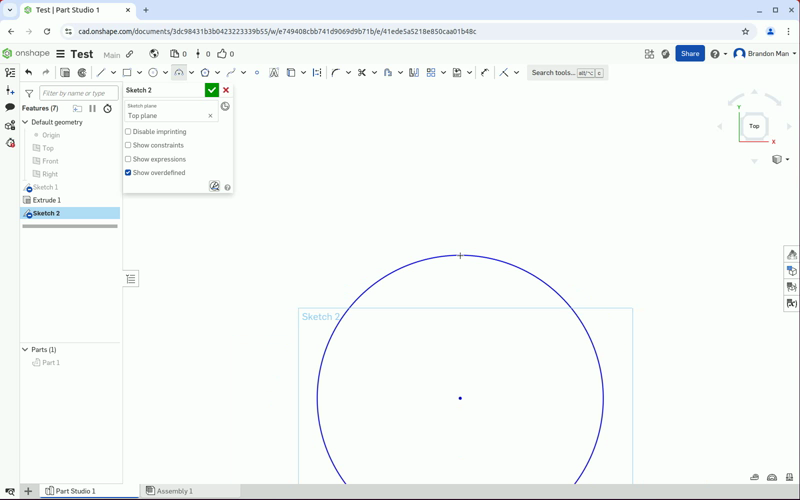
scroll(-6)
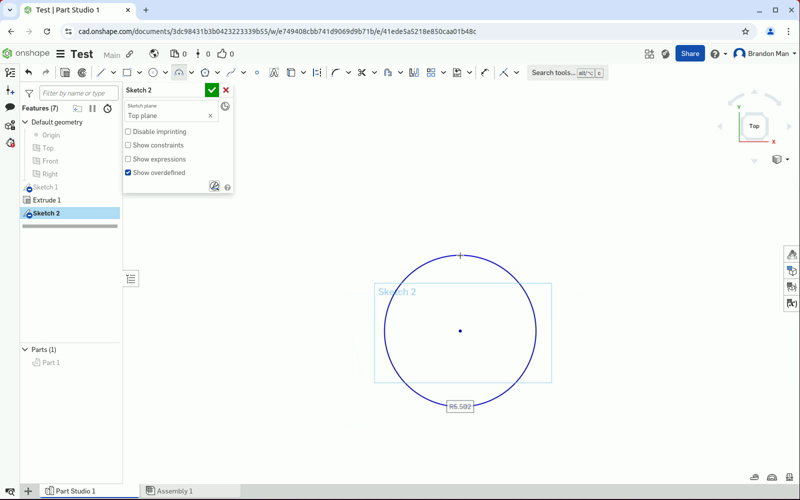
scroll(-6)
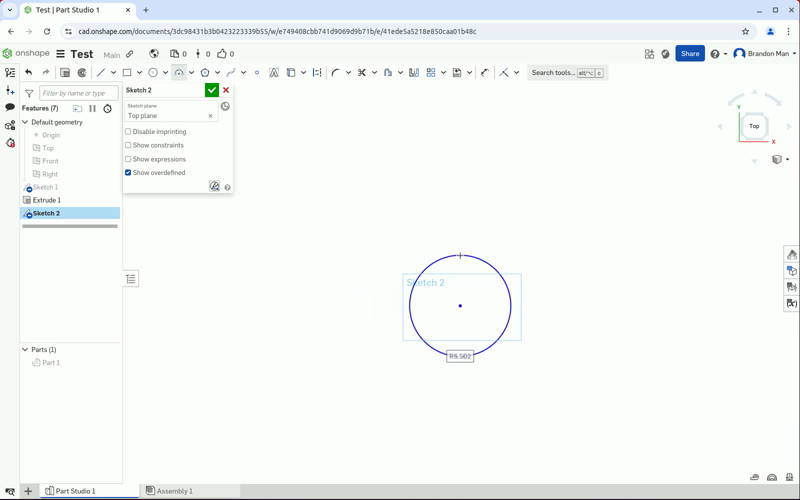
scroll(-6)
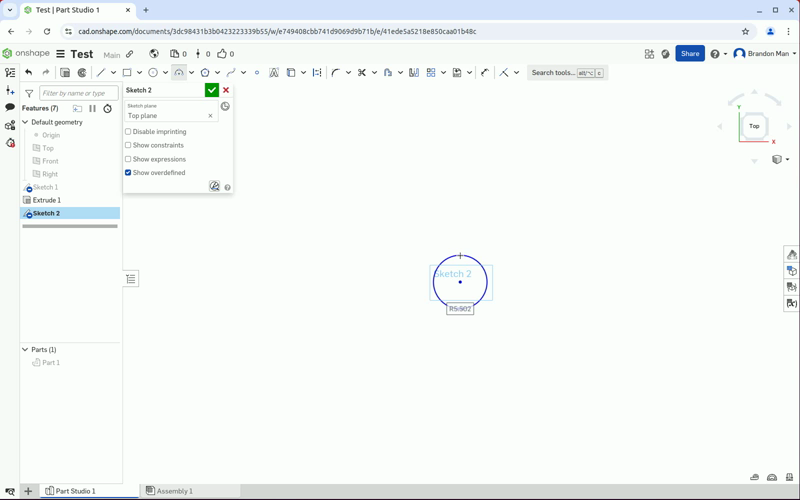
key_up(shift)
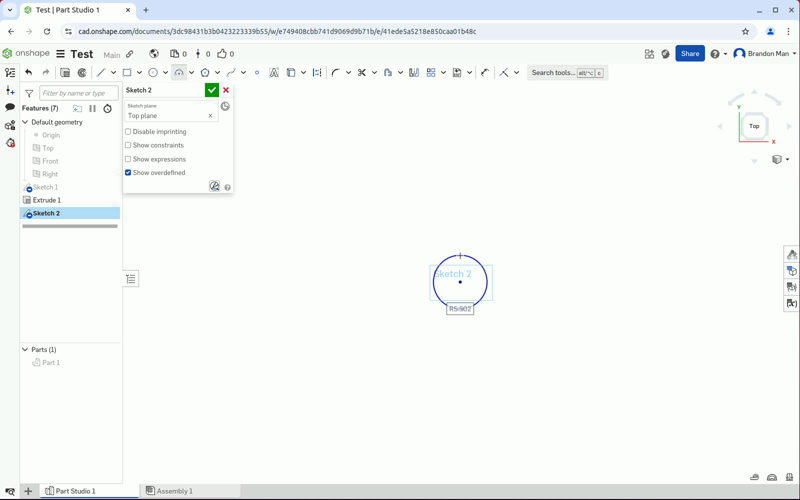
key(esc)
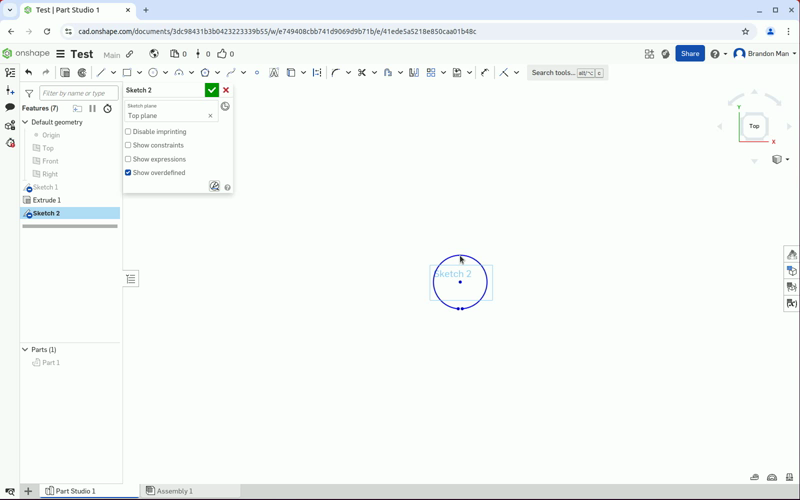
key(l)
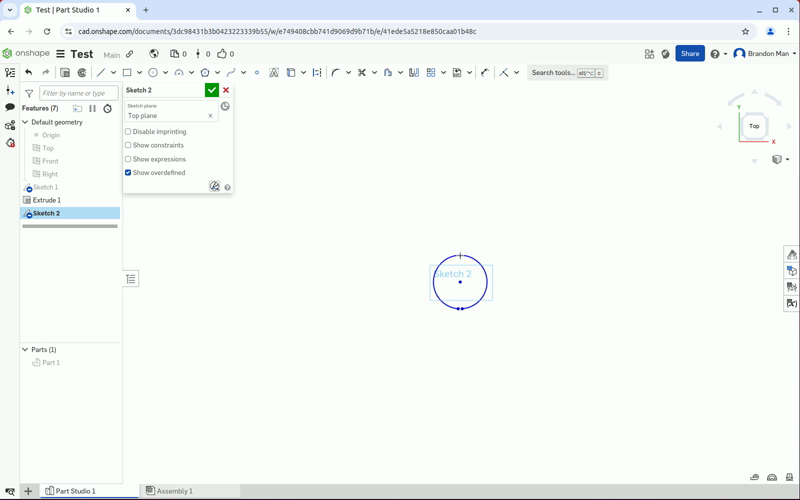
mouse_move(462, 308)
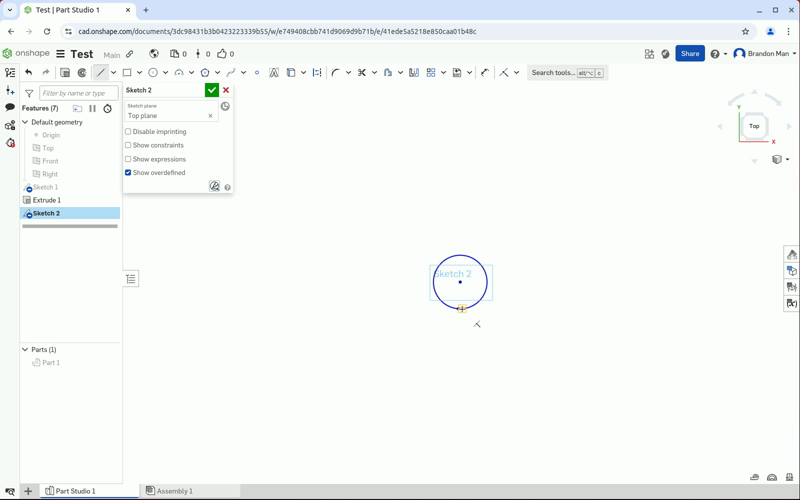
scroll(6)
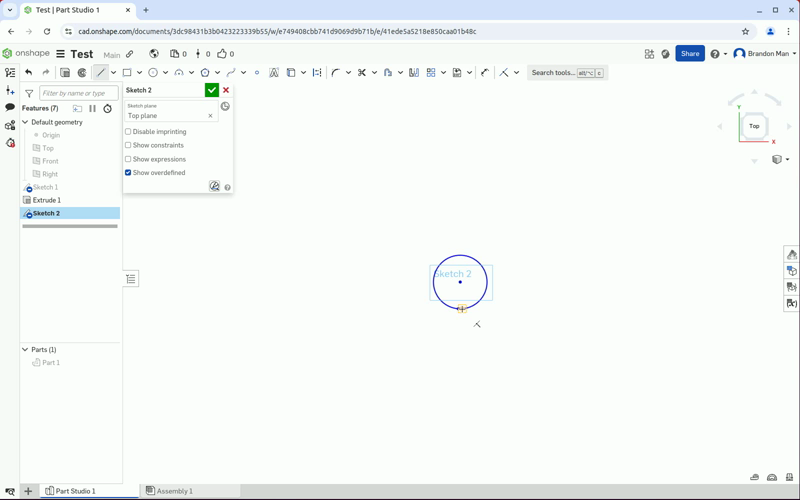
scroll(6)
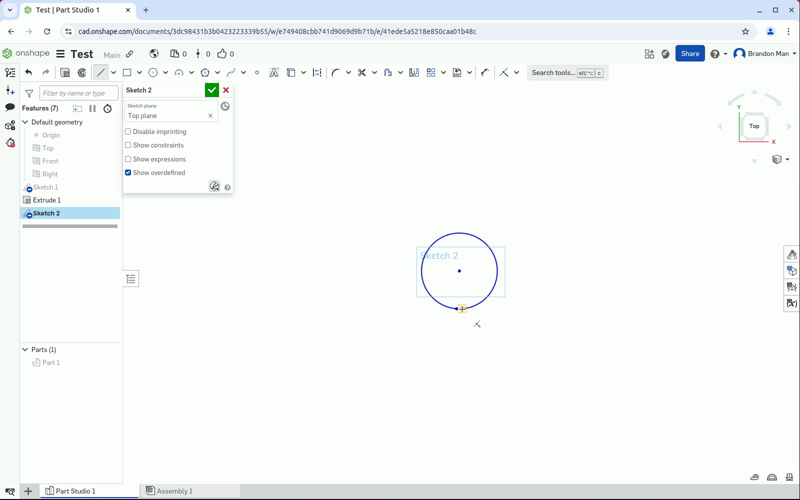
scroll(6)
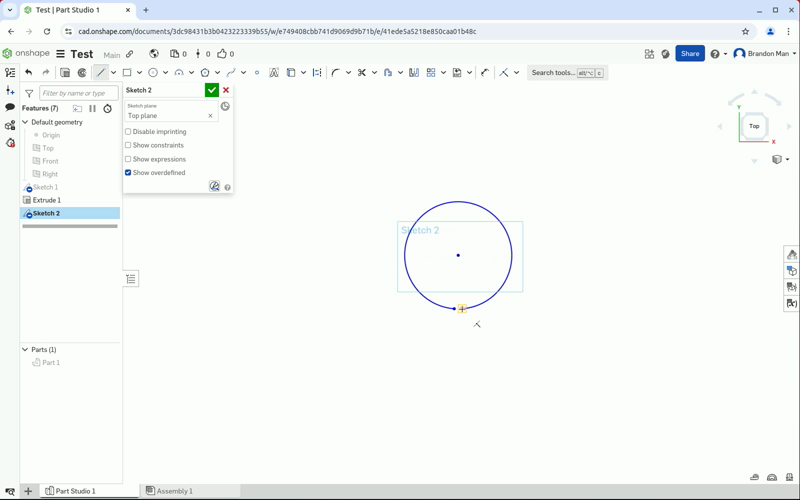
scroll(6)
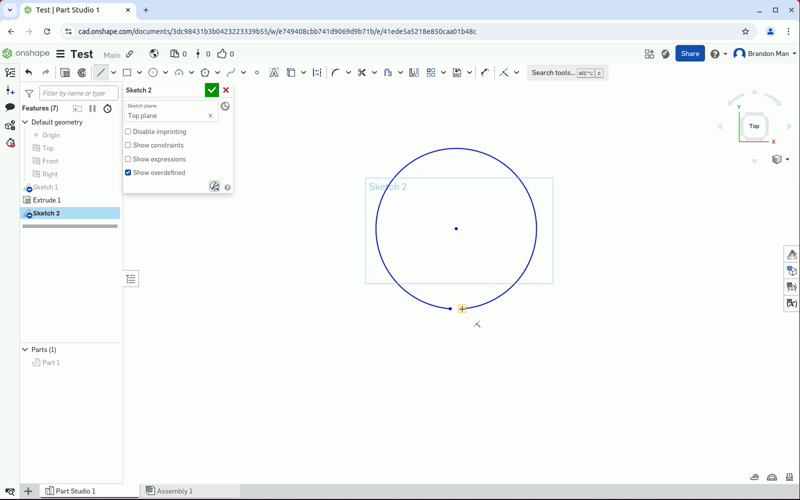
scroll(6)
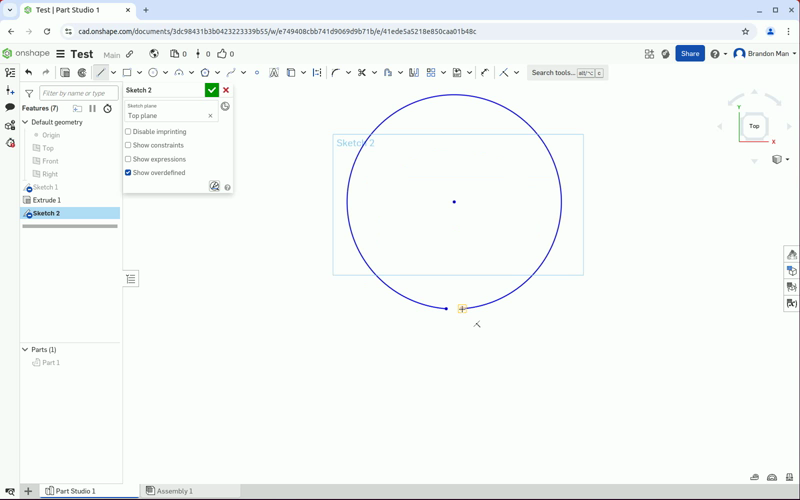
scroll(6)
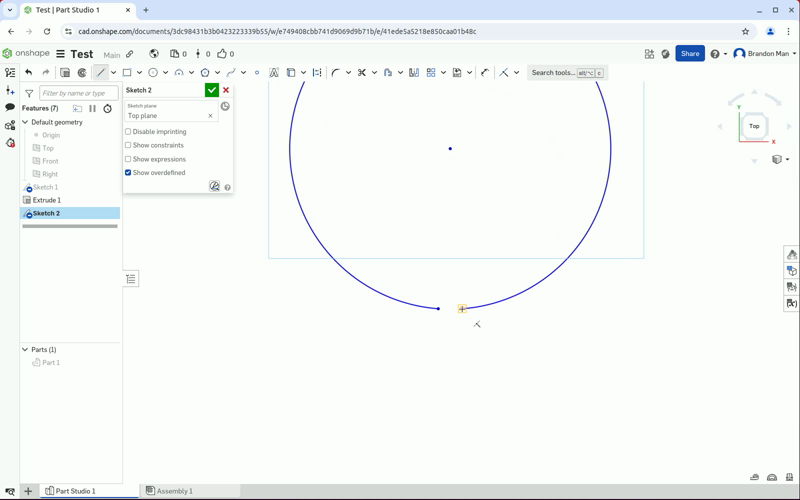
scroll(6)
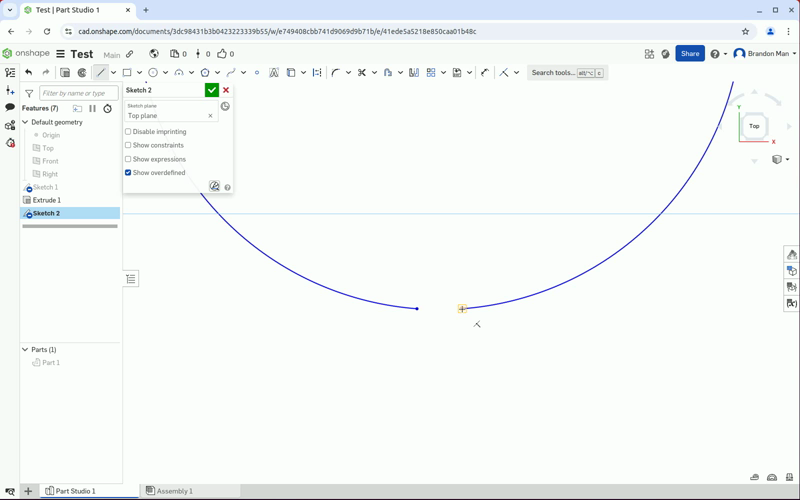
click(462, 308)
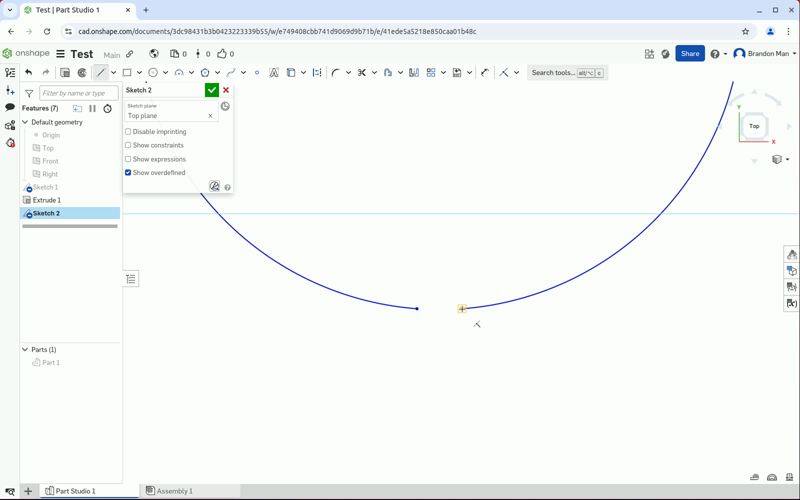
scroll(-6)
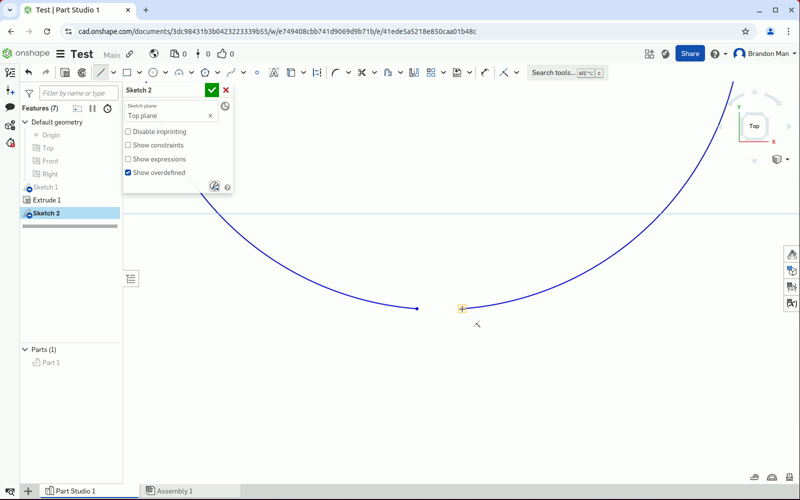
scroll(-6)
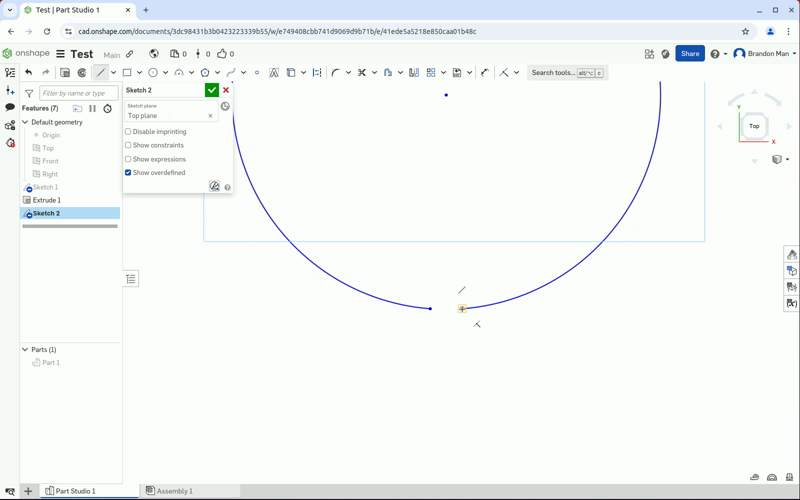
scroll(-6)
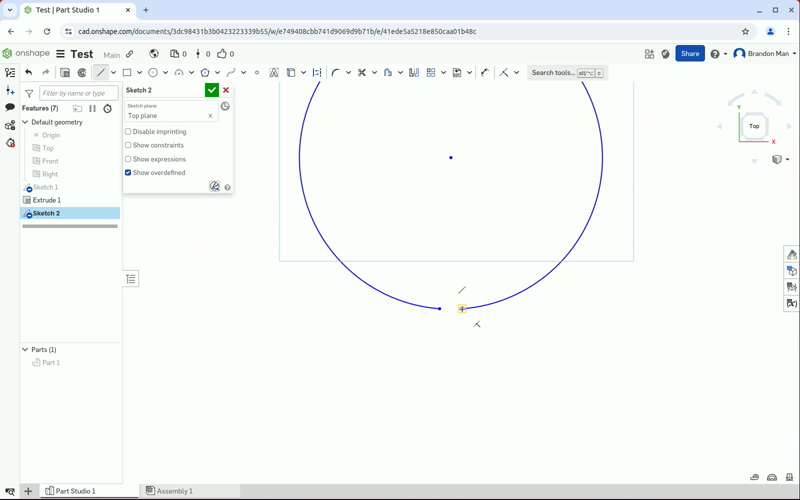
scroll(-6)
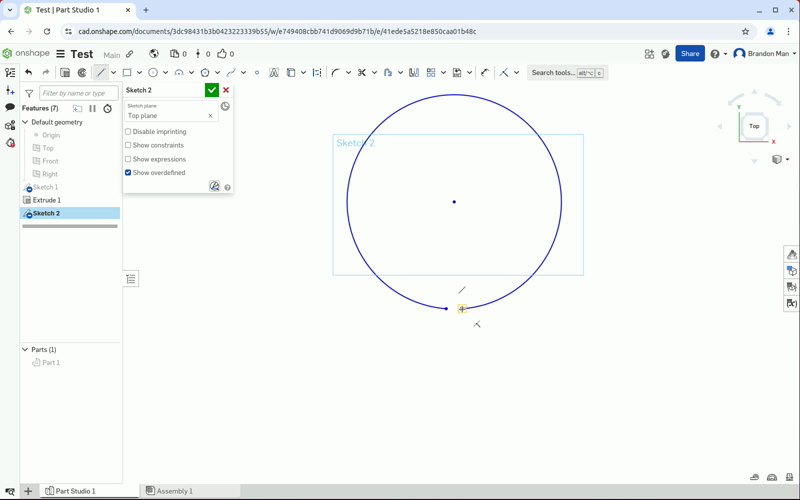
scroll(-6)
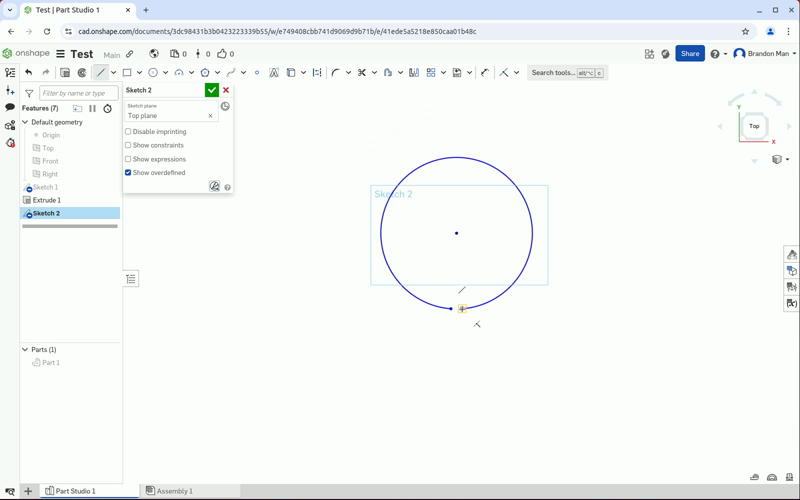
scroll(-6)
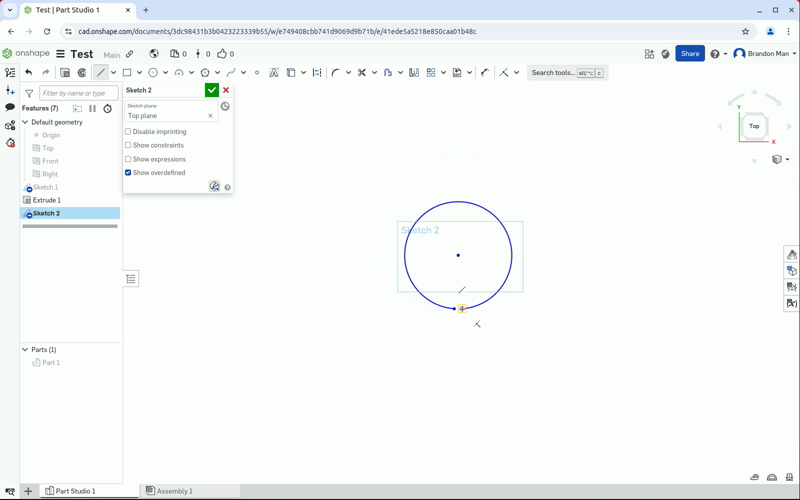
scroll(-6)
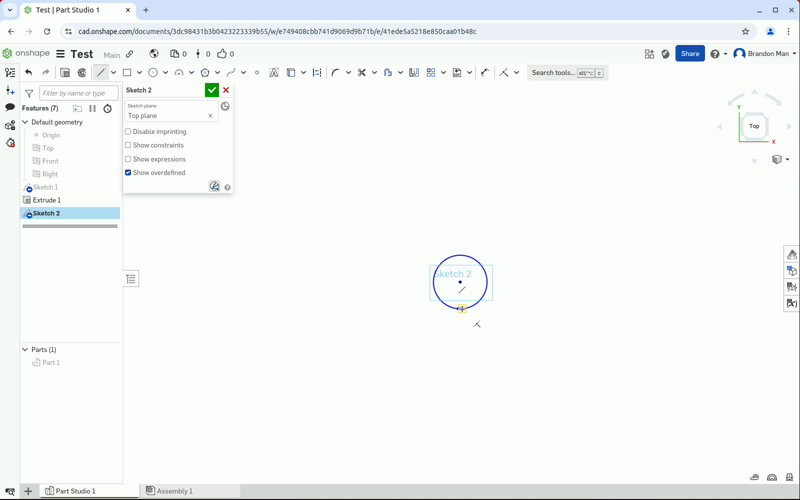
key_down(shift)
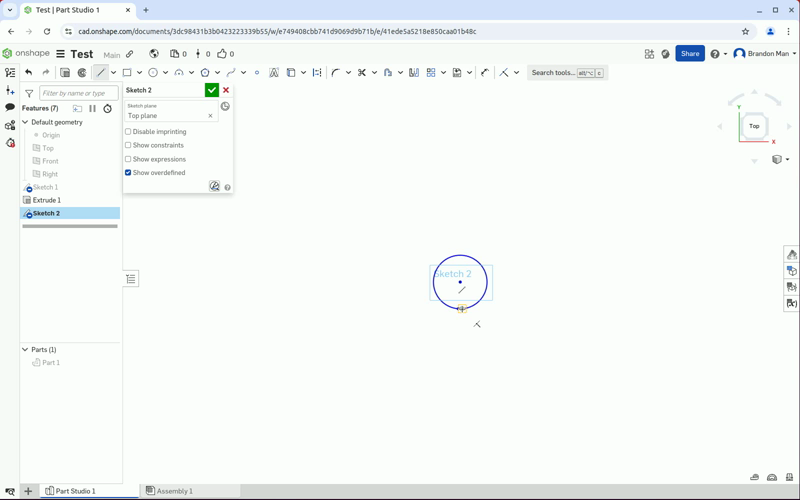
mouse_move(492, 308)
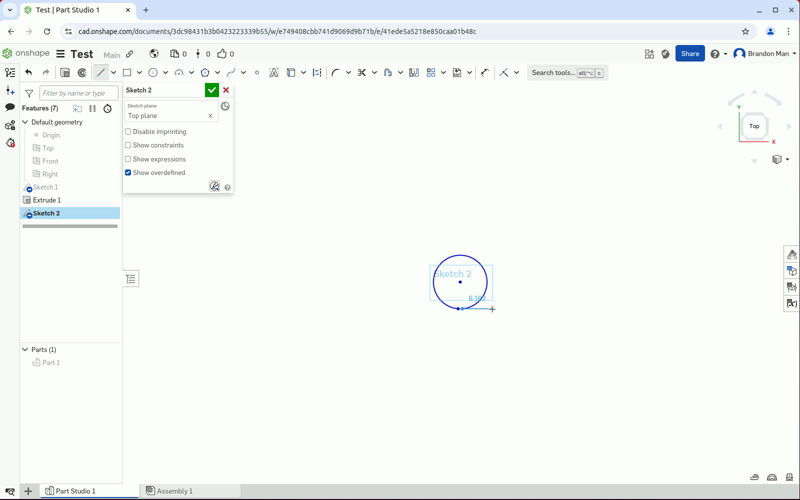
mouse_move(462, 300)
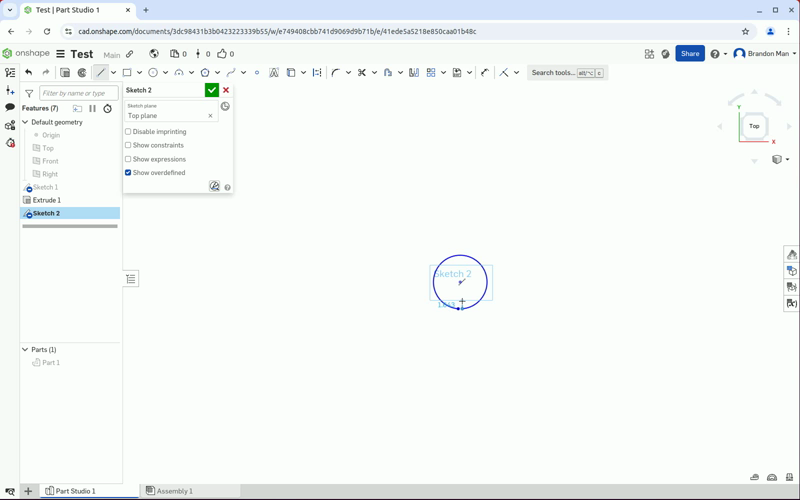
click(462, 300)
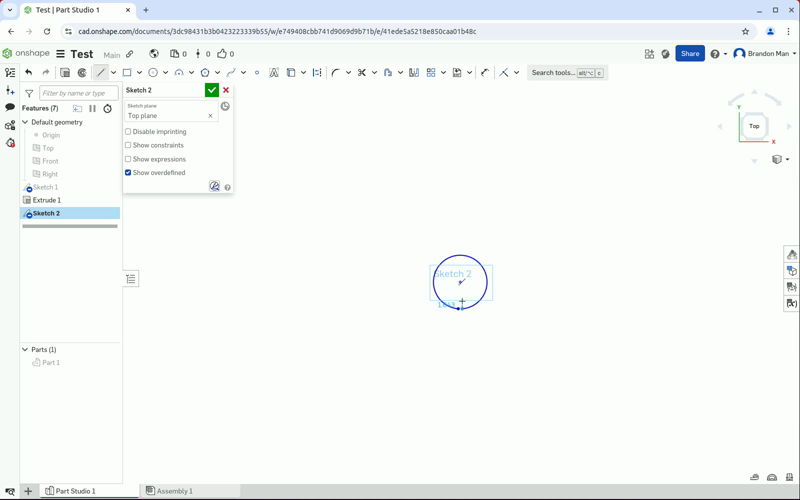
key_up(shift)
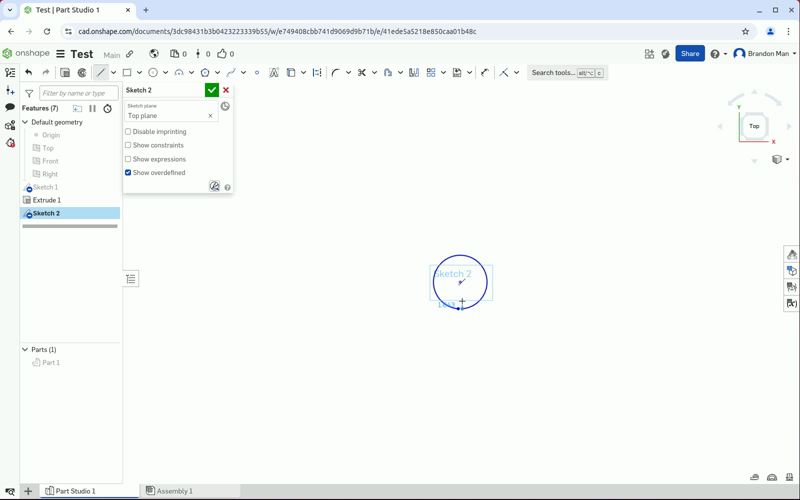
key(esc)
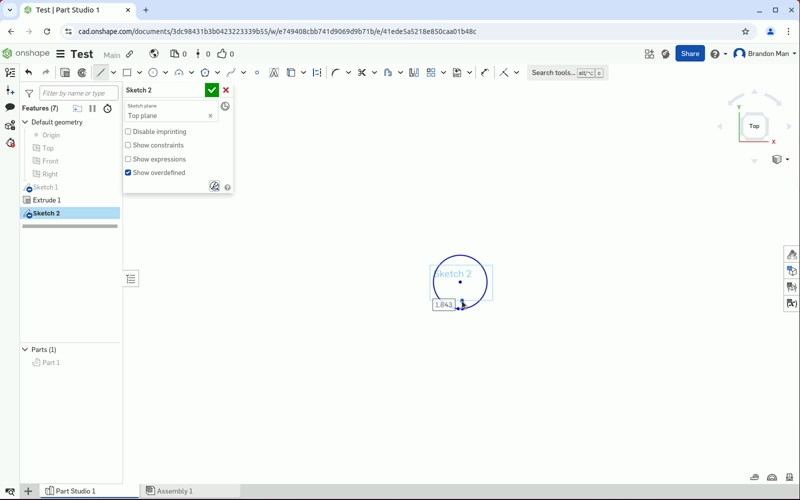
key(a)
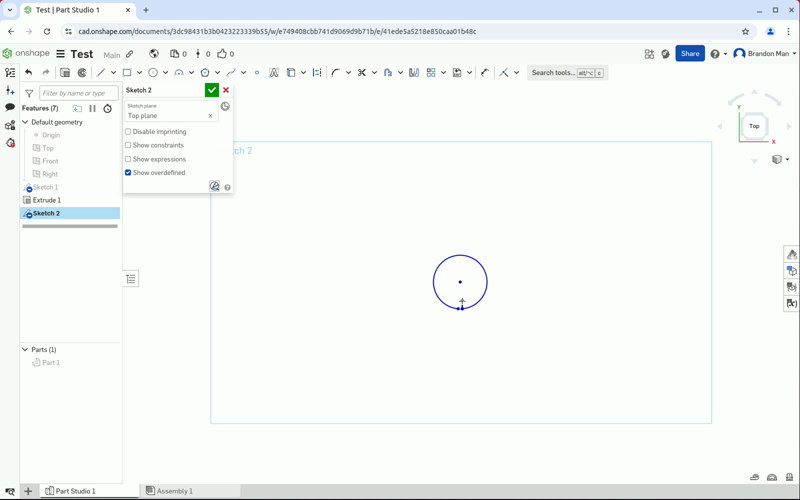
mouse_move(462, 300)
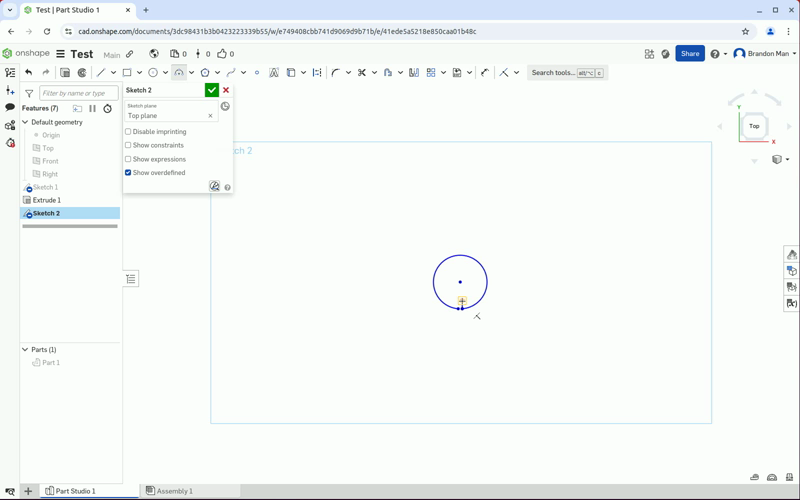
click(462, 300)
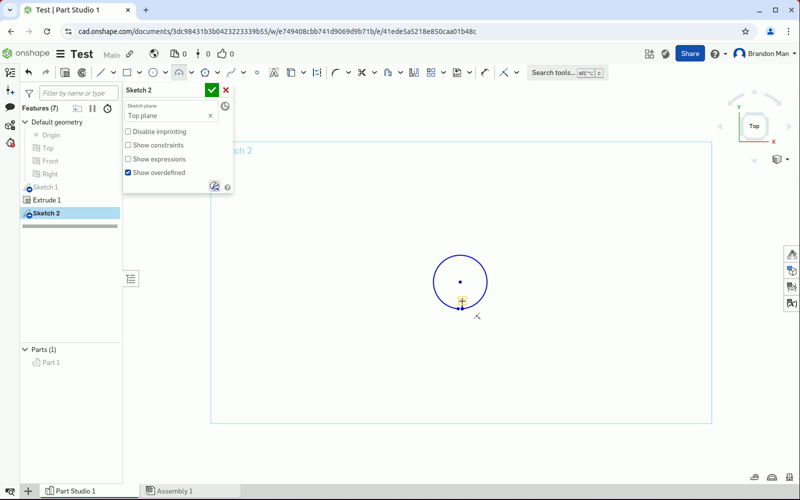
key_down(shift)
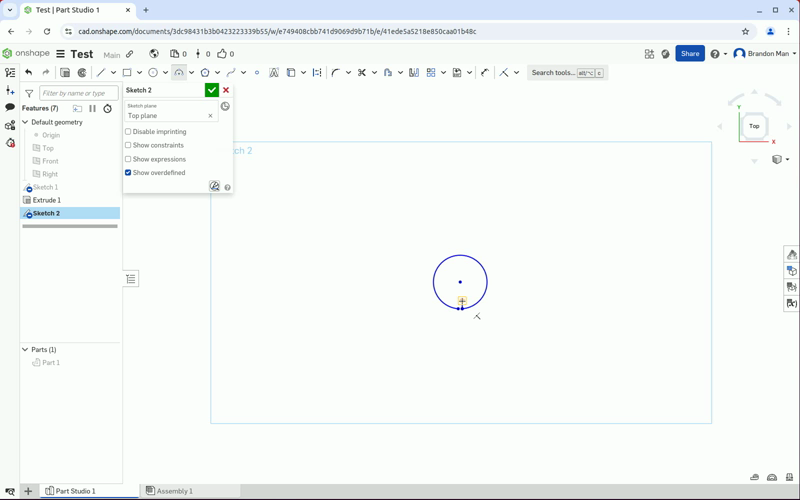
mouse_move(458, 300)
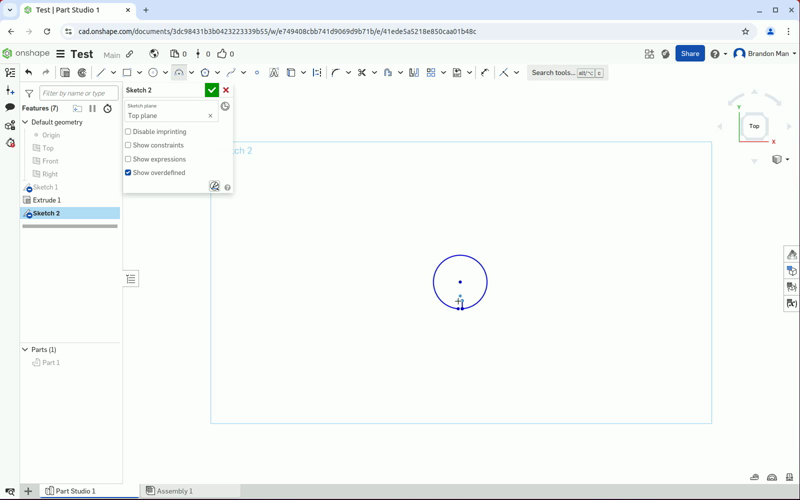
scroll(6)
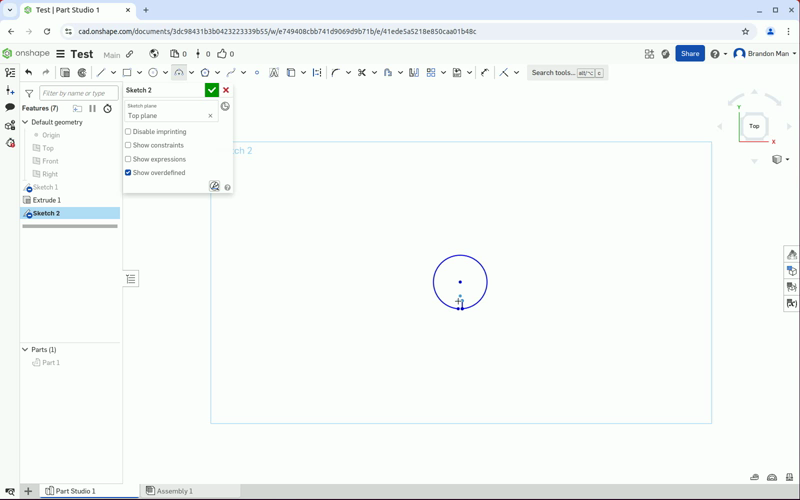
scroll(6)
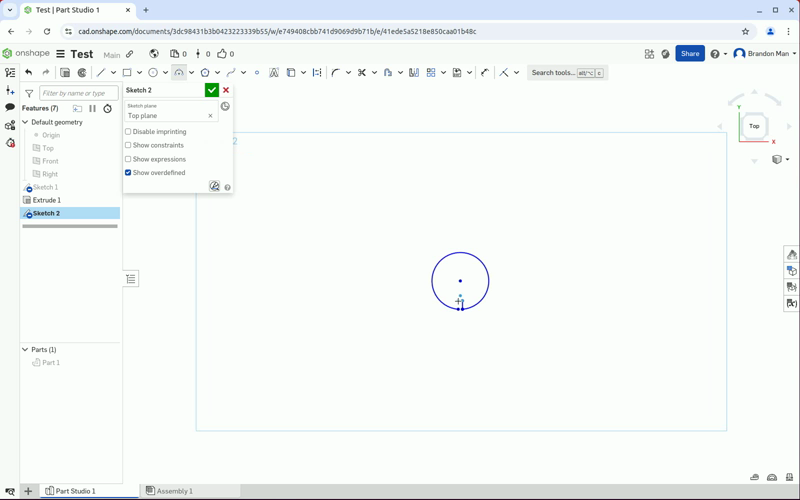
scroll(6)
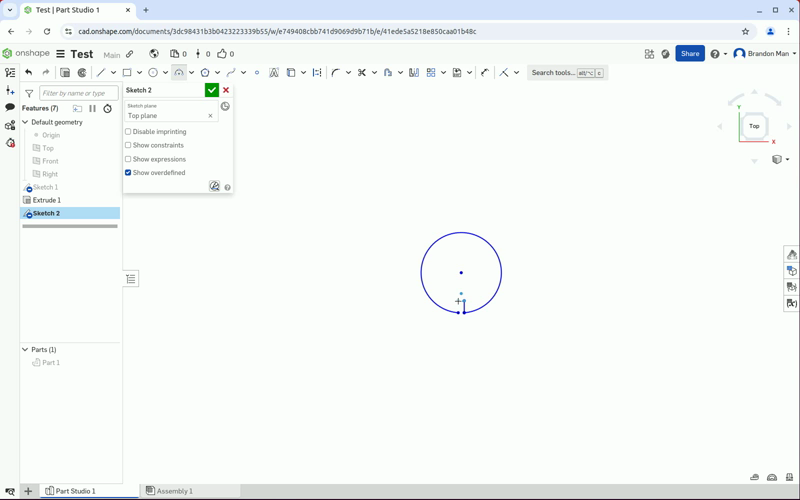
scroll(6)
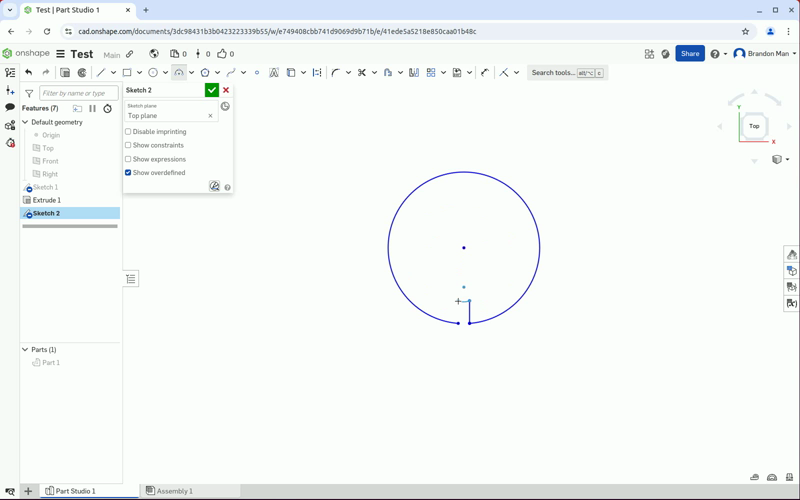
scroll(6)
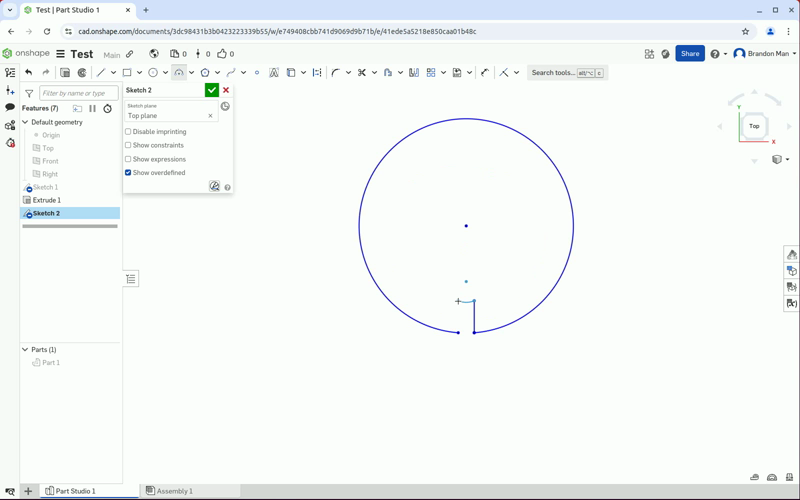
scroll(6)
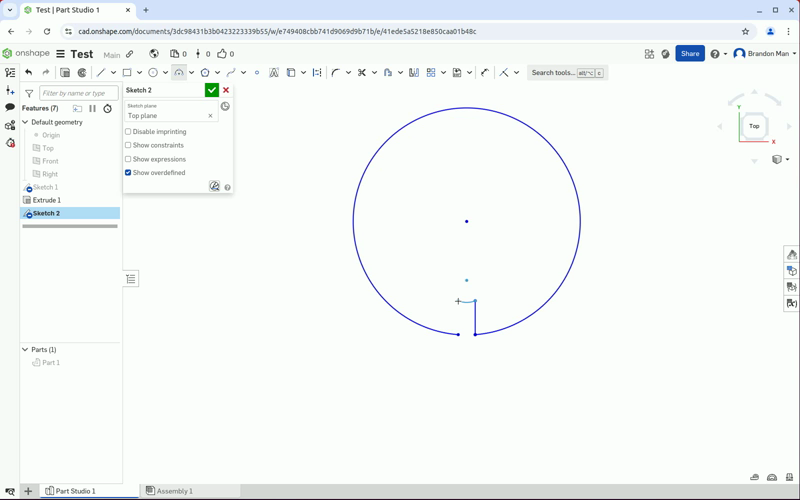
scroll(6)
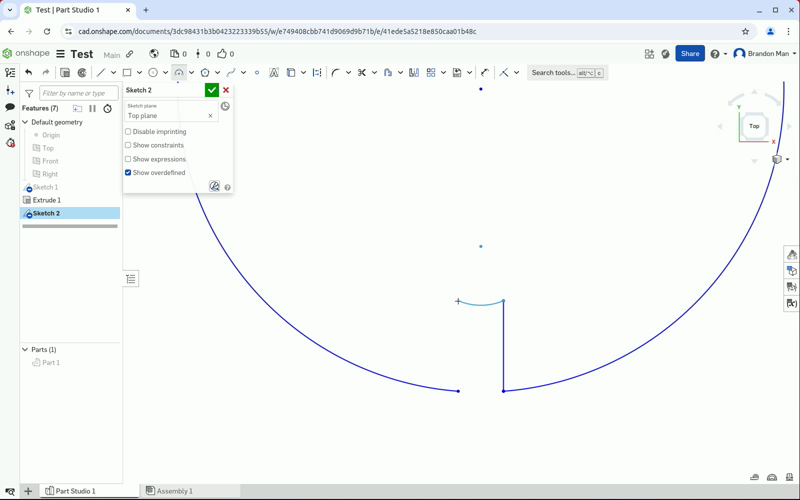
click(458, 300)
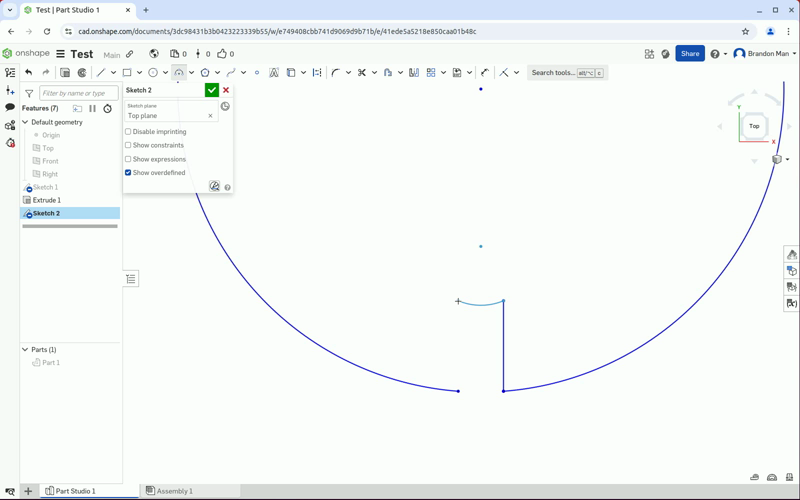
scroll(-6)
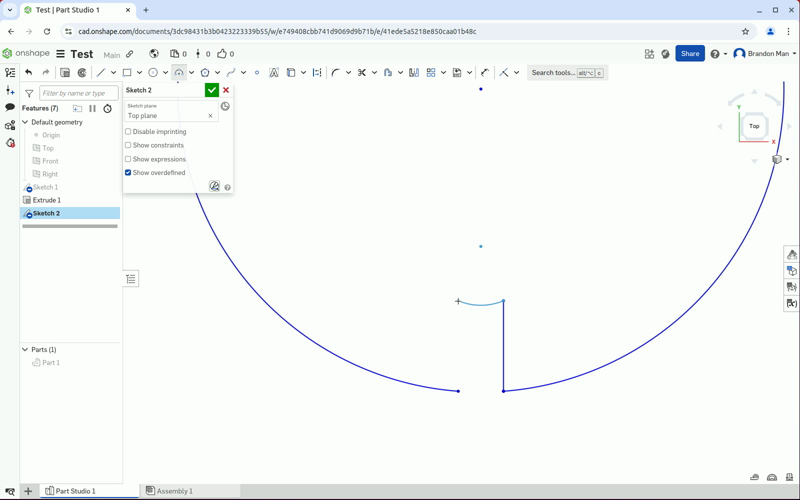
scroll(-6)
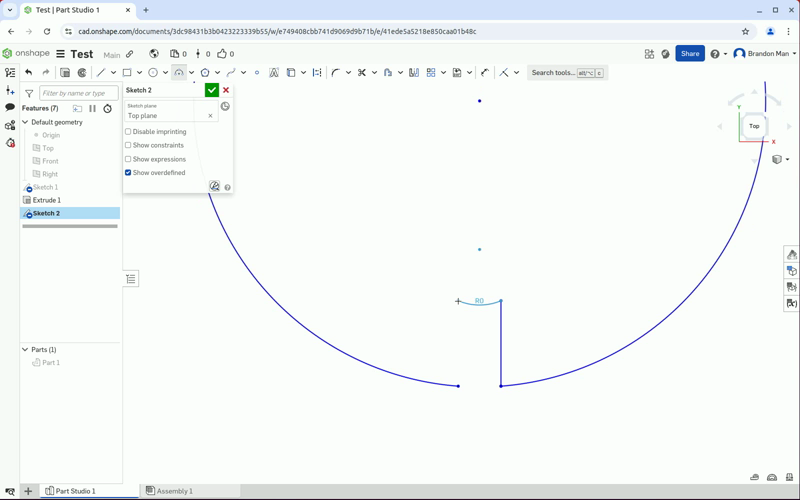
scroll(-6)
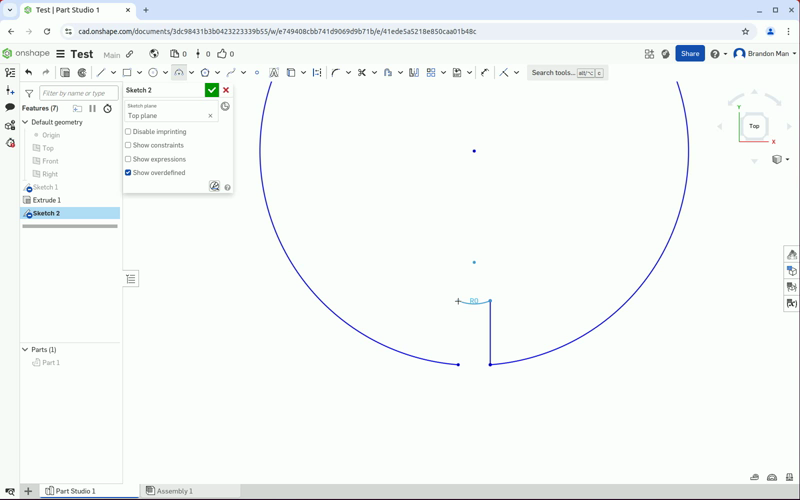
scroll(-6)
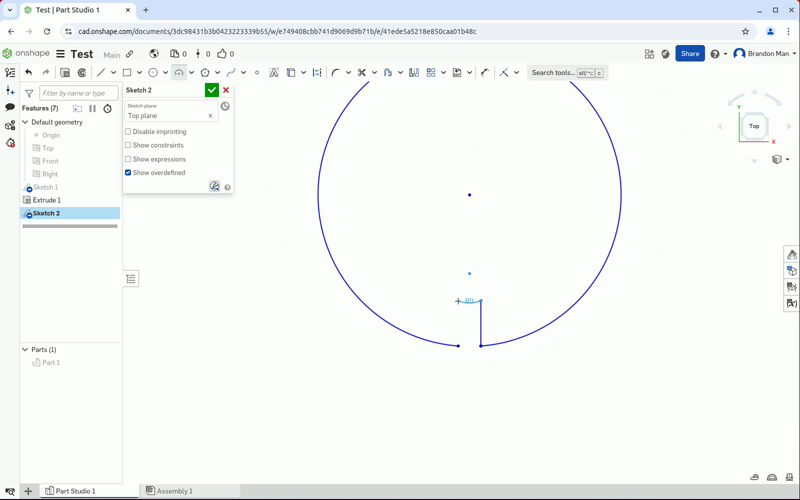
scroll(-6)
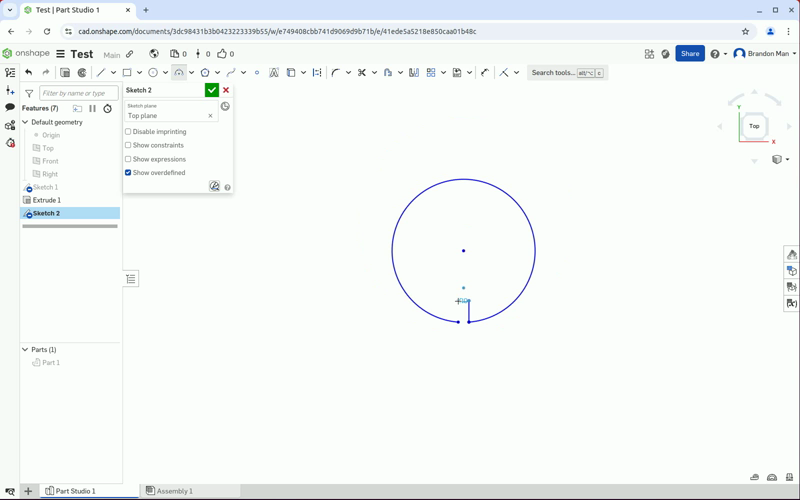
scroll(-6)
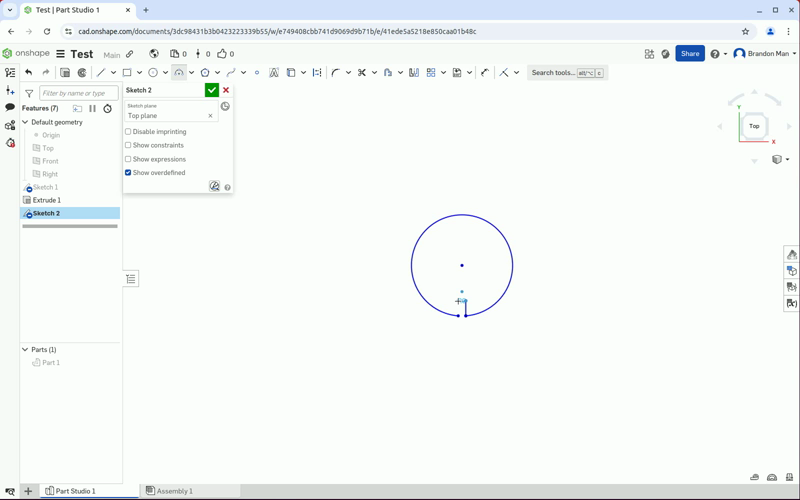
scroll(-6)
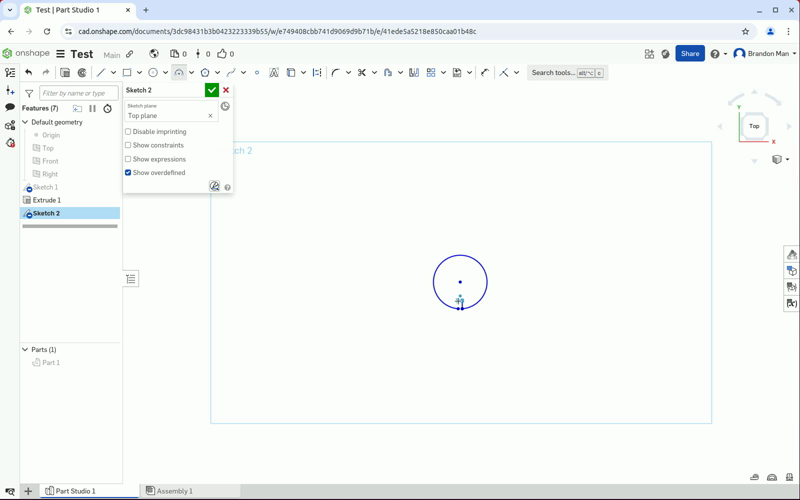
mouse_move(460, 260)
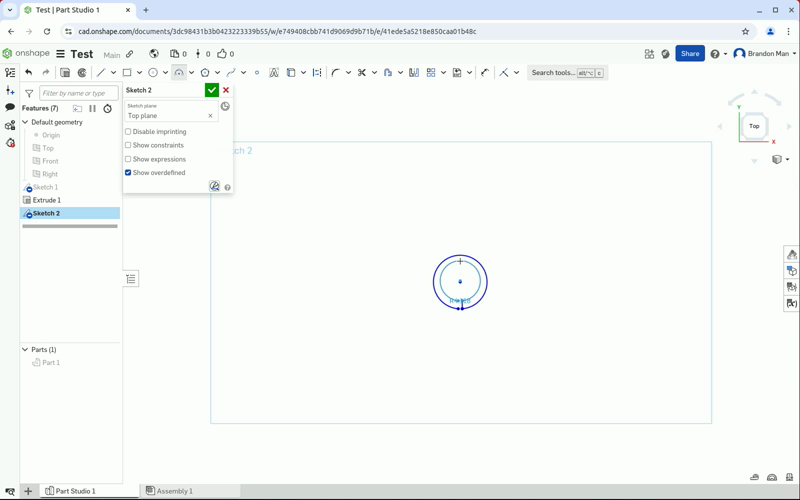
scroll(6)
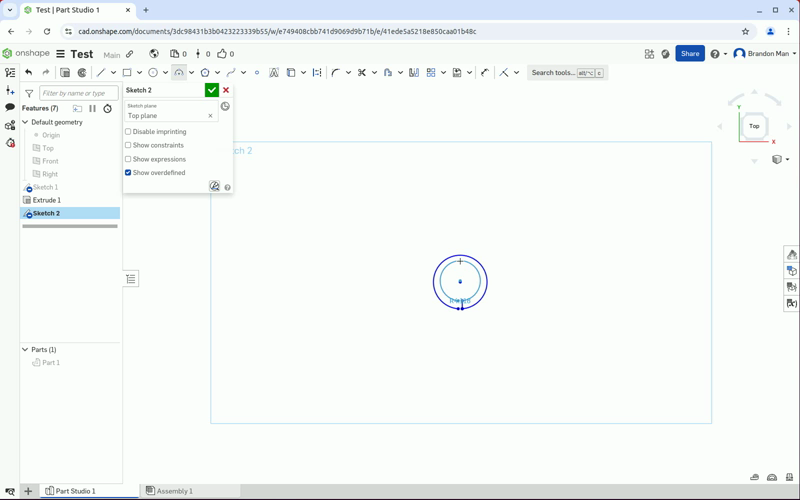
scroll(6)
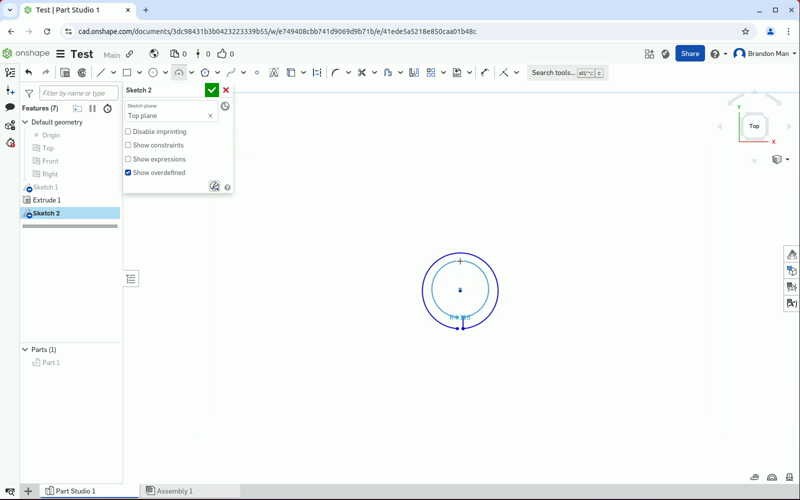
scroll(6)
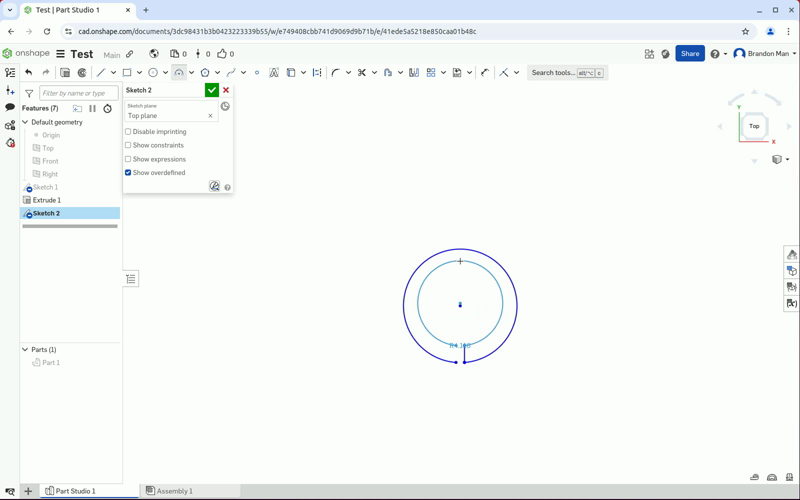
scroll(6)
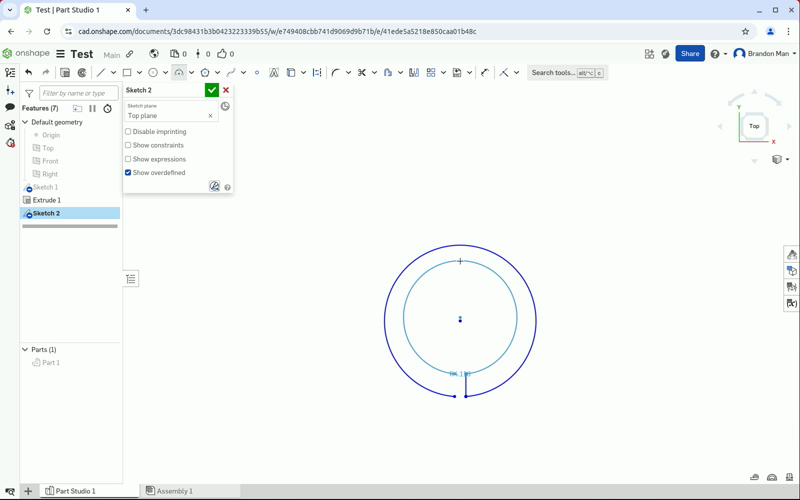
scroll(6)
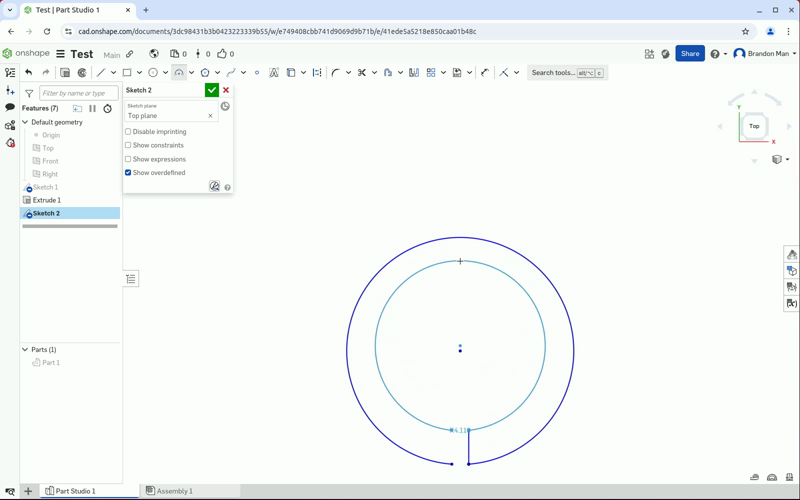
scroll(6)
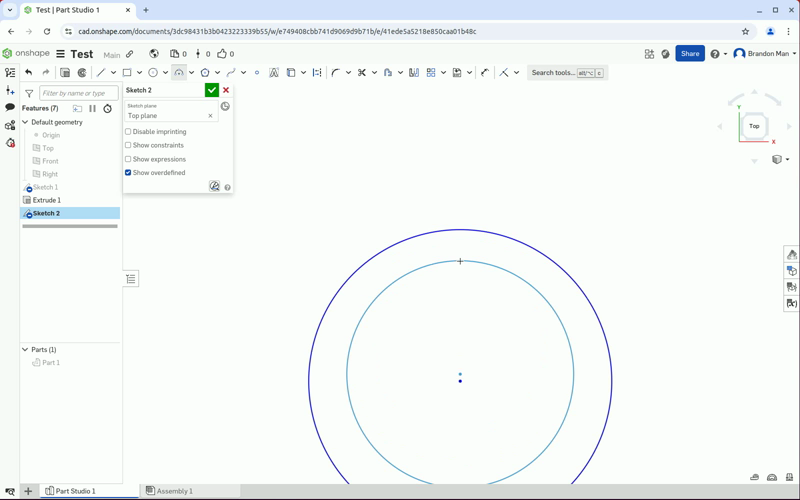
scroll(6)
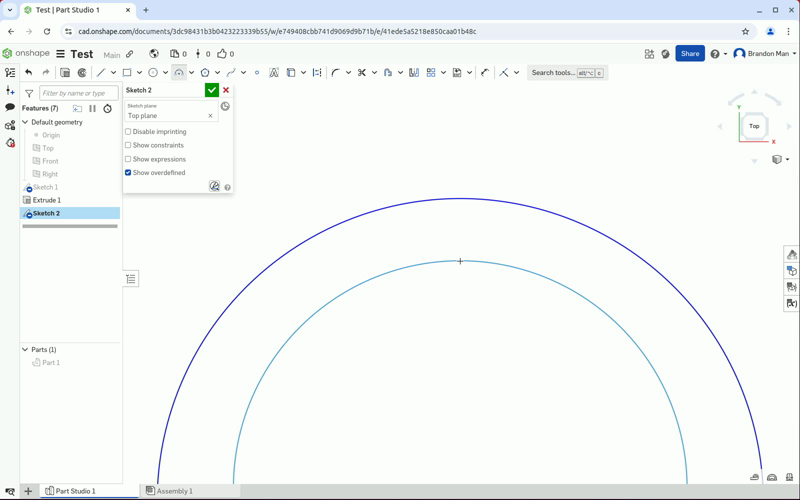
click(460, 260)
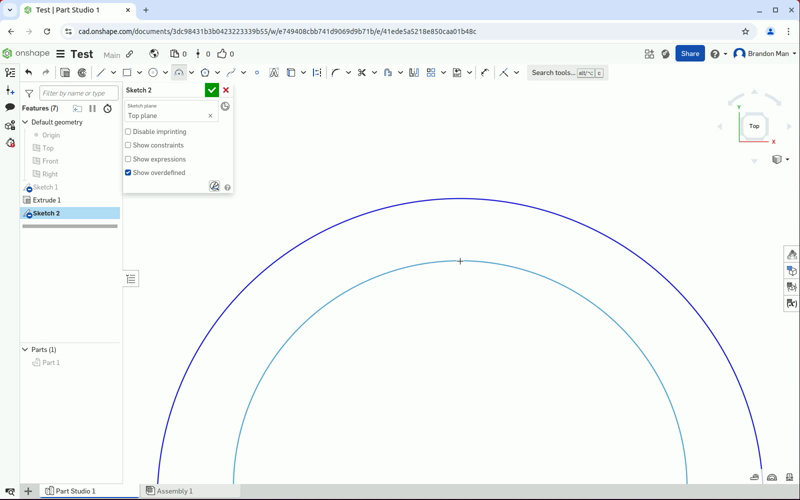
scroll(-6)
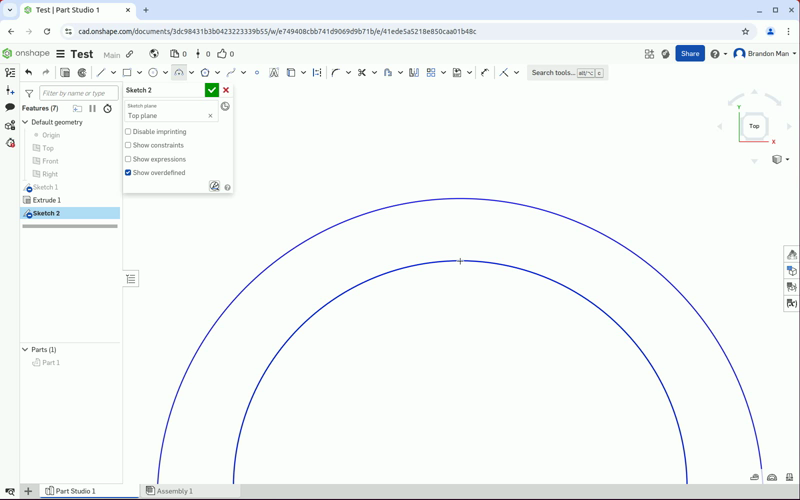
scroll(-6)
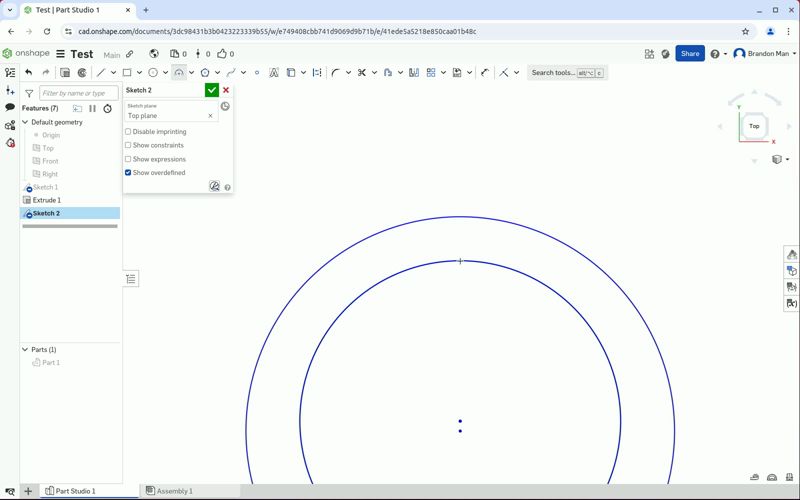
scroll(-6)
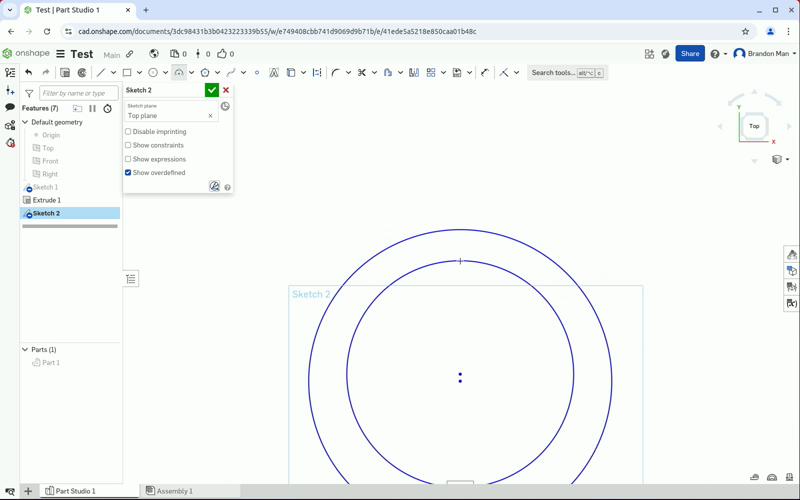
scroll(-6)
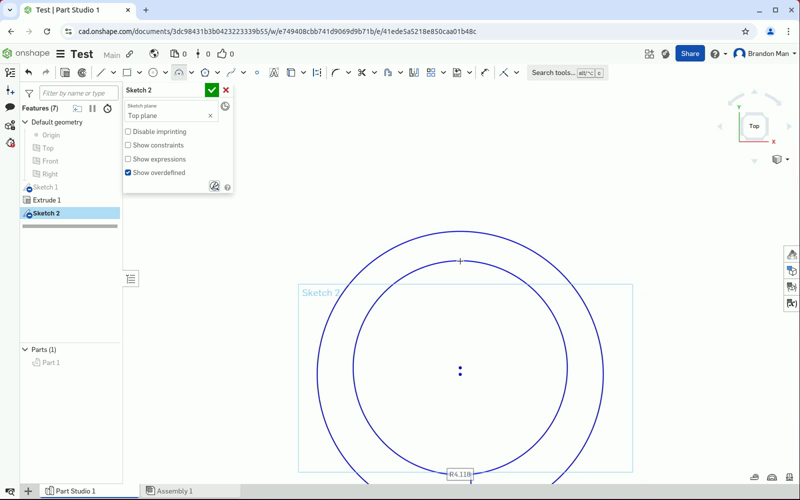
scroll(-6)
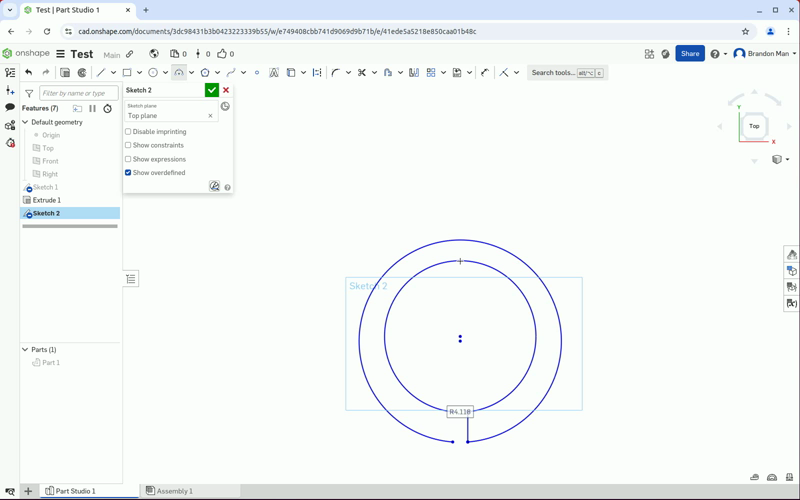
scroll(-6)
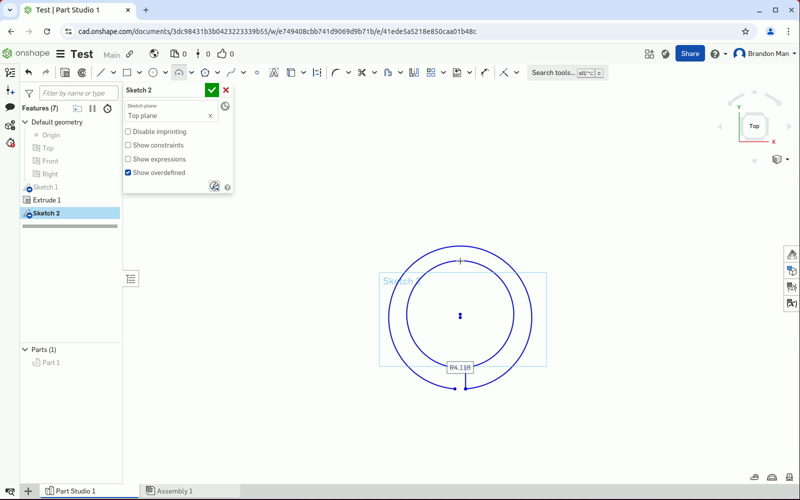
scroll(-6)
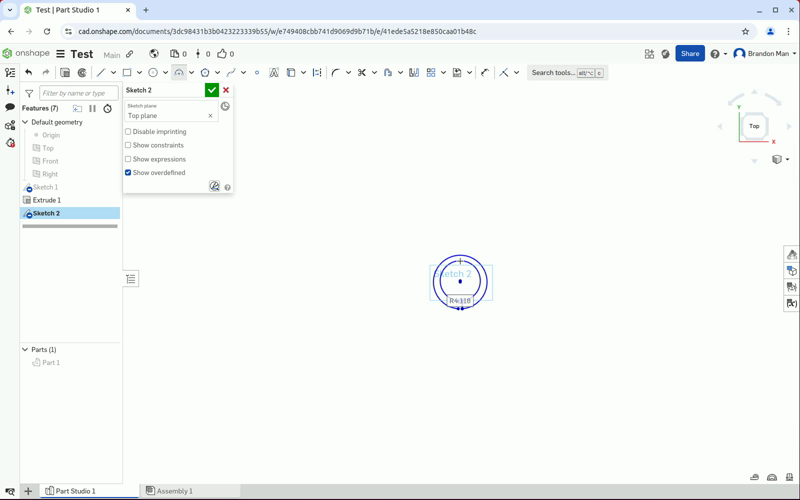
key_up(shift)
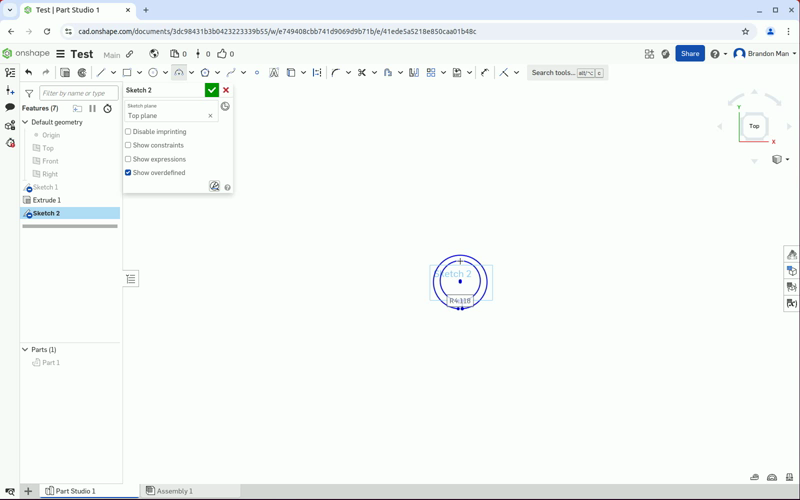
key(esc)
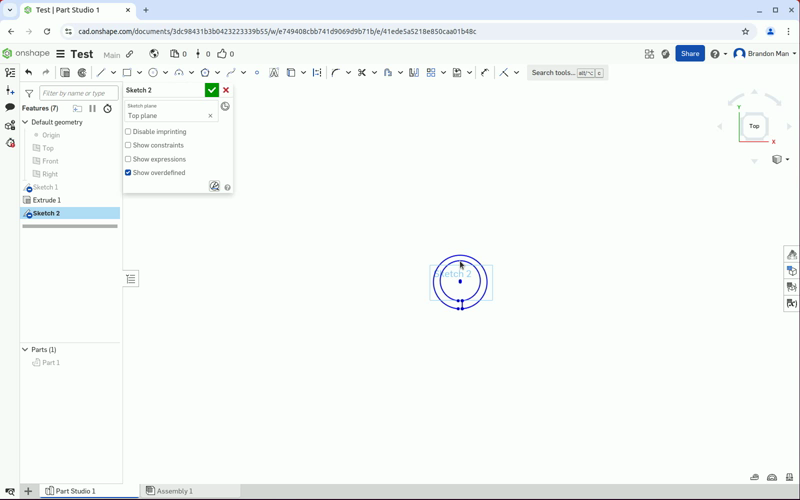
key(l)
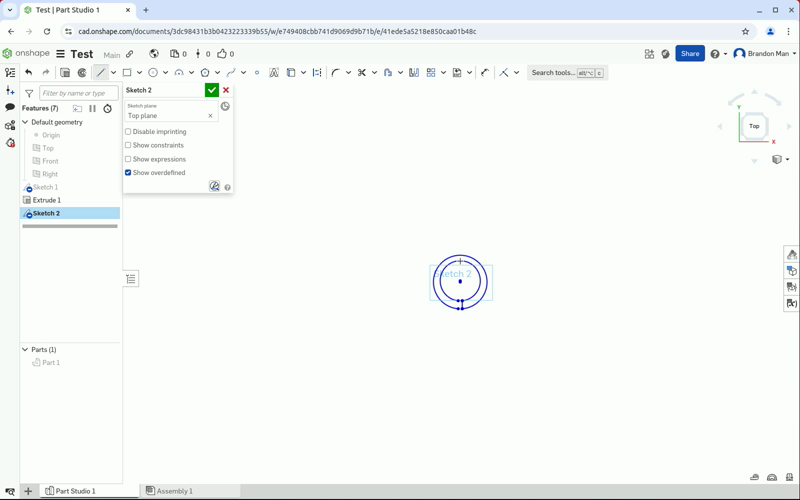
mouse_move(458, 300)
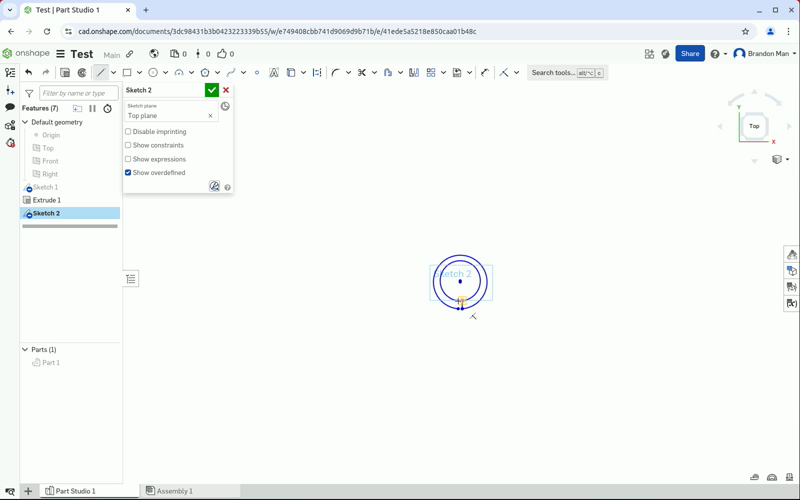
scroll(6)
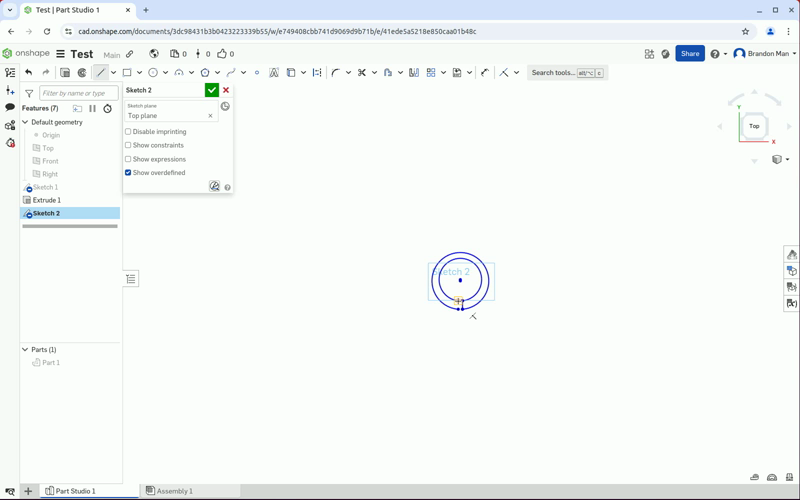
scroll(6)
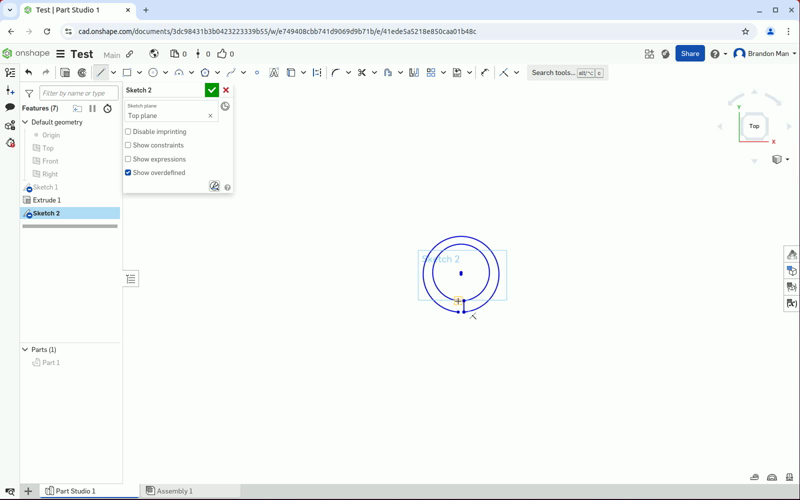
scroll(6)
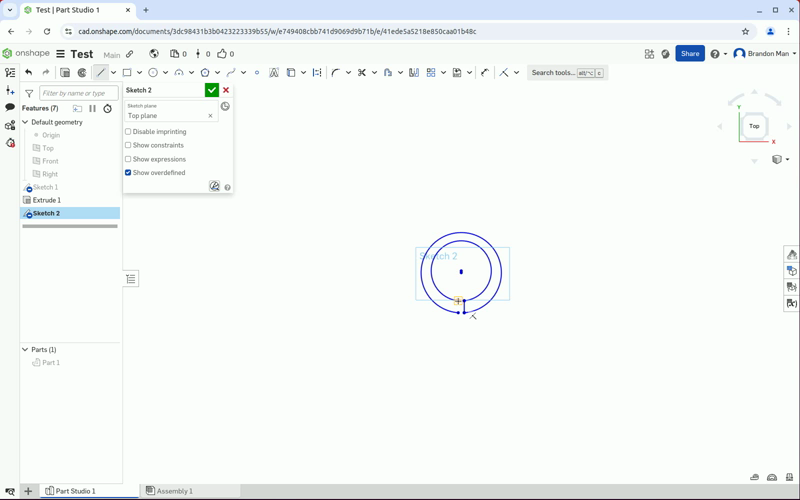
scroll(6)
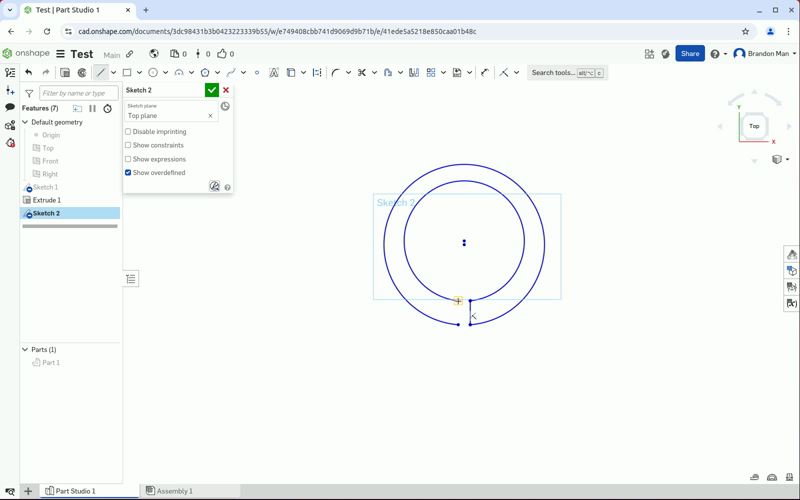
scroll(6)
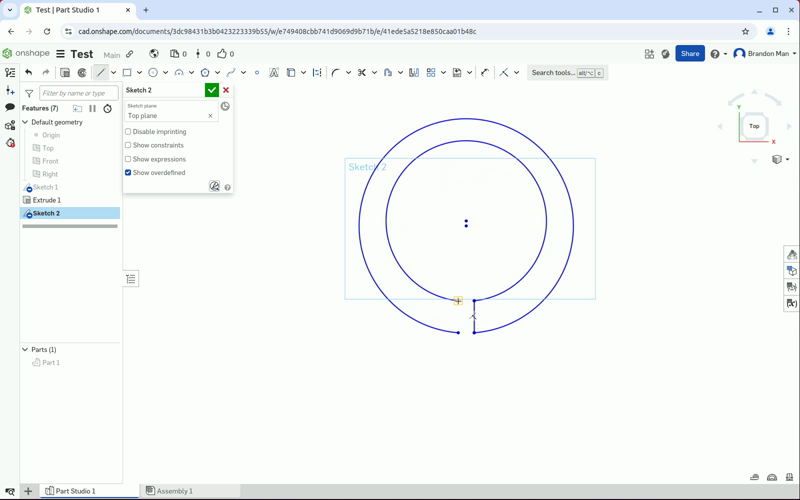
scroll(6)
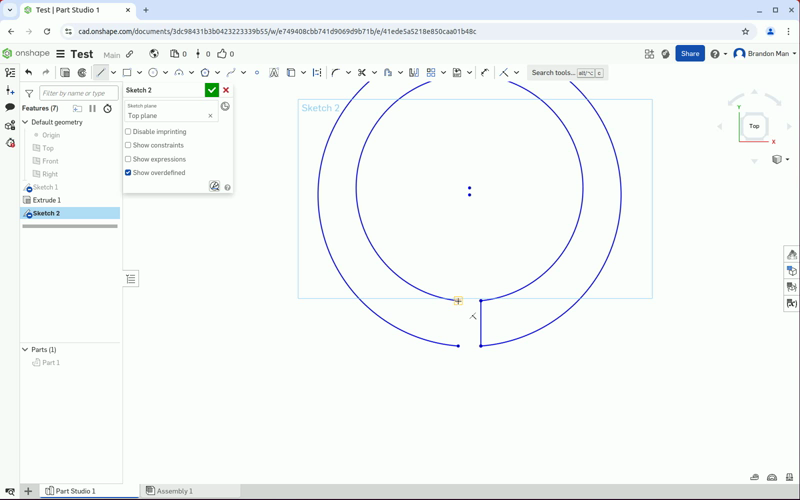
scroll(6)
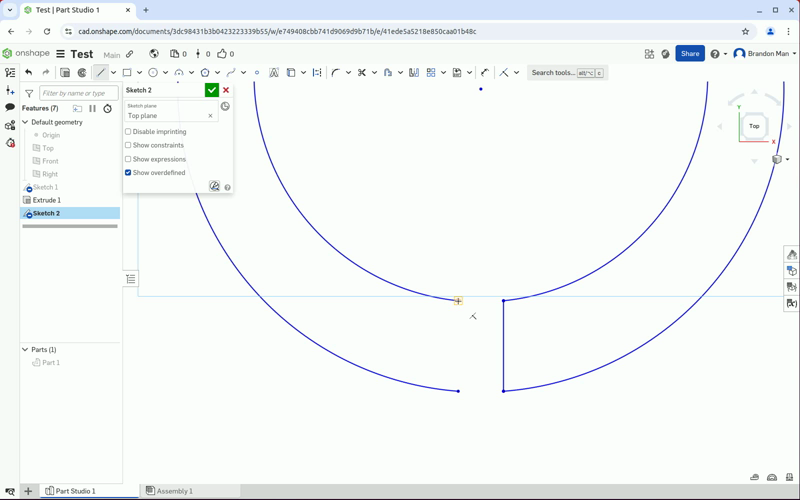
click(458, 300)
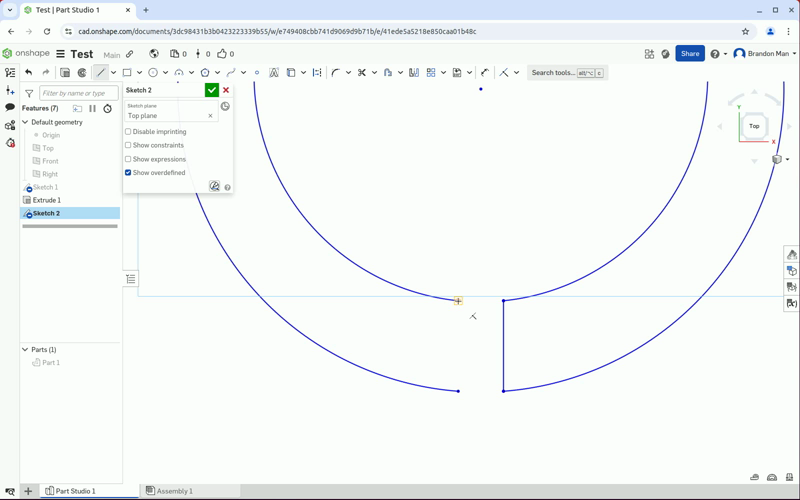
scroll(-6)
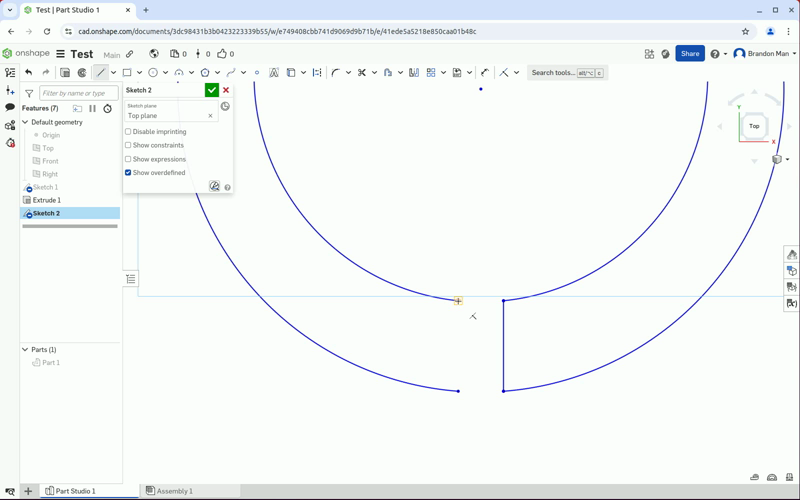
scroll(-6)
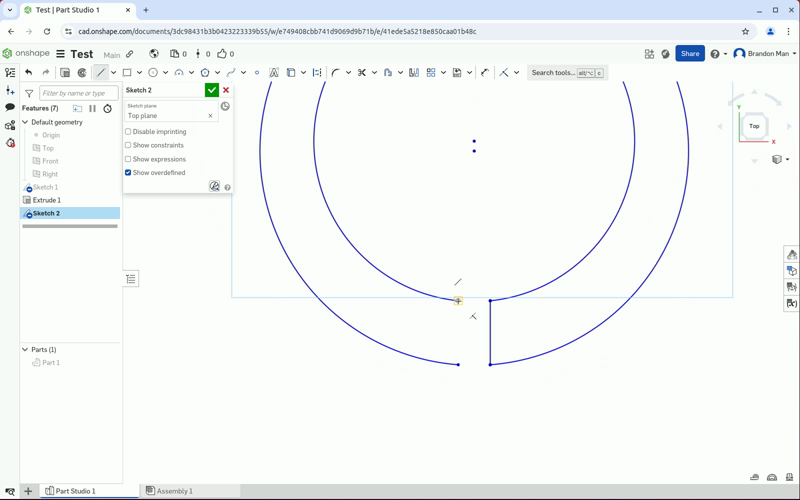
scroll(-6)
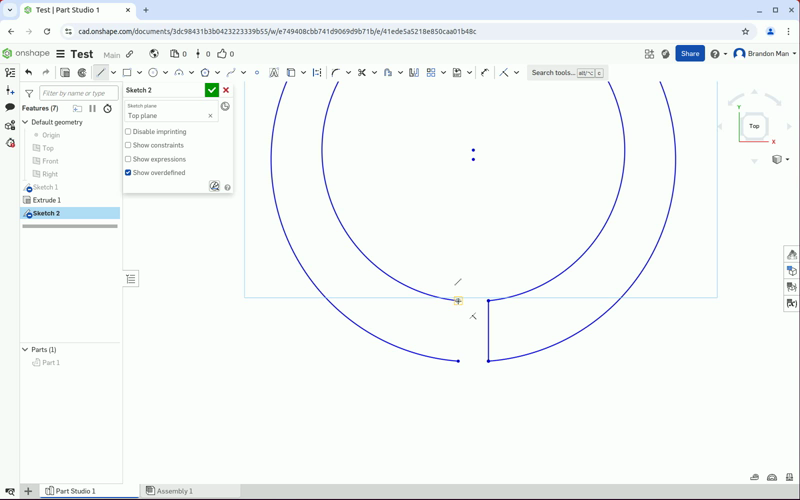
scroll(-6)
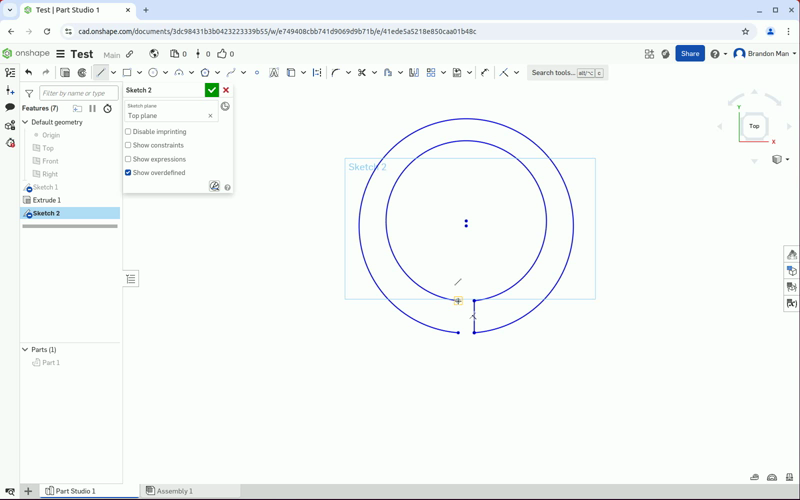
scroll(-6)
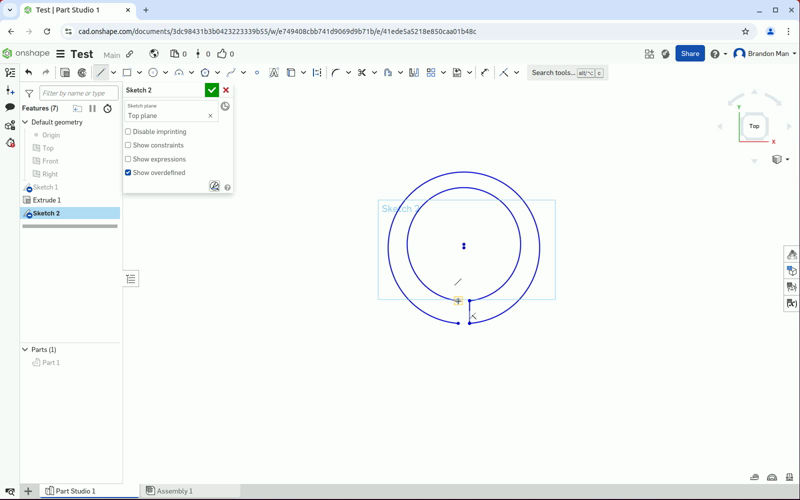
scroll(-6)
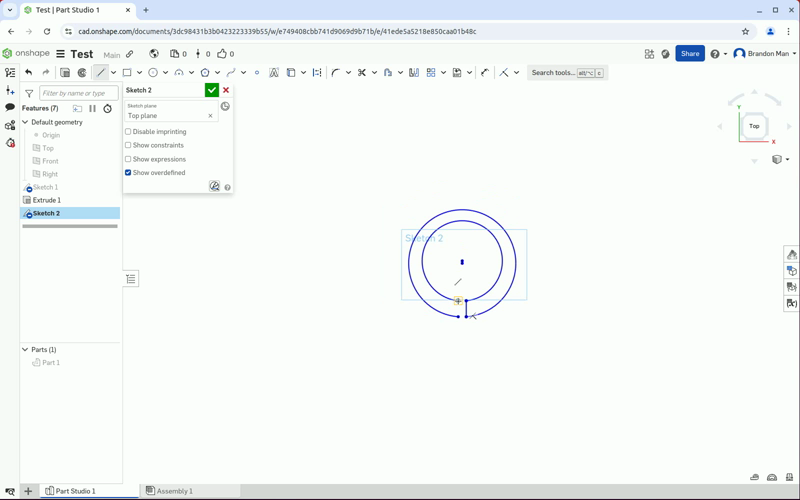
scroll(-6)
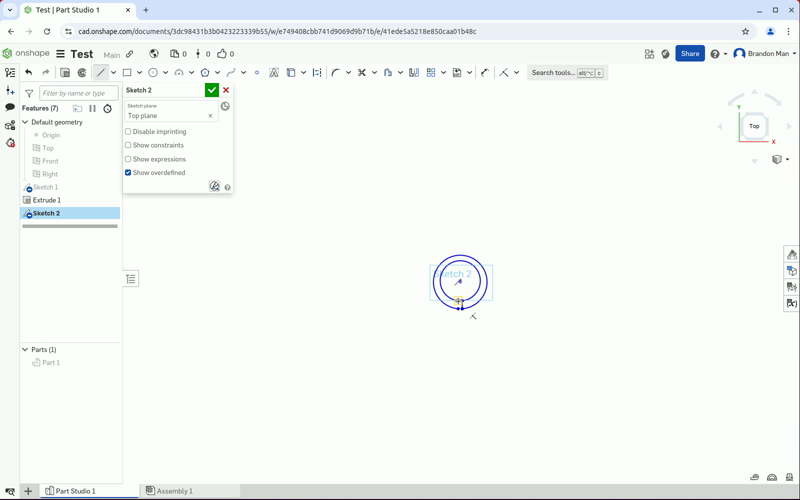
mouse_move(488, 300)
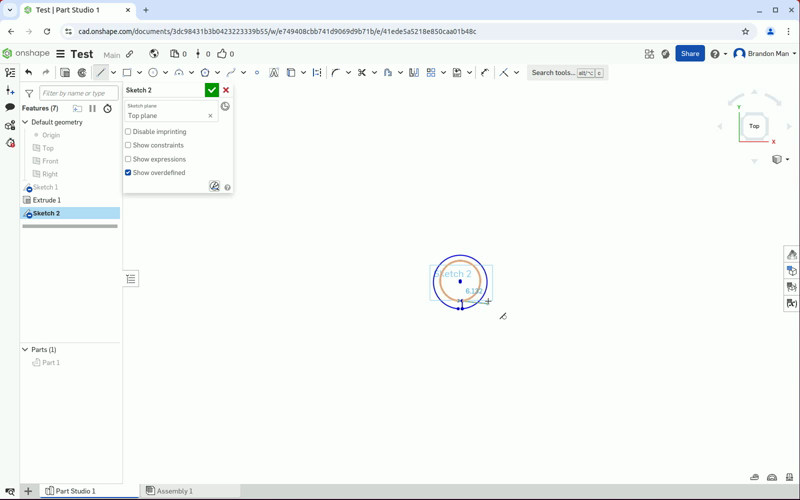
key_down(shift)
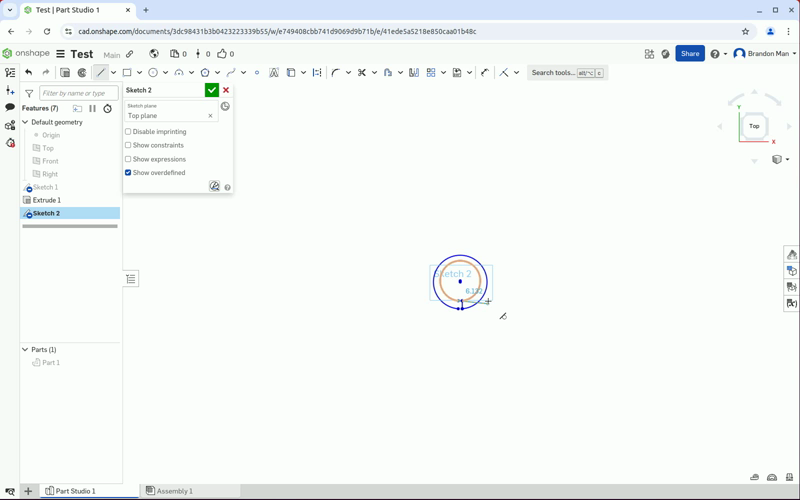
mouse_move(458, 308)
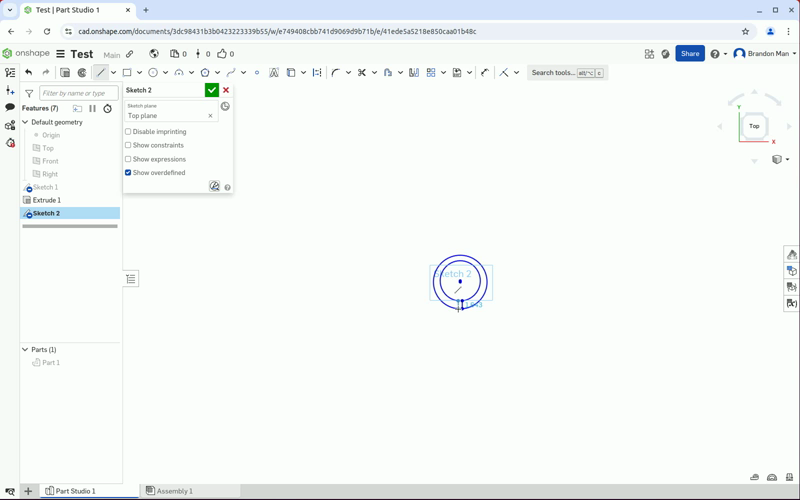
scroll(6)
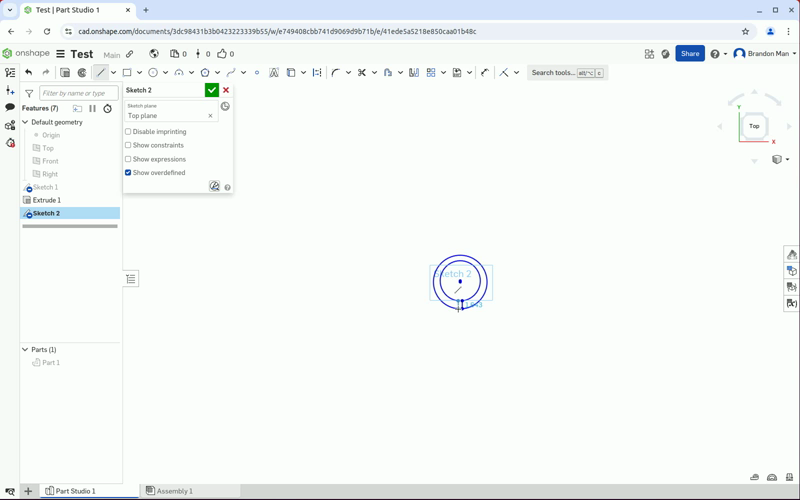
scroll(6)
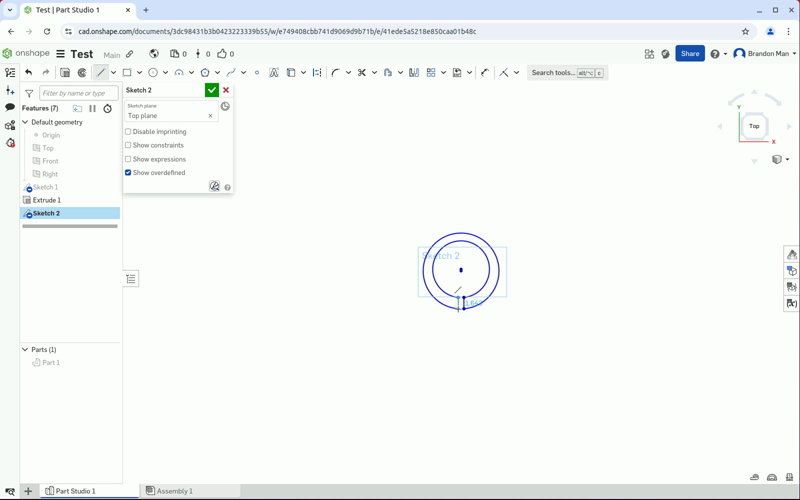
scroll(6)
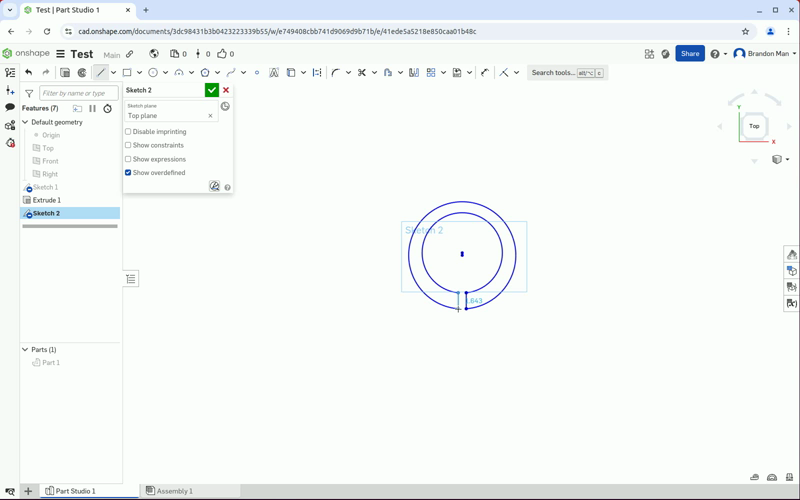
scroll(6)
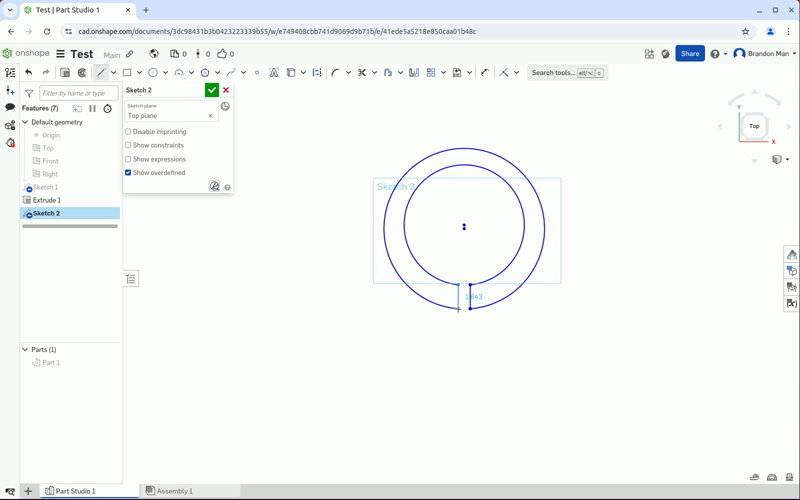
scroll(6)
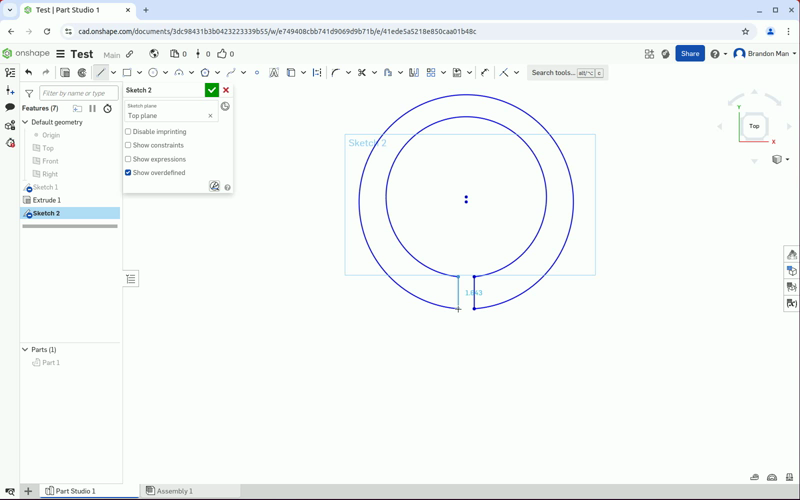
scroll(6)
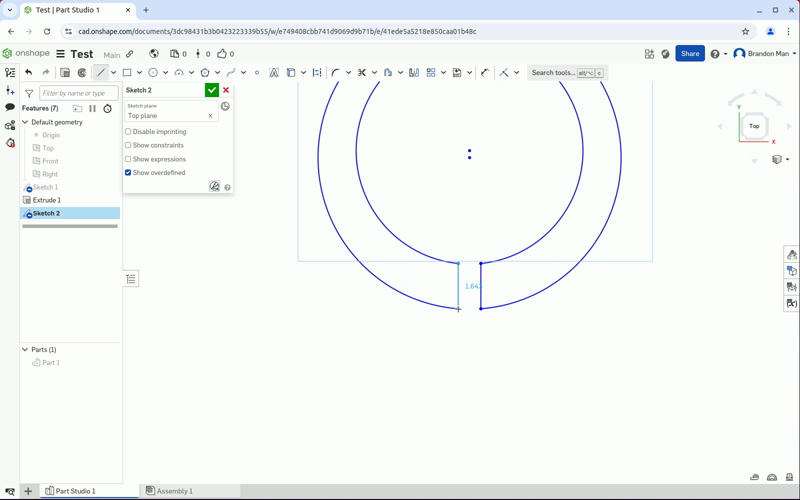
scroll(6)
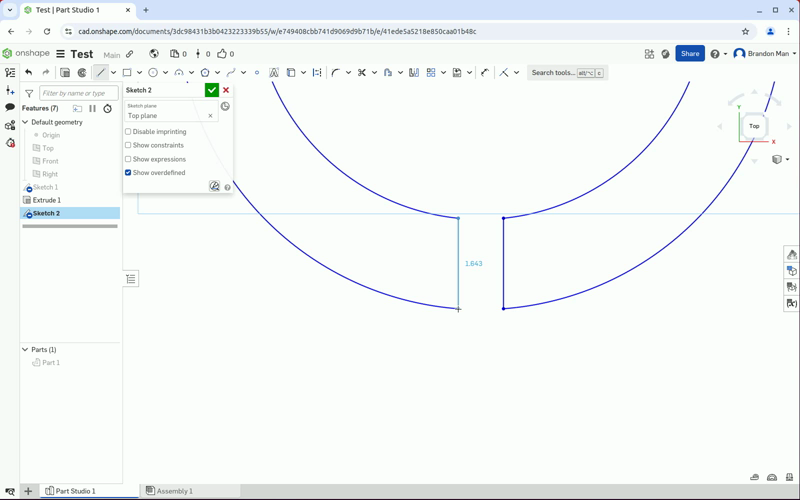
key_up(shift)
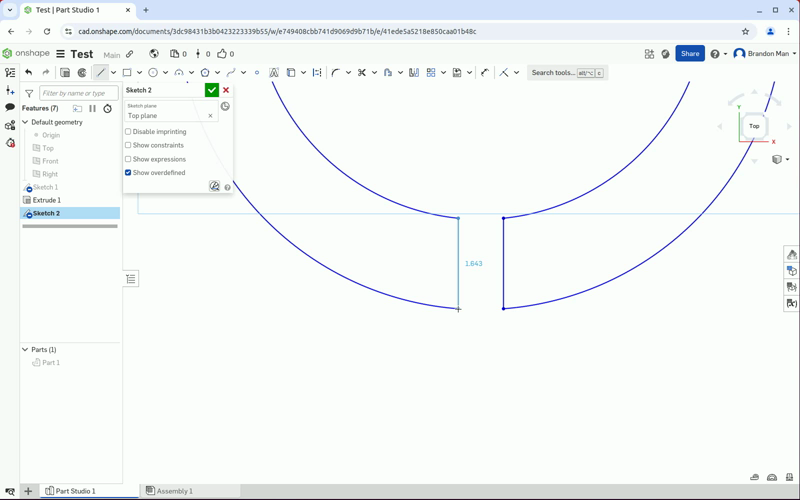
click(458, 308)
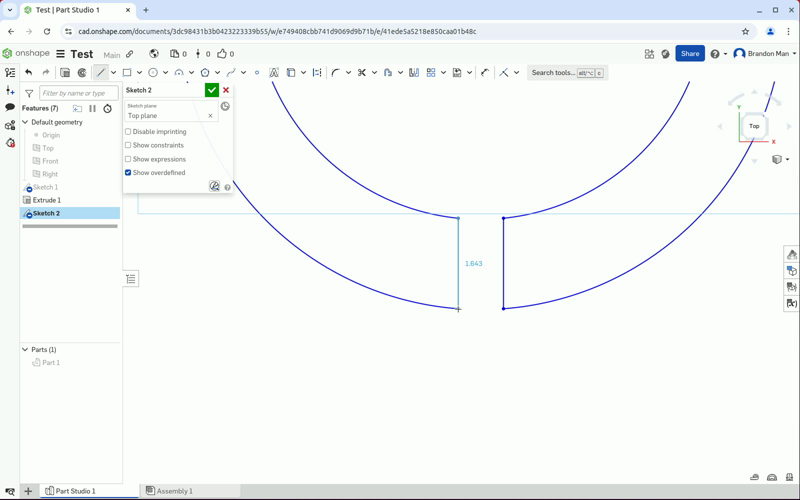
scroll(-6)
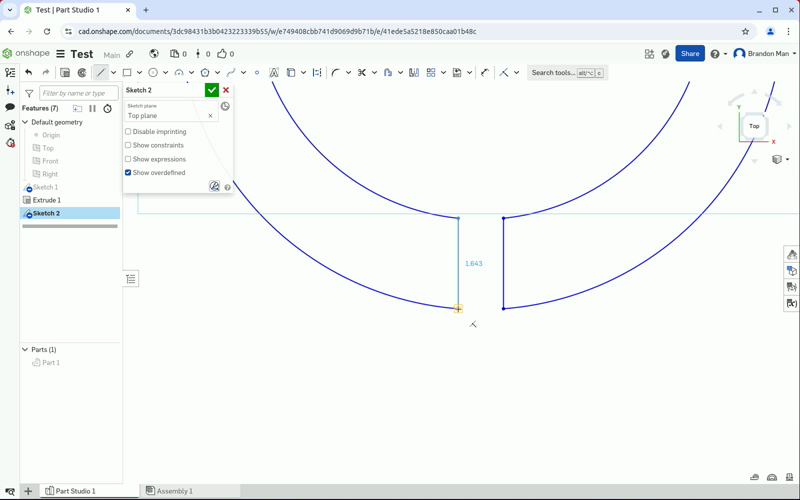
scroll(-6)
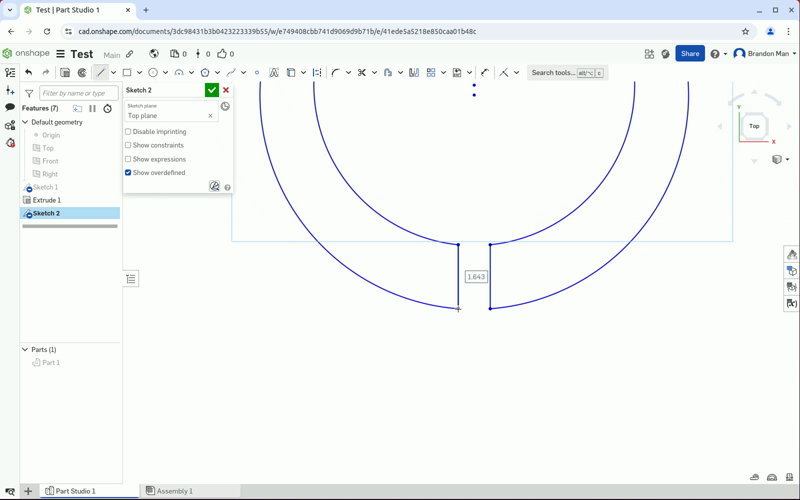
scroll(-6)
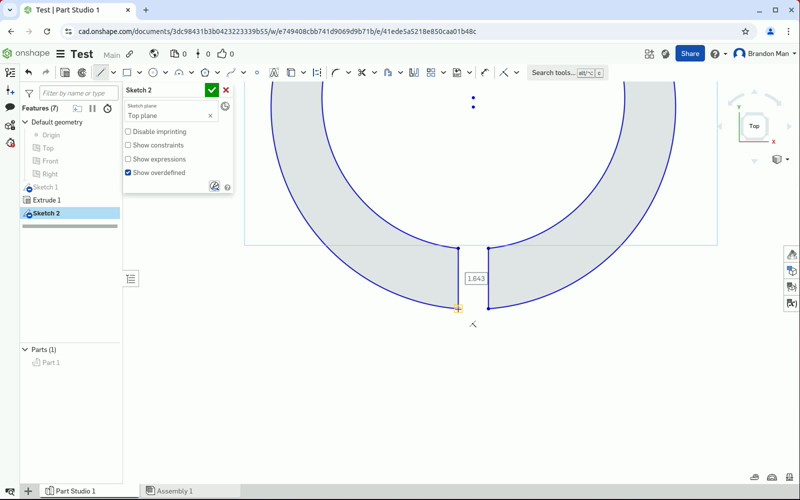
scroll(-6)
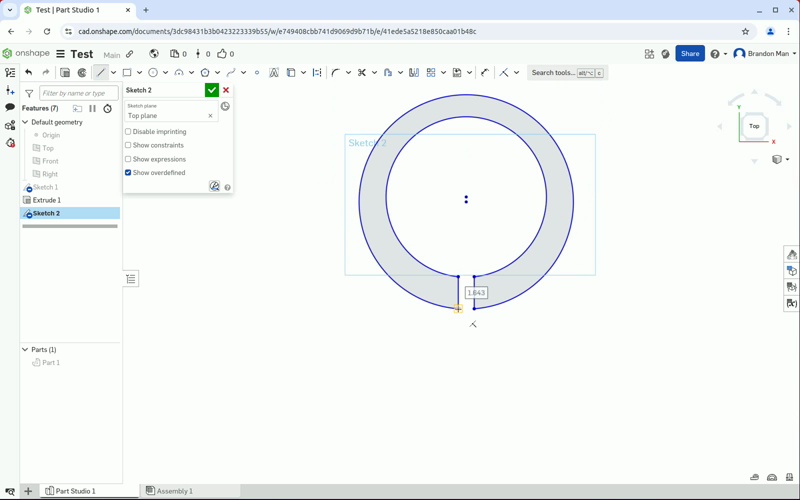
scroll(-6)
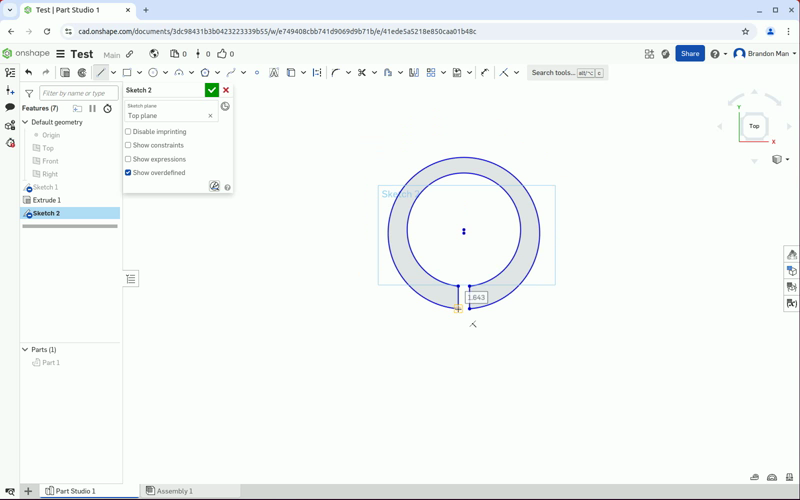
scroll(-6)
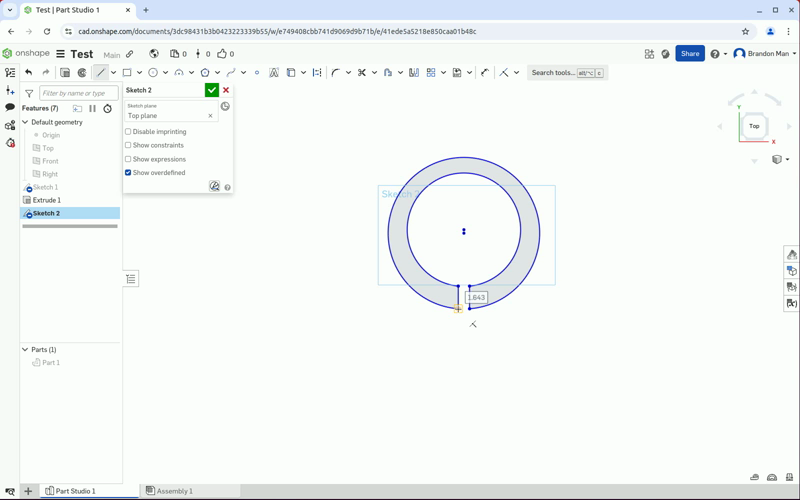
scroll(-6)
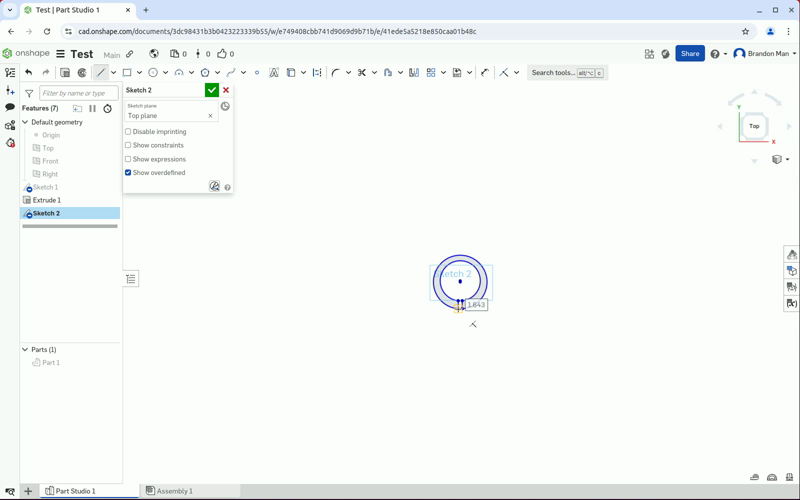
key(esc)
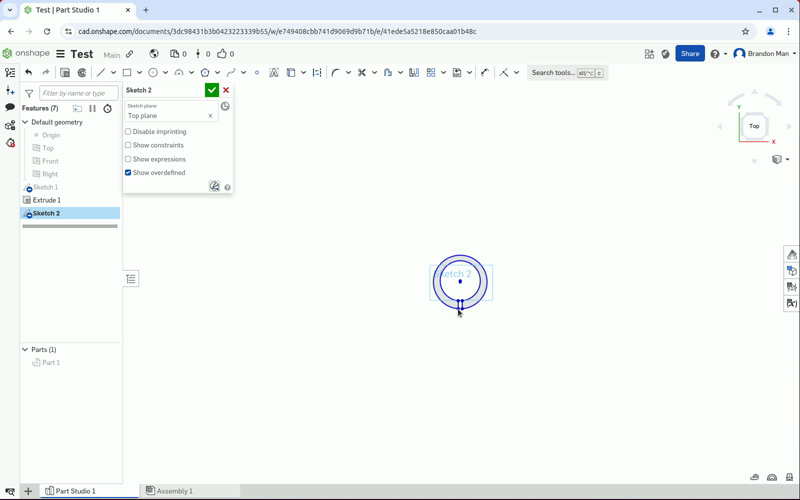
mouse_move(442, 266)
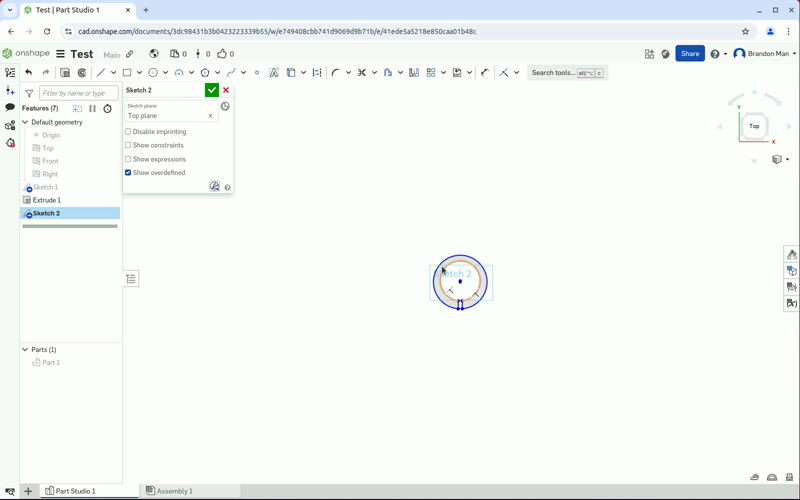
scroll(6)
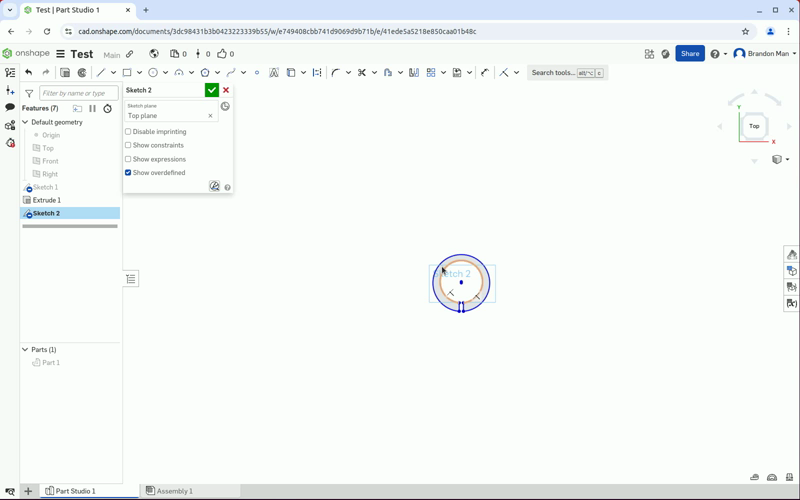
scroll(6)
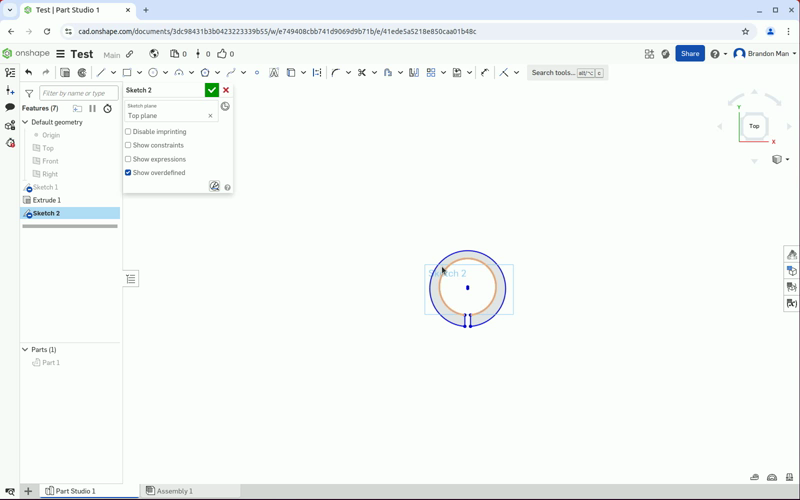
scroll(6)
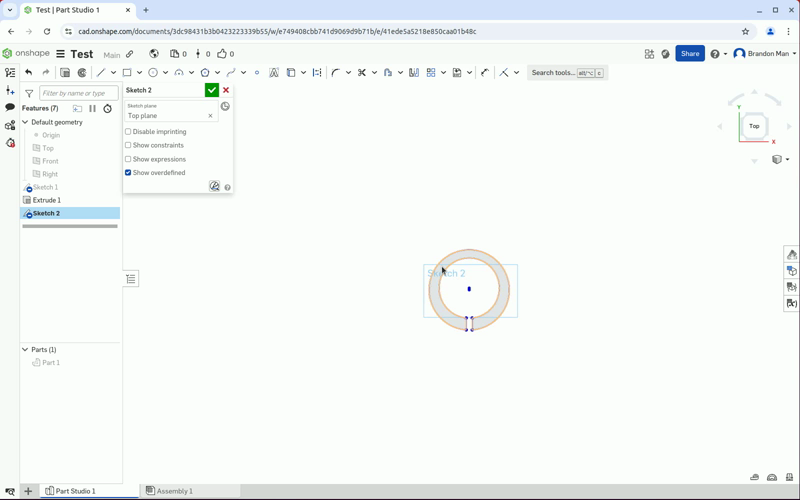
scroll(6)
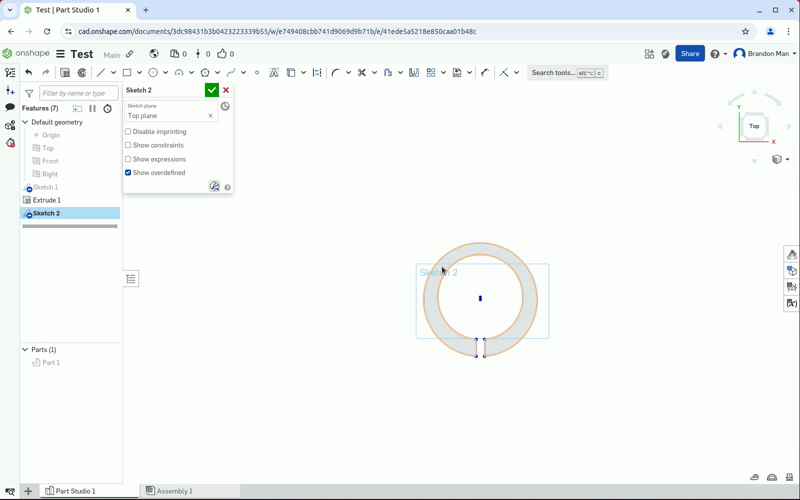
scroll(6)
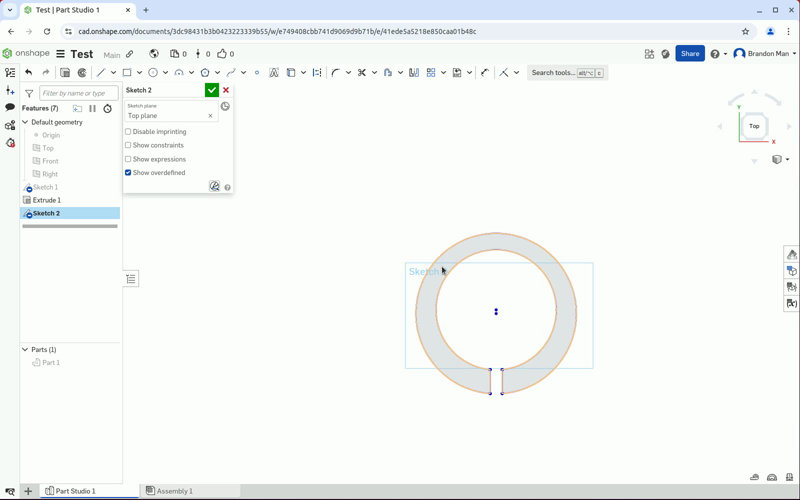
scroll(6)
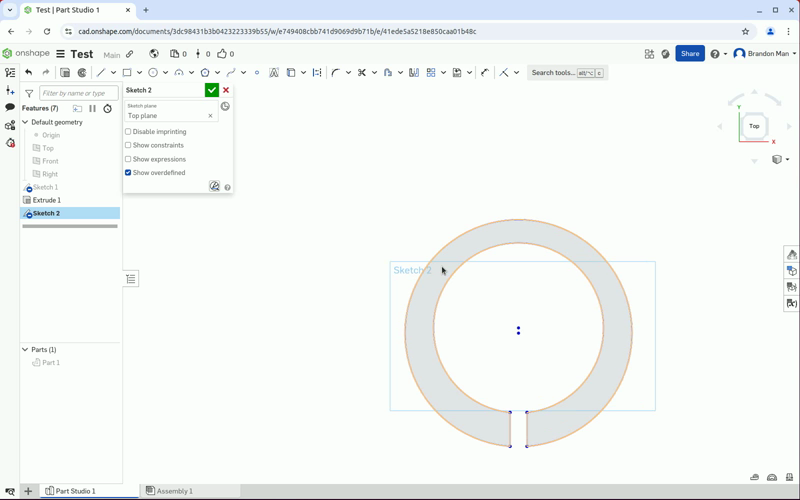
scroll(6)
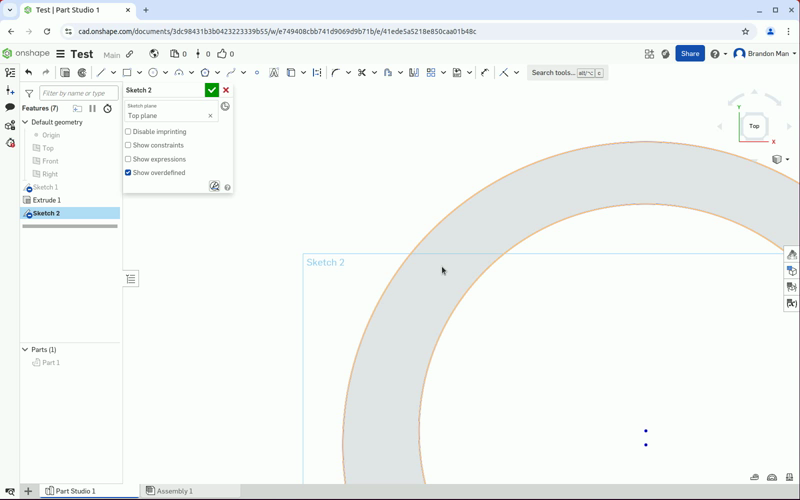
click(442, 266)
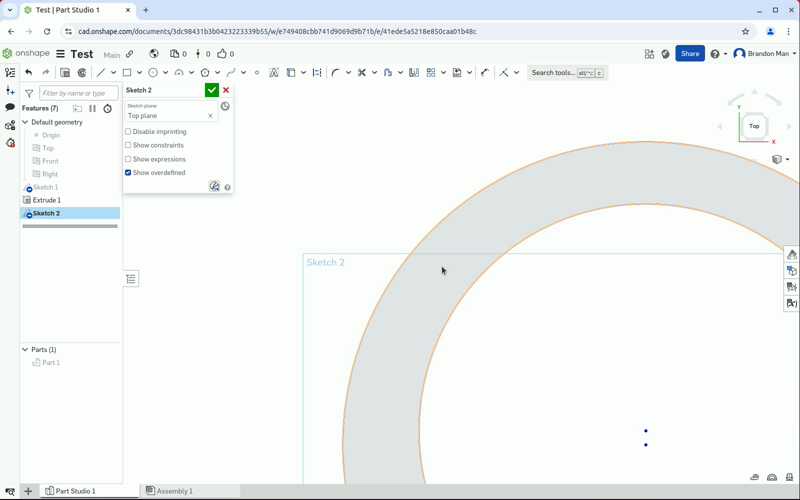
scroll(-6)
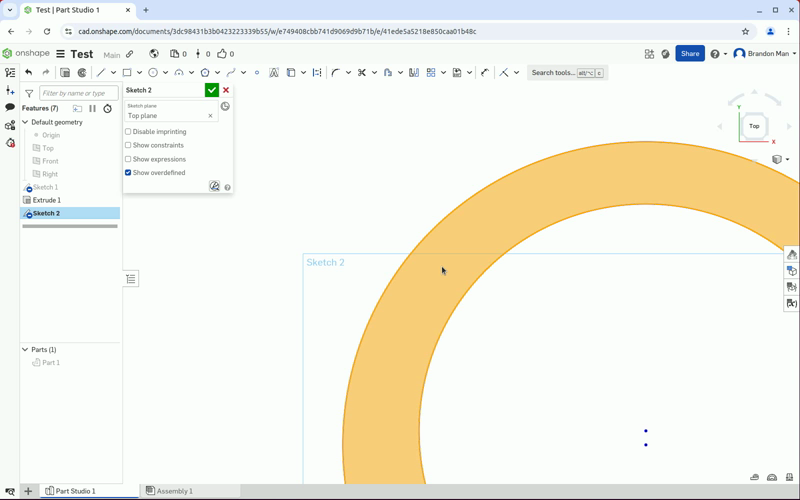
scroll(-6)
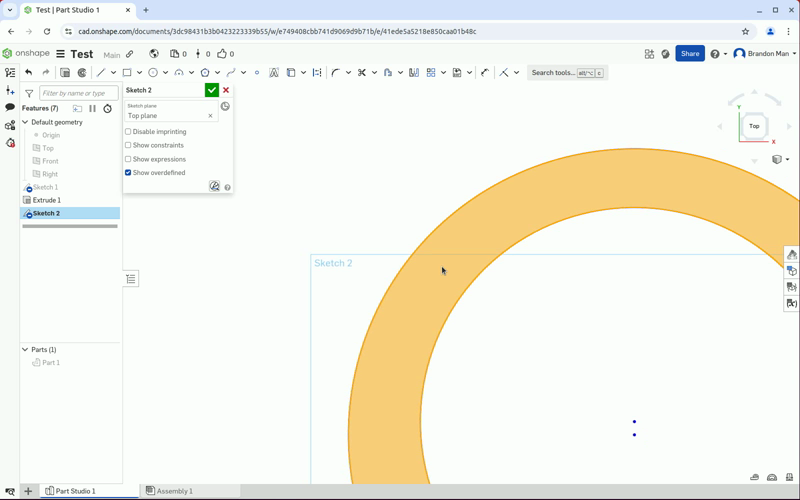
scroll(-6)
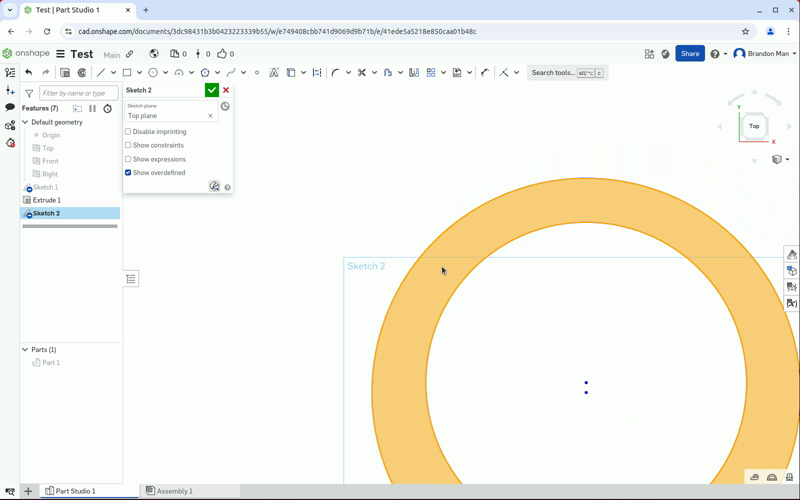
scroll(-6)
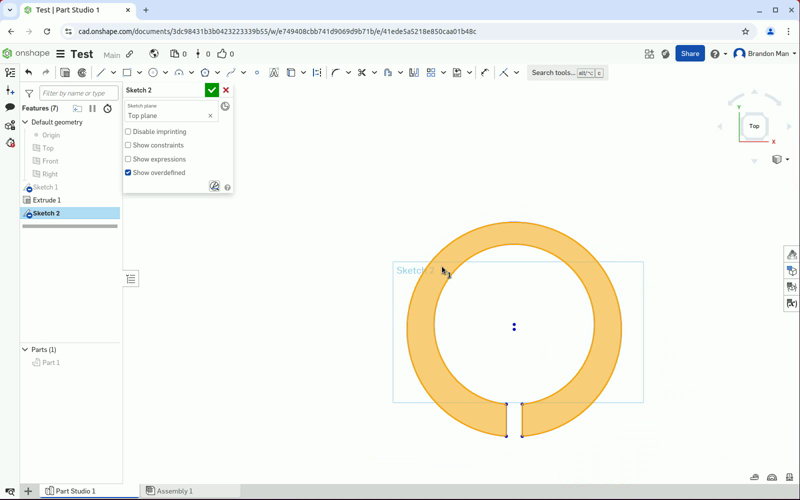
scroll(-6)
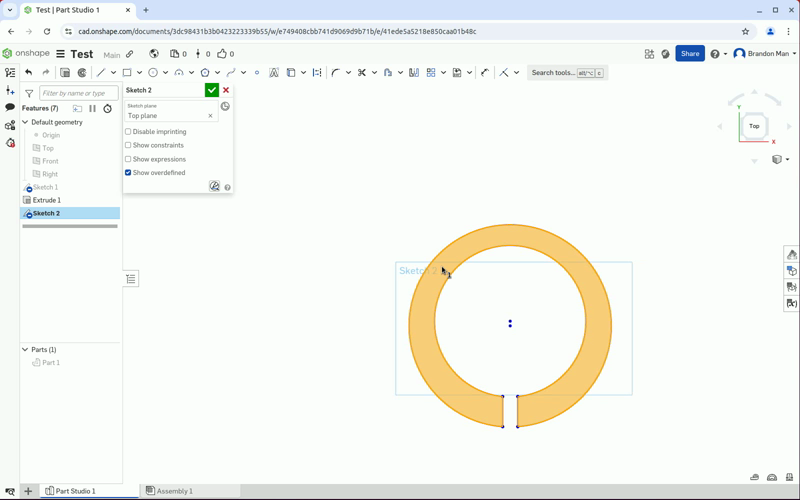
scroll(-6)
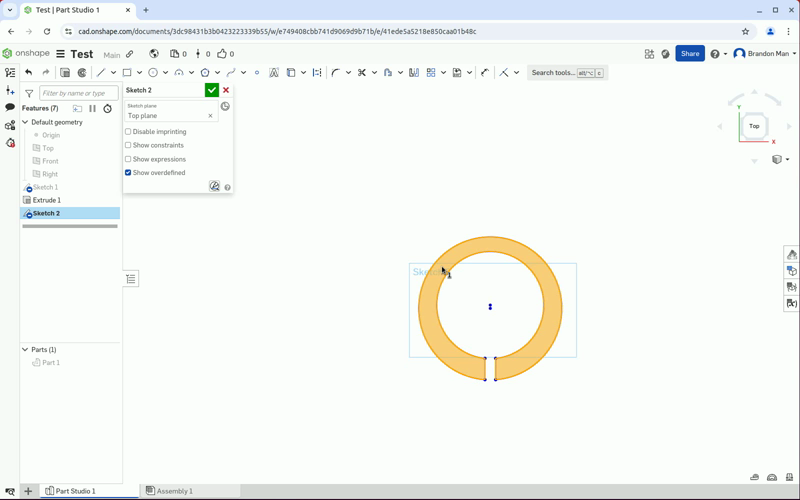
scroll(-6)
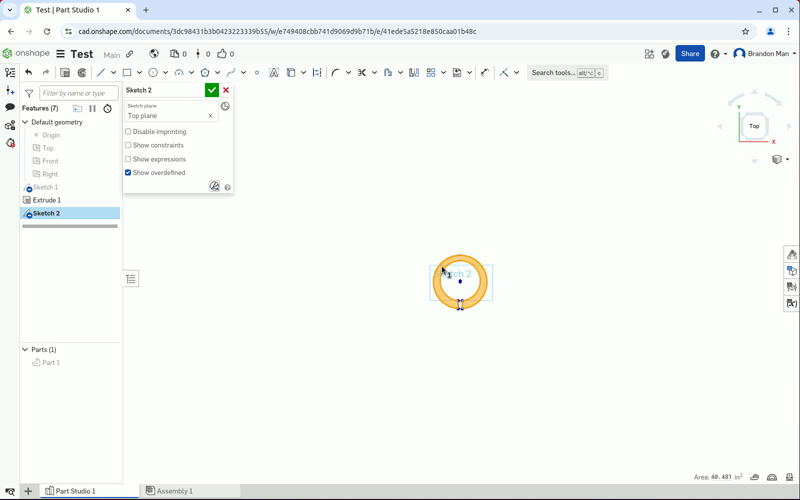
mouse_move(73, 352)
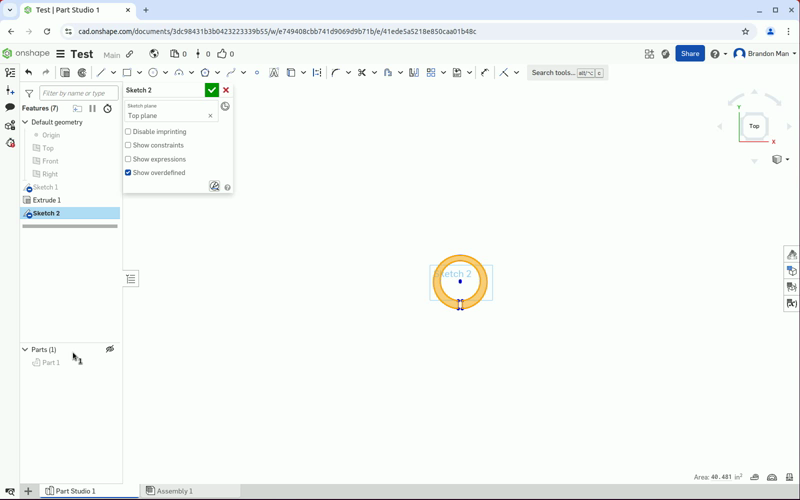
key(shift+y)
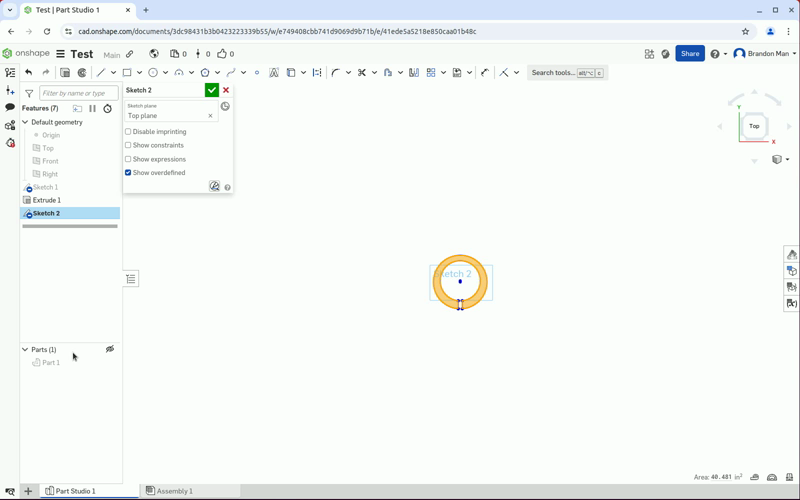
key(shift+e)
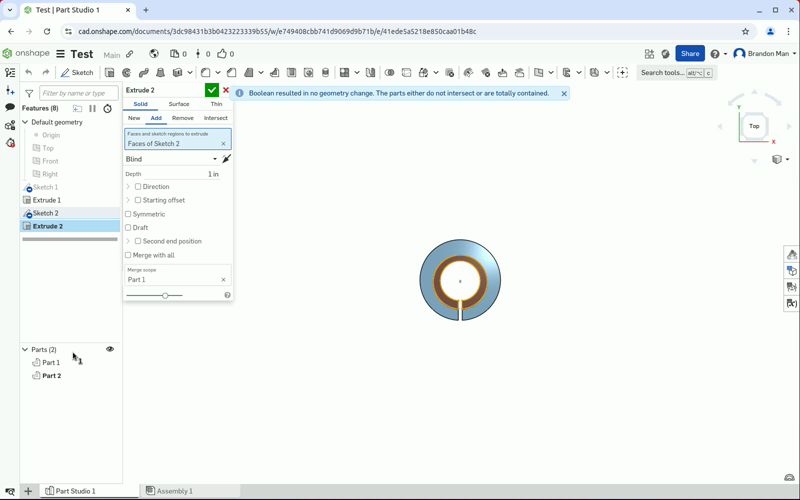
mouse_move(143, 106)
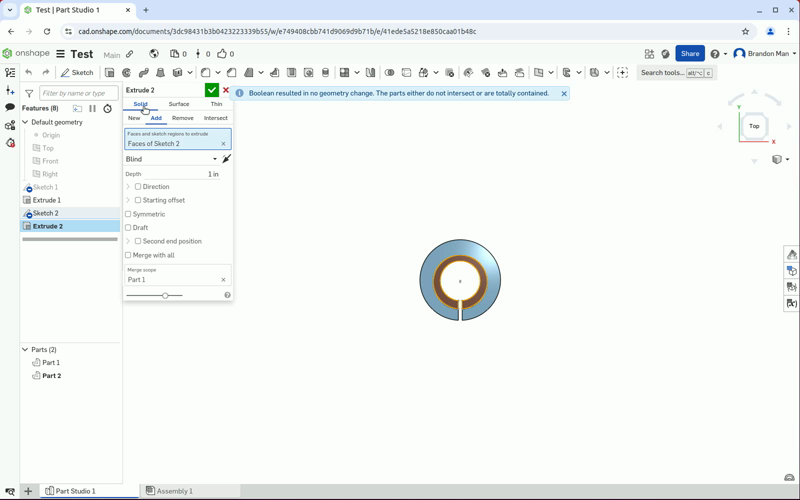
click(143, 106)
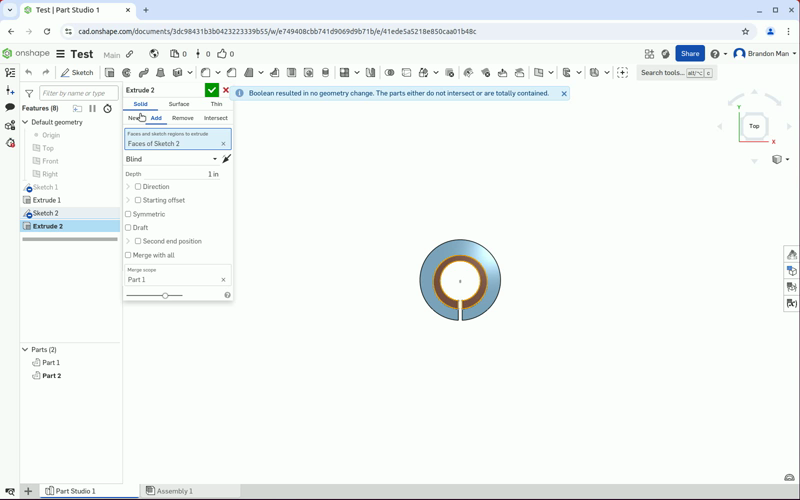
mouse_move(137, 120)
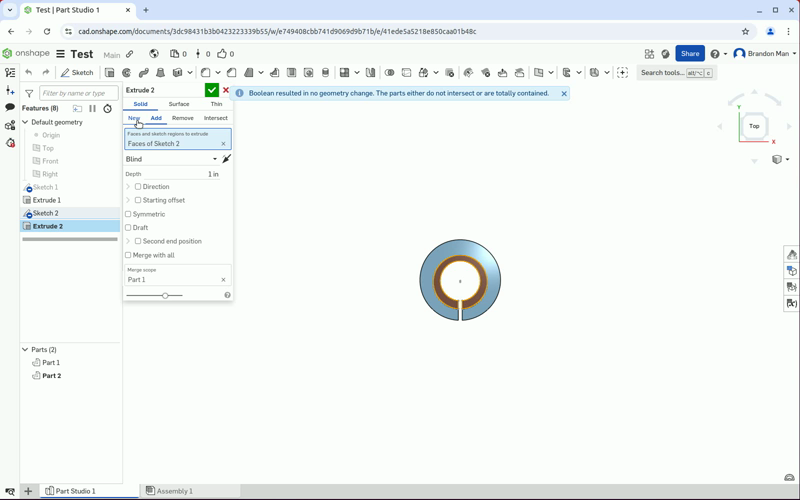
click(137, 120)
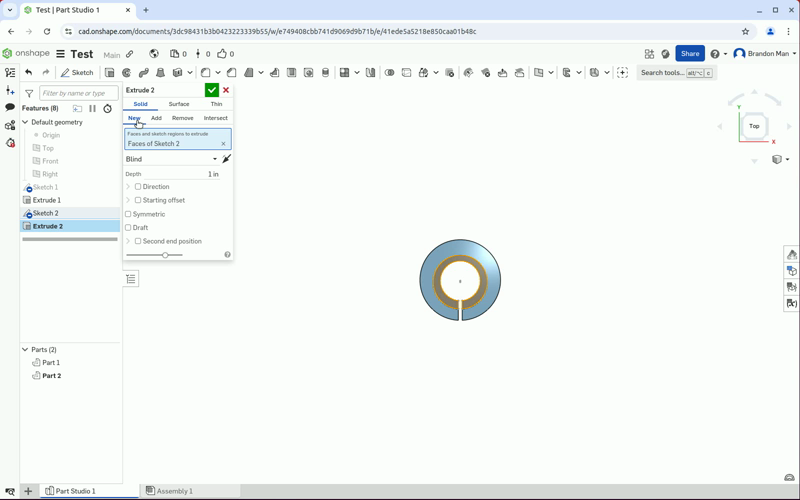
key(tab, 4)
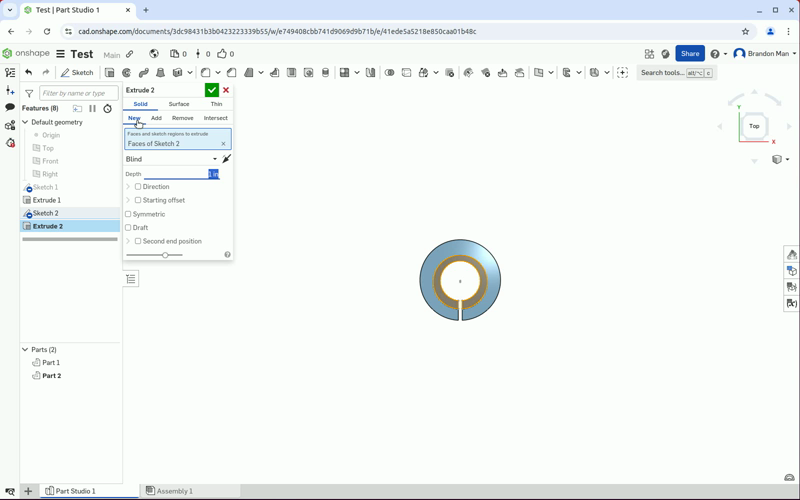
text(23.108)
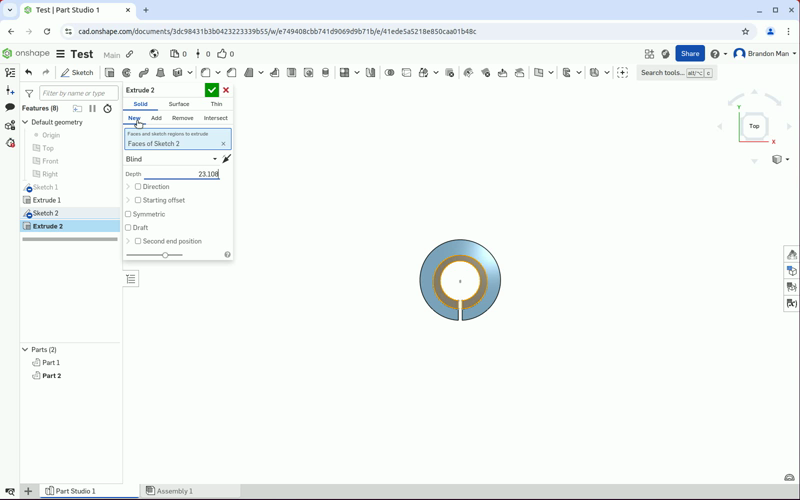
key(enter)
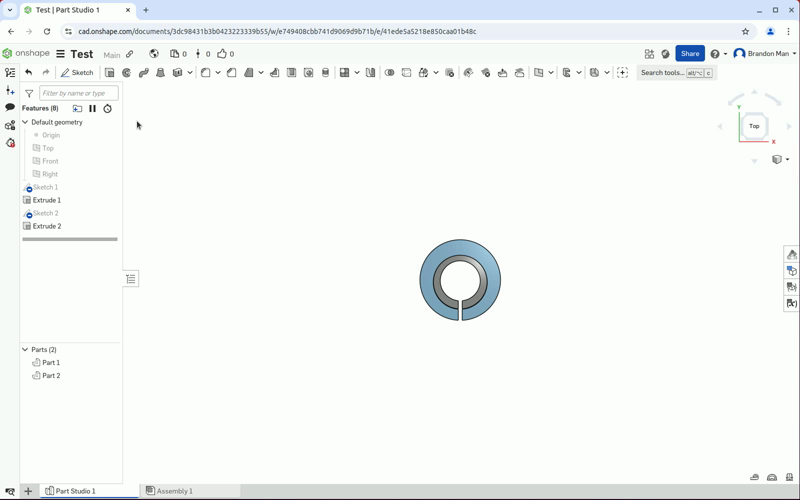
key(shift+h)
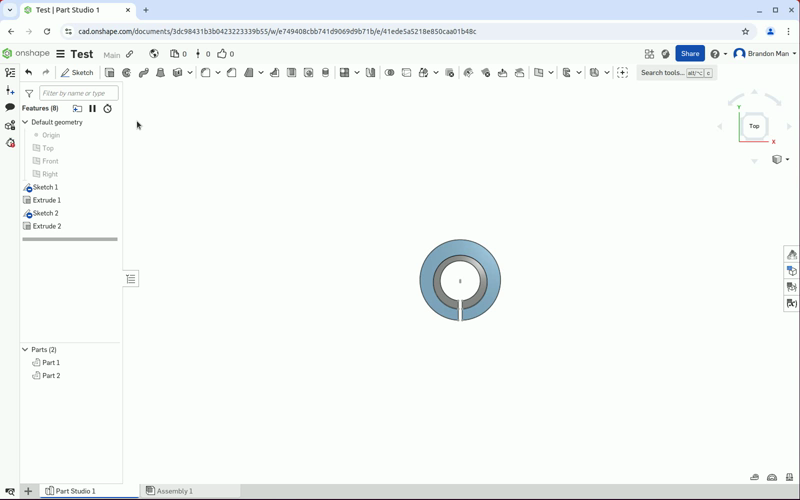
key(shift+h)
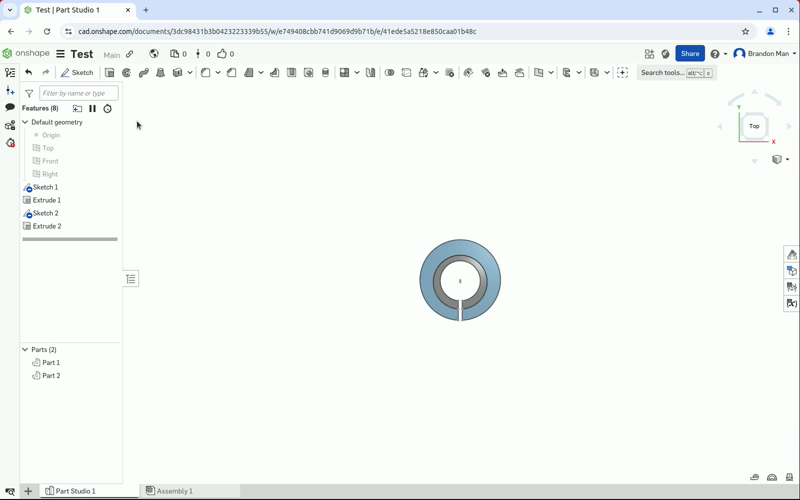
key(shift+7)
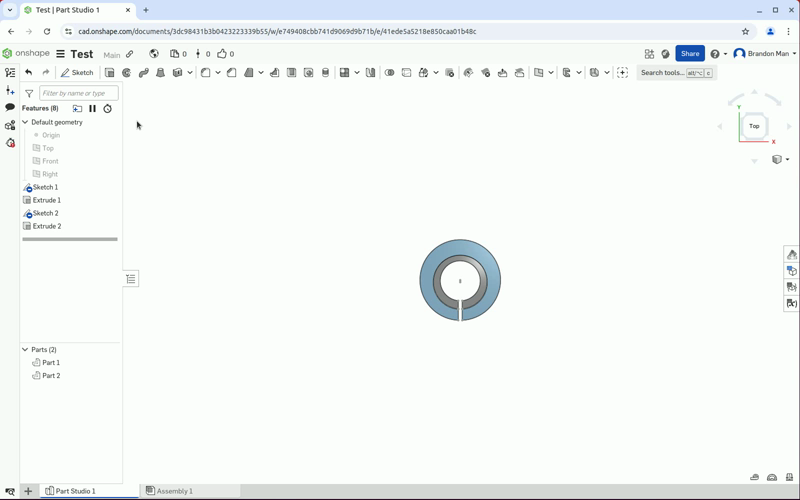
key(up, 3)
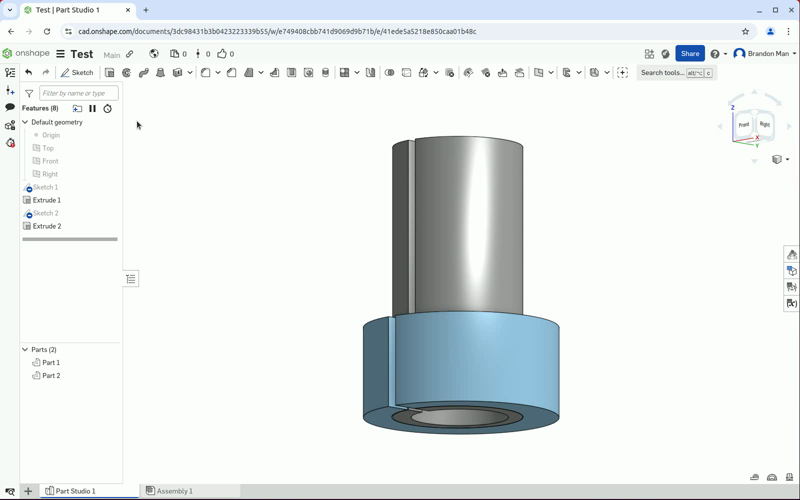
key(left, 3)
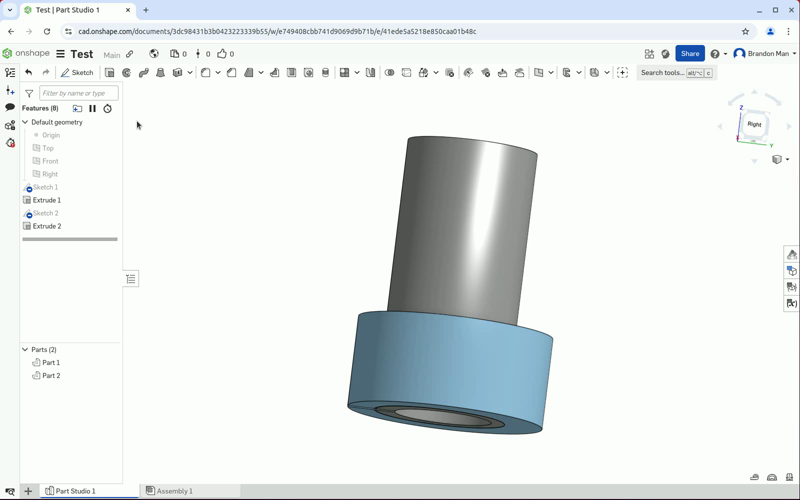
key(right, 3)
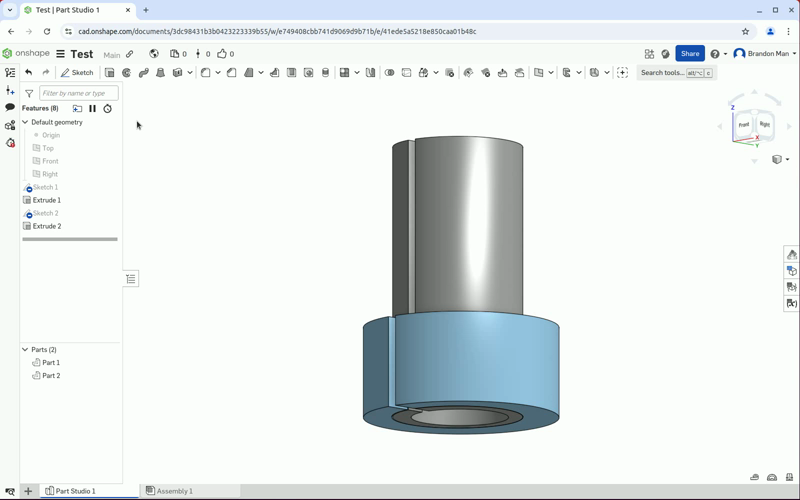
key(down, 3)
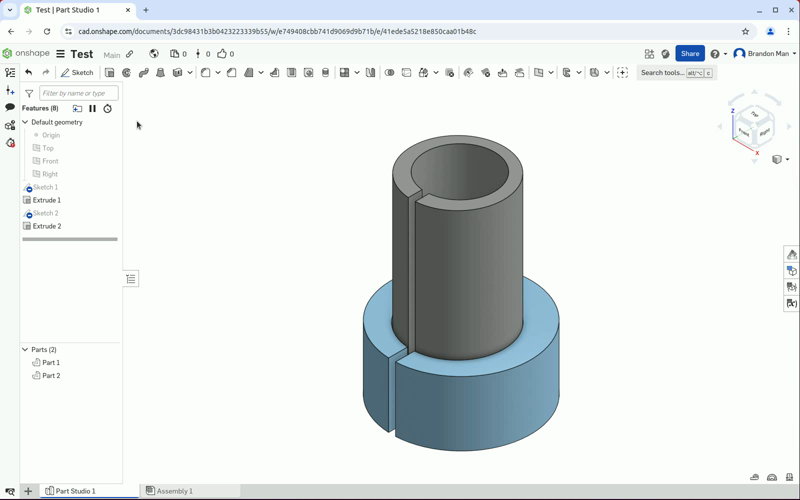
mouse_move(73, 189)
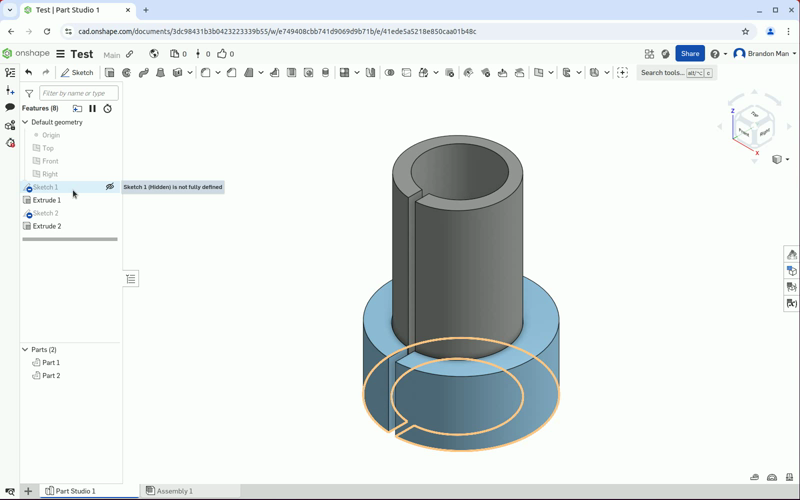
click(73, 189)